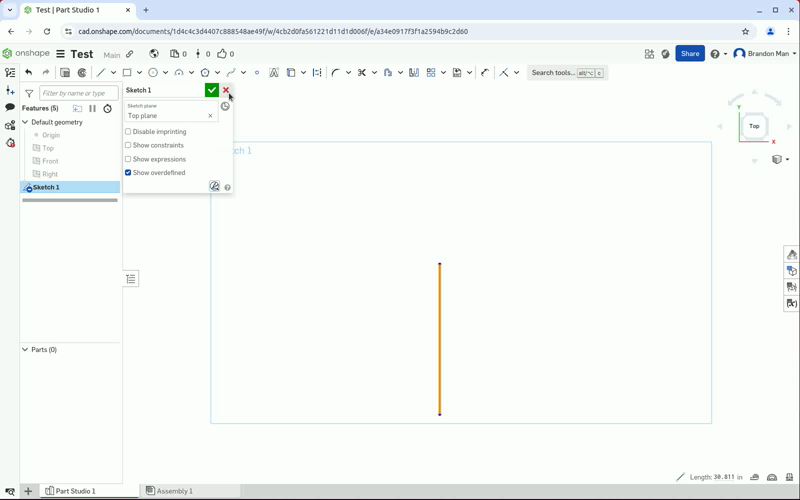
key(shift+h)
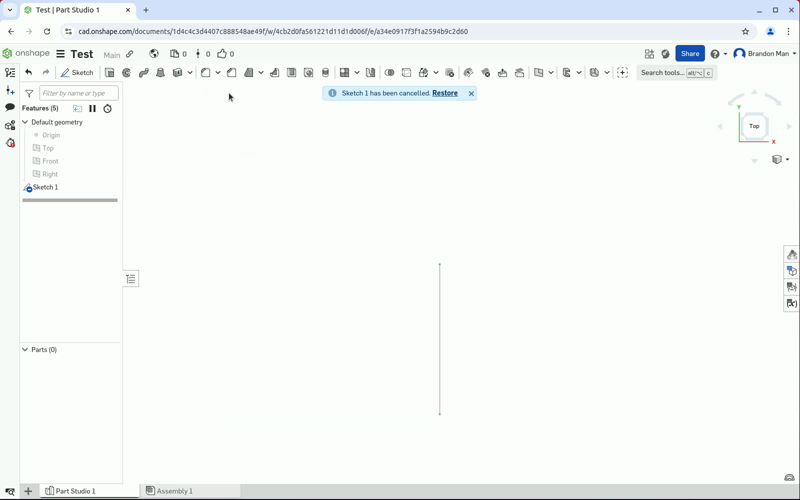
mouse_move(73, 352)
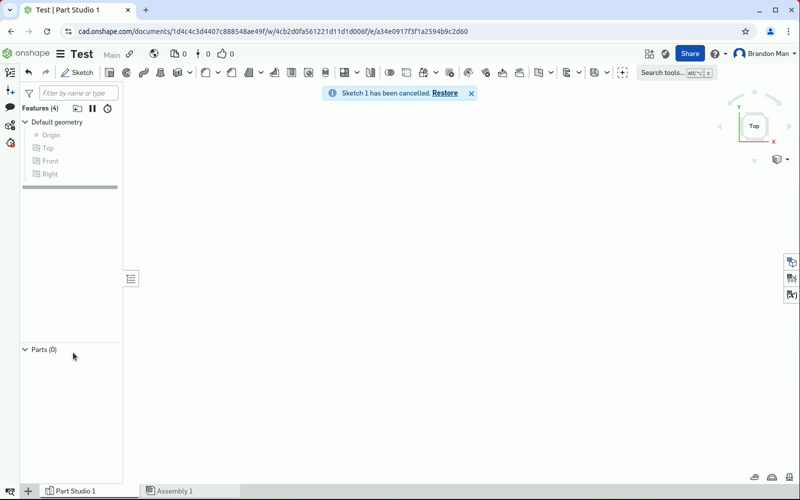
key(y)
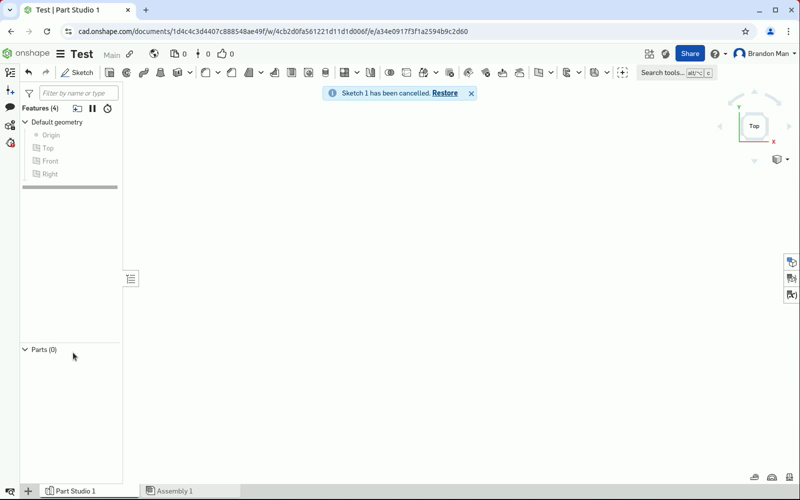
key(shift+p)
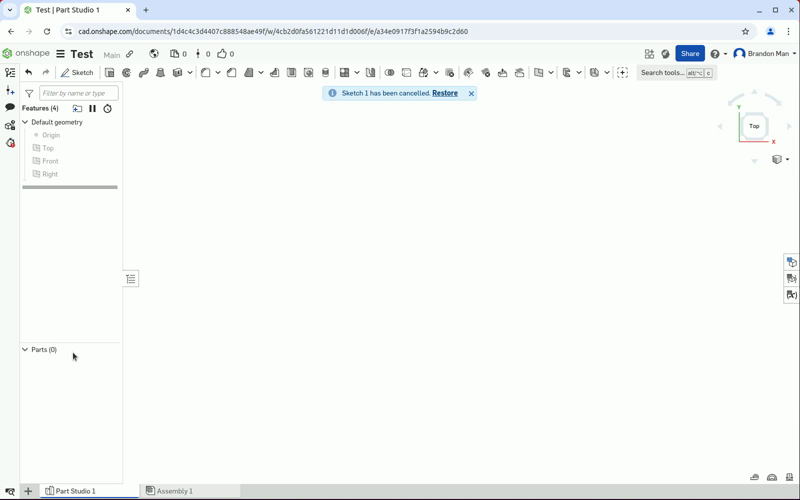
key(space)
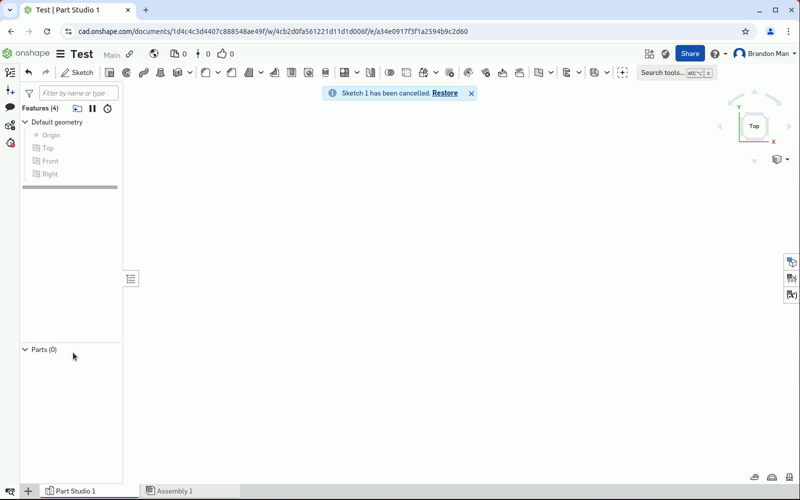
key_down(shift)
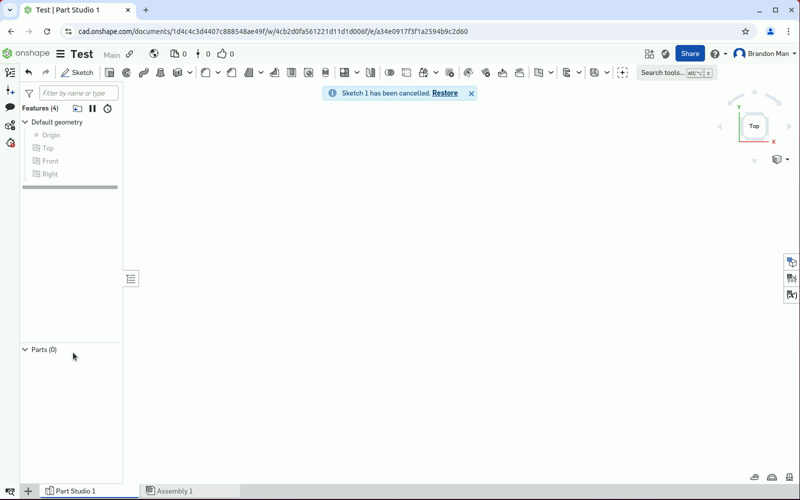
key(up)
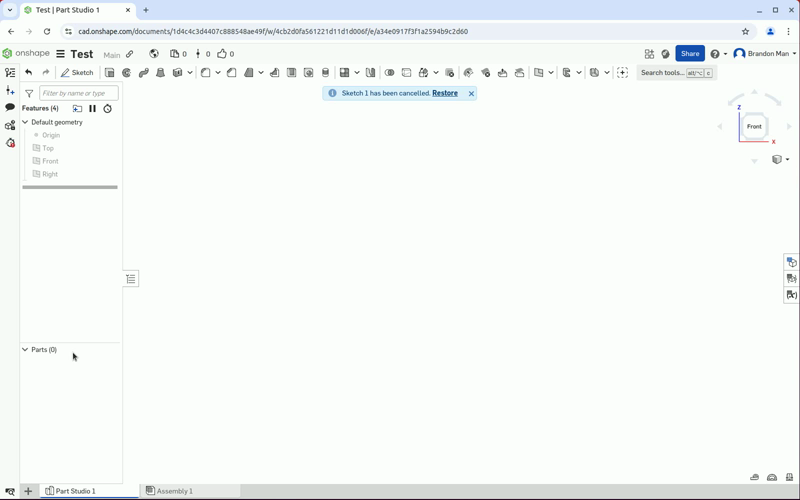
key_up(shift)
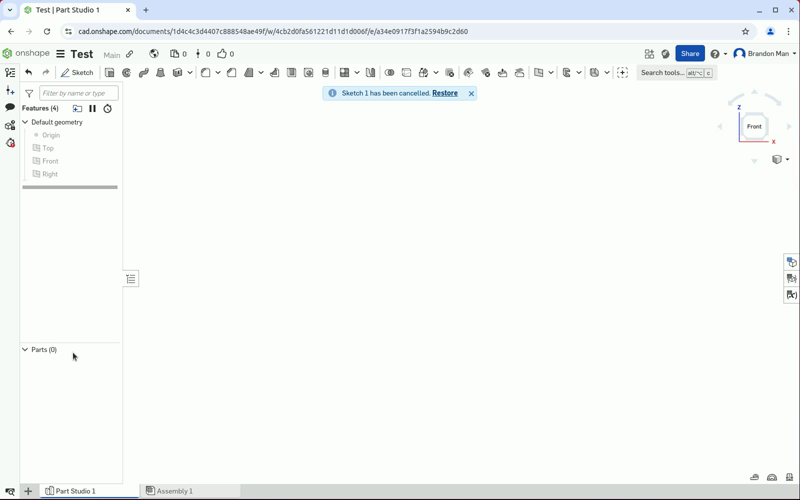
mouse_move(73, 352)
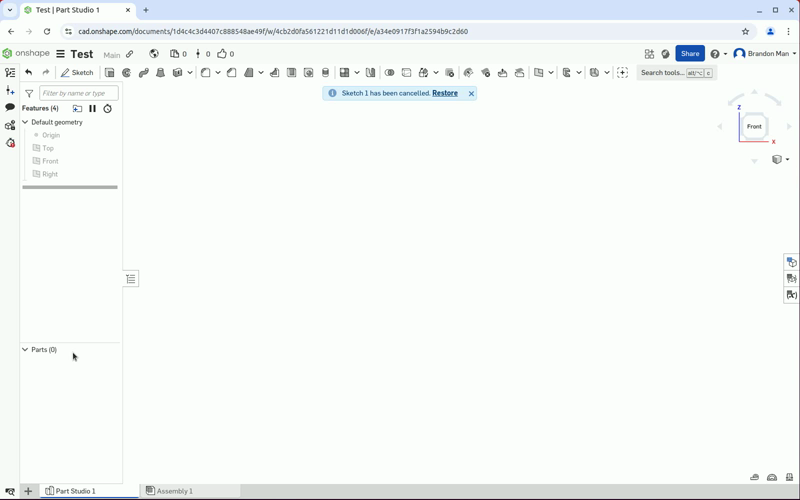
key(shift+y)
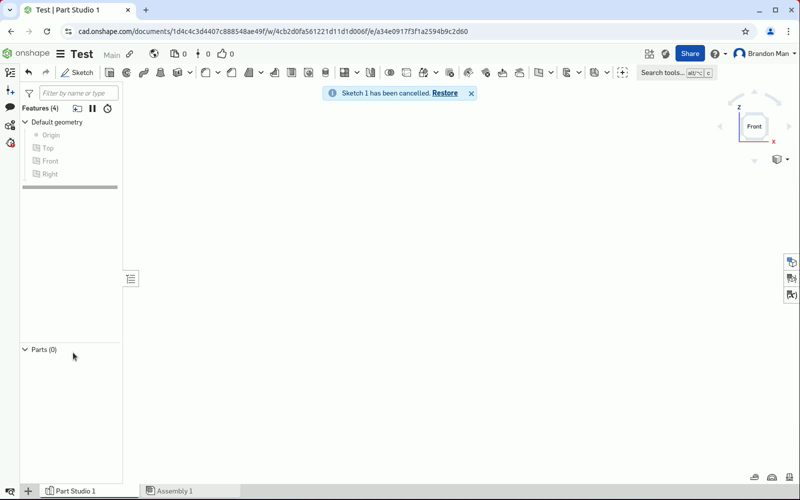
key(shift+s)
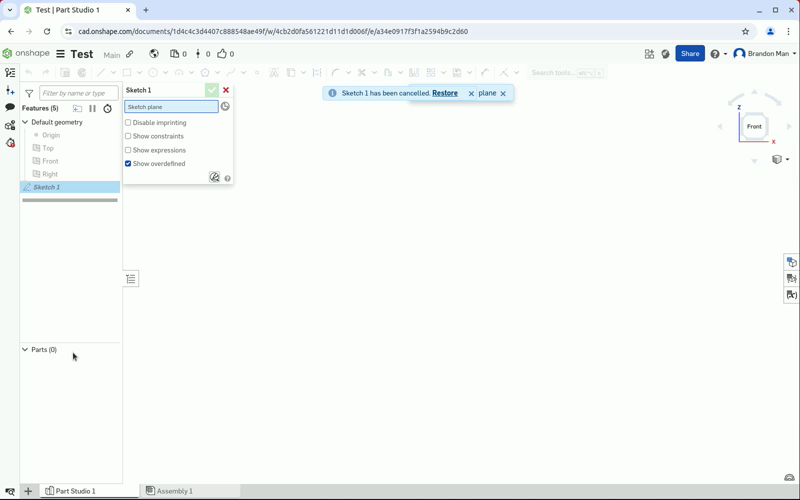
mouse_move(73, 163)
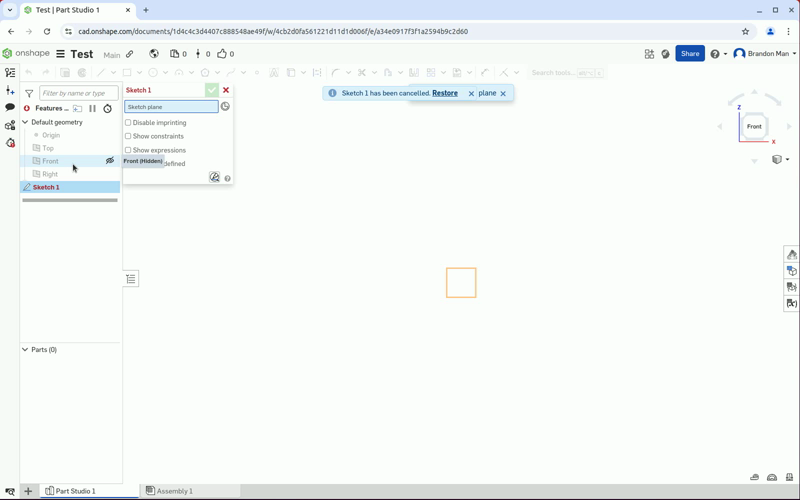
click(73, 163)
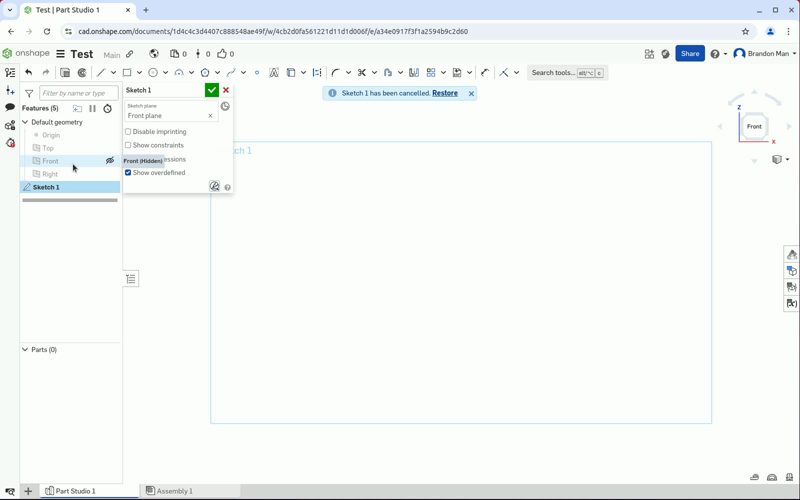
mouse_move(73, 352)
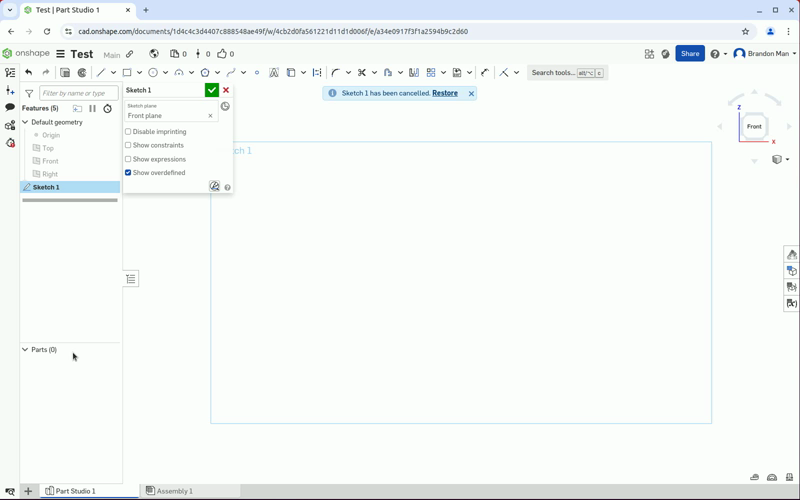
key(y)
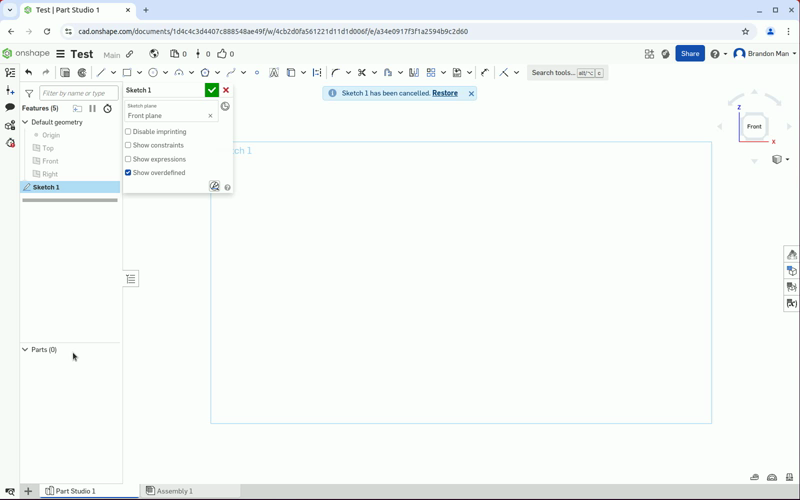
key(l)
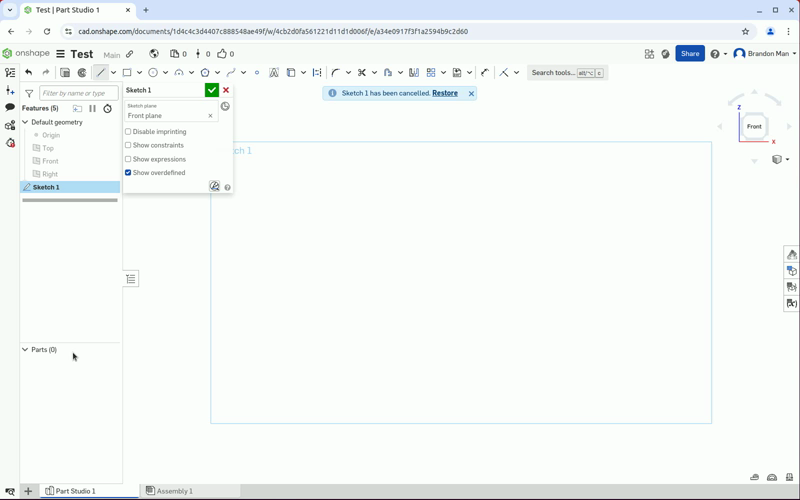
key_down(shift)
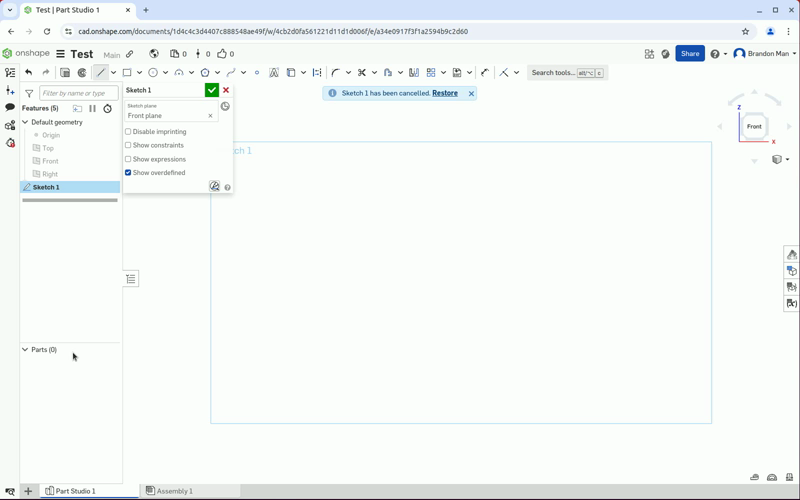
mouse_move(348, 228)
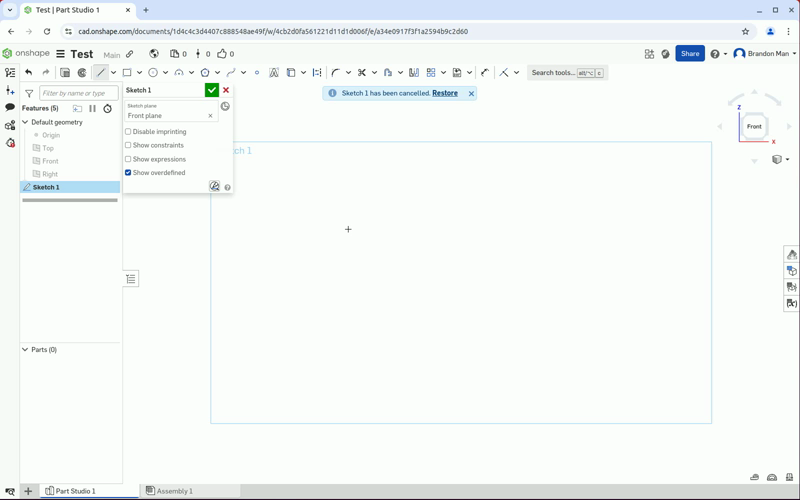
click(348, 228)
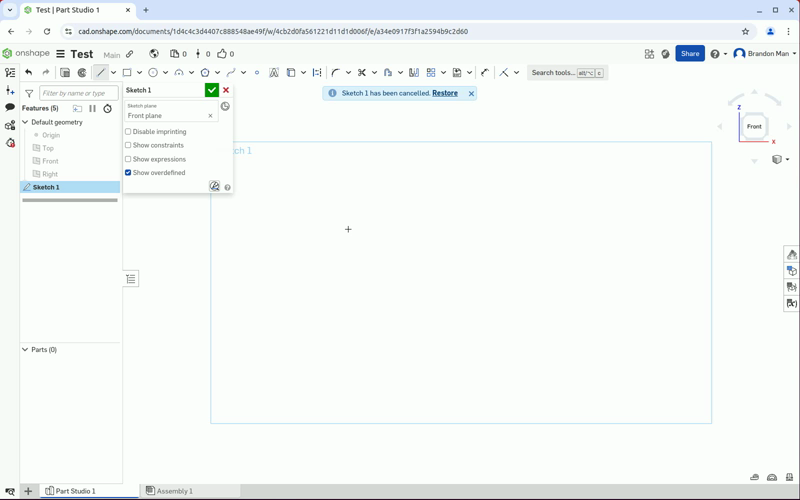
key_up(shift)
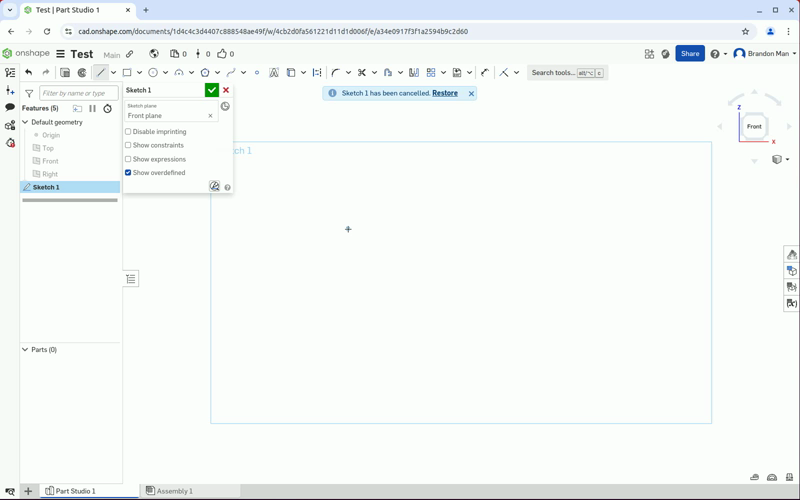
key_down(shift)
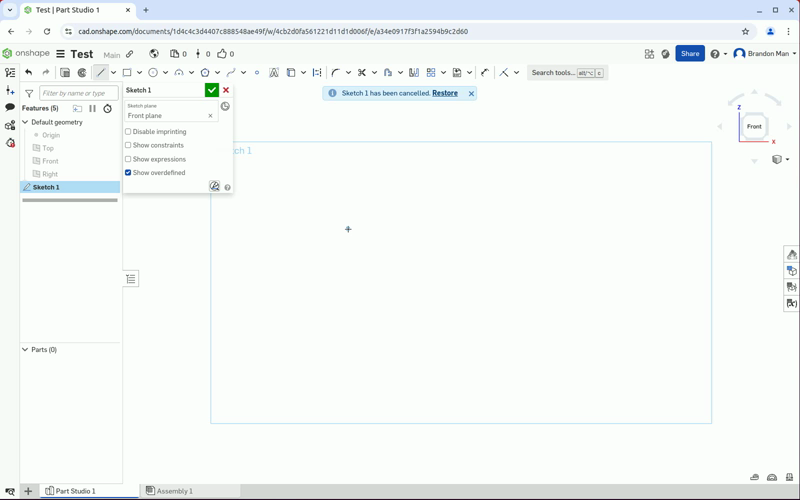
mouse_move(378, 228)
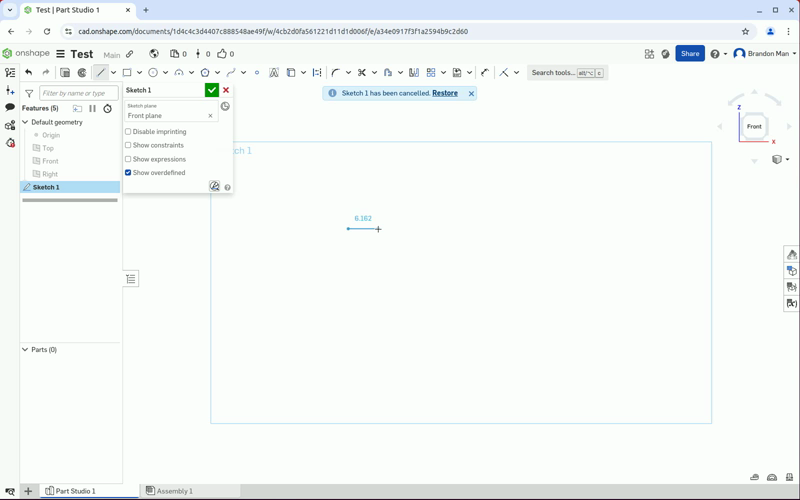
mouse_move(361, 228)
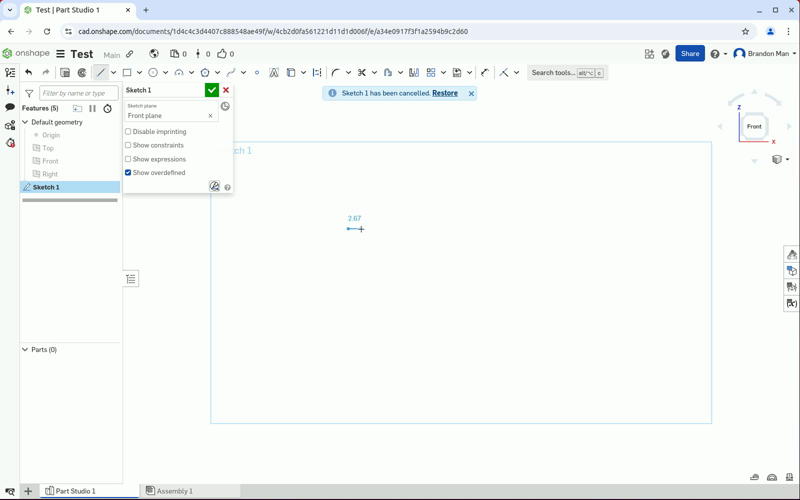
click(361, 228)
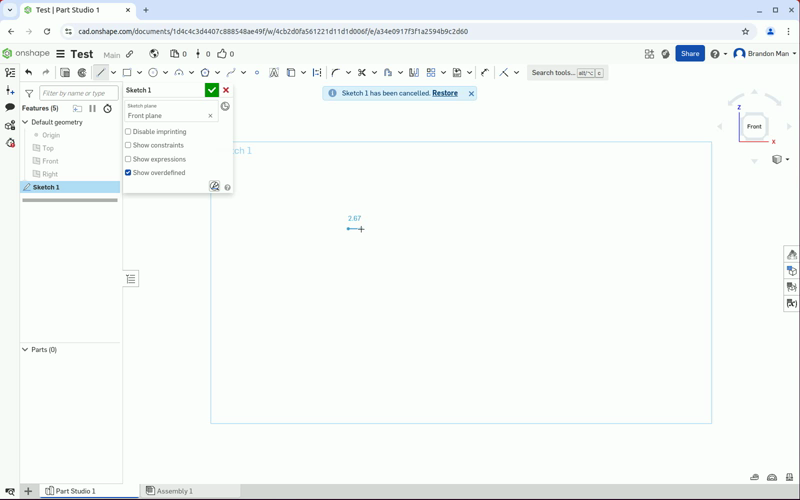
key_up(shift)
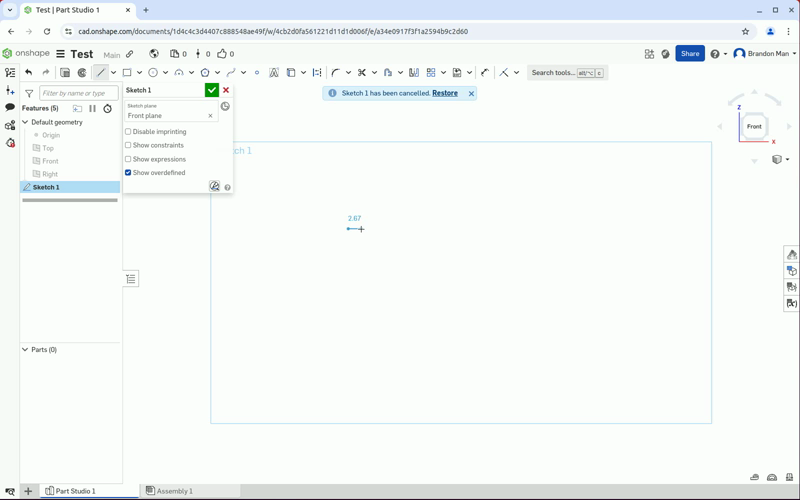
key_down(shift)
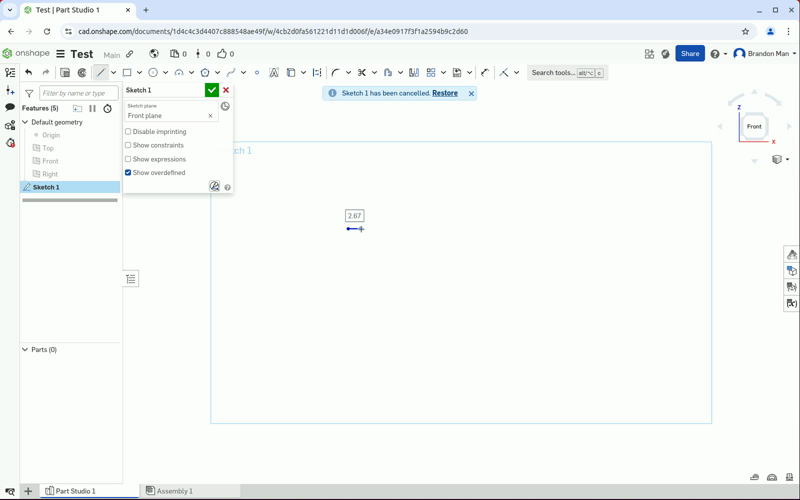
mouse_move(391, 228)
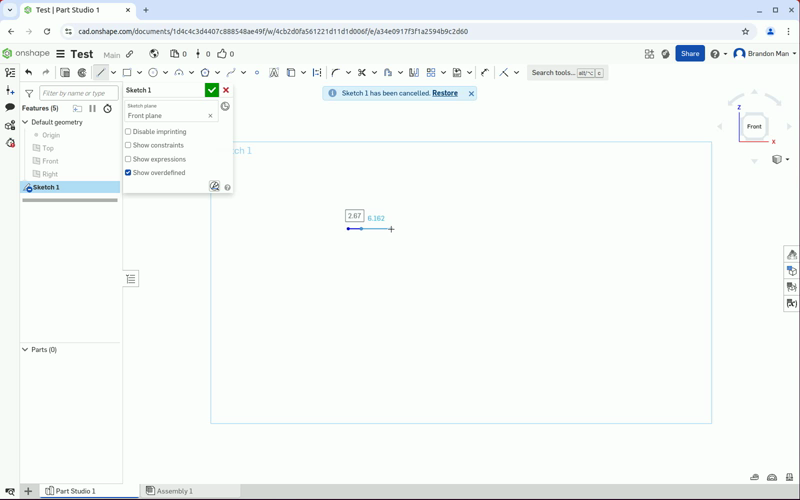
mouse_move(361, 208)
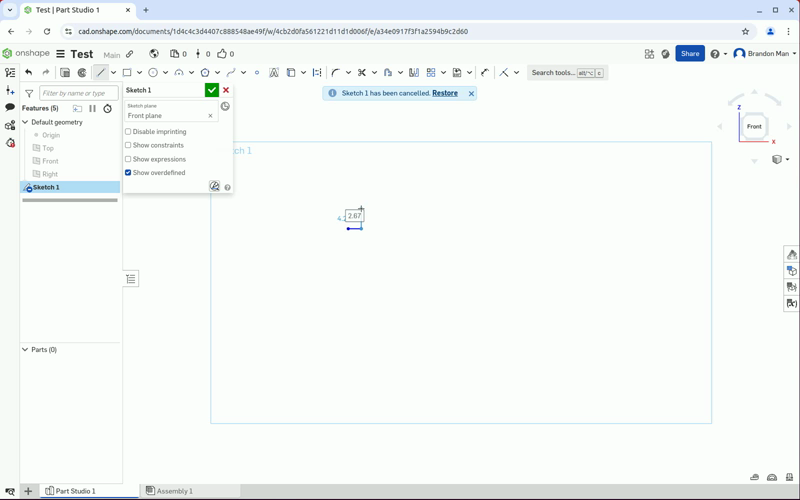
click(361, 208)
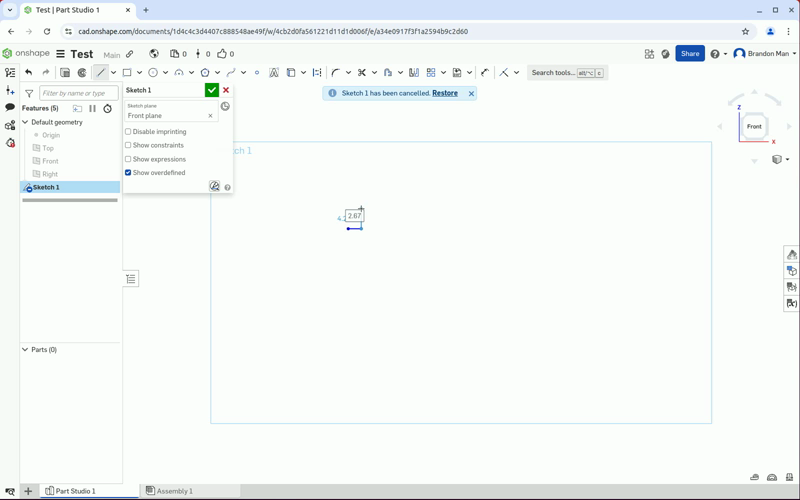
key_up(shift)
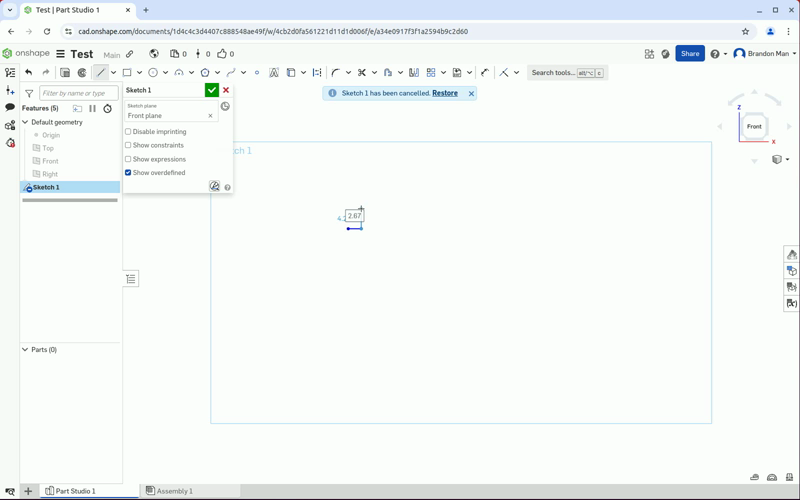
key_down(shift)
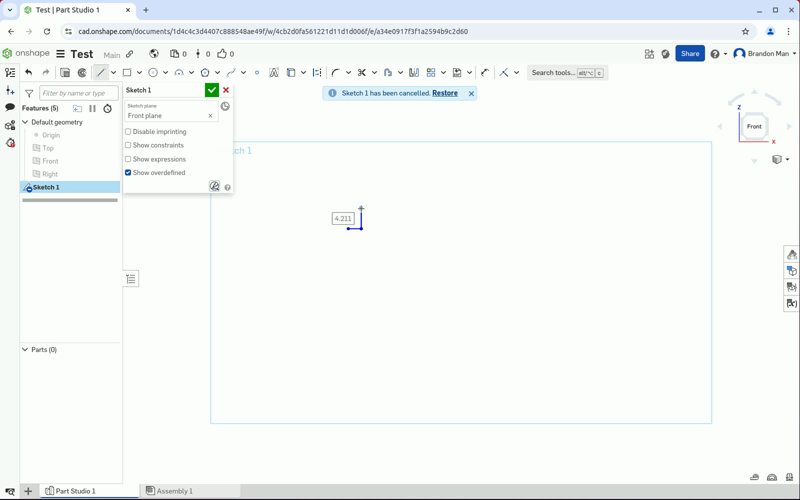
mouse_move(391, 208)
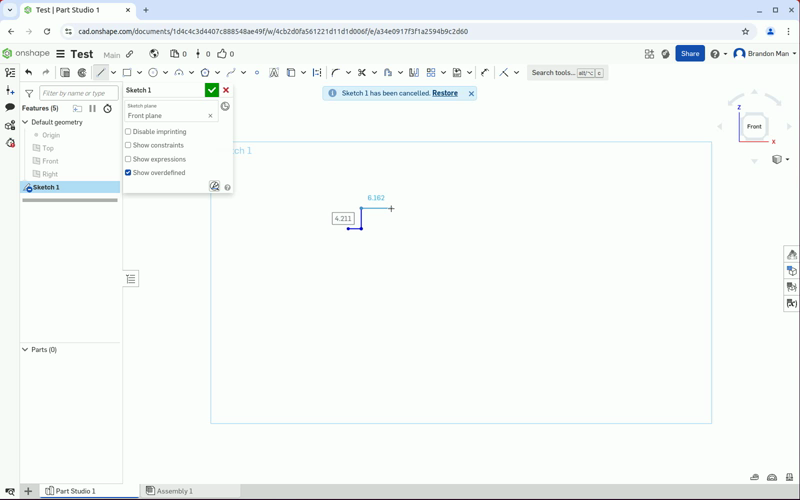
mouse_move(348, 208)
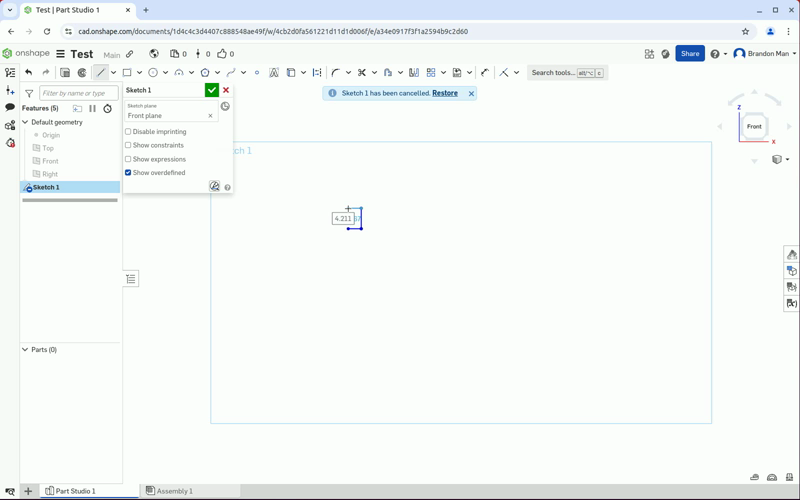
click(348, 208)
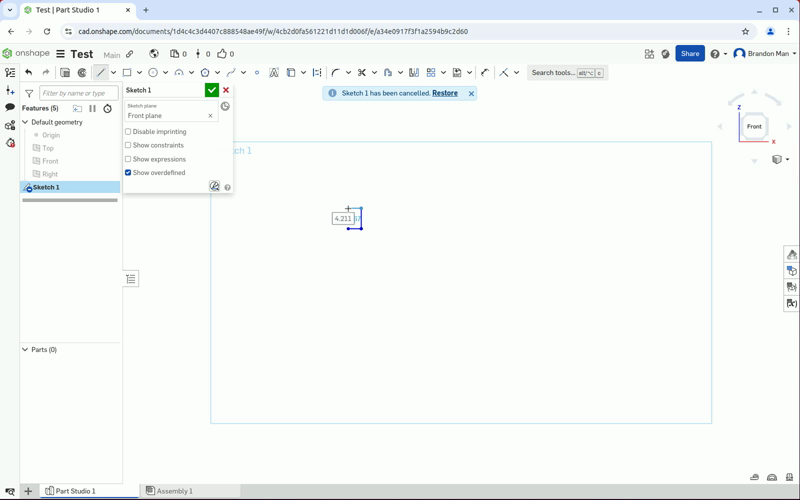
key_up(shift)
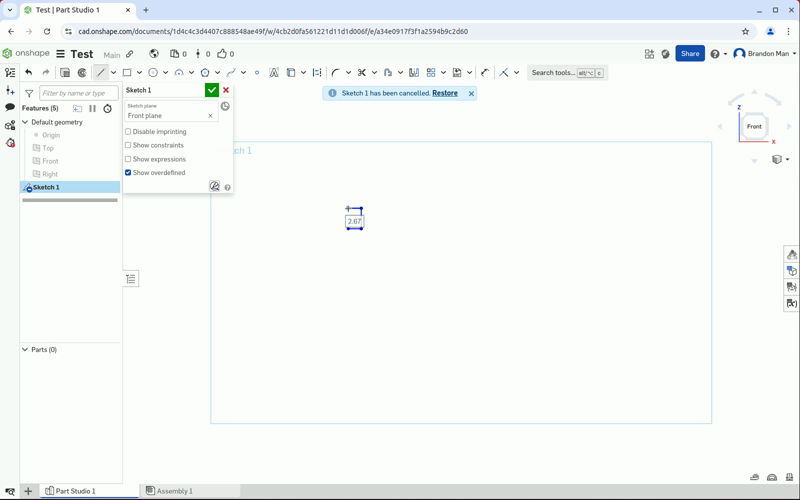
mouse_move(378, 208)
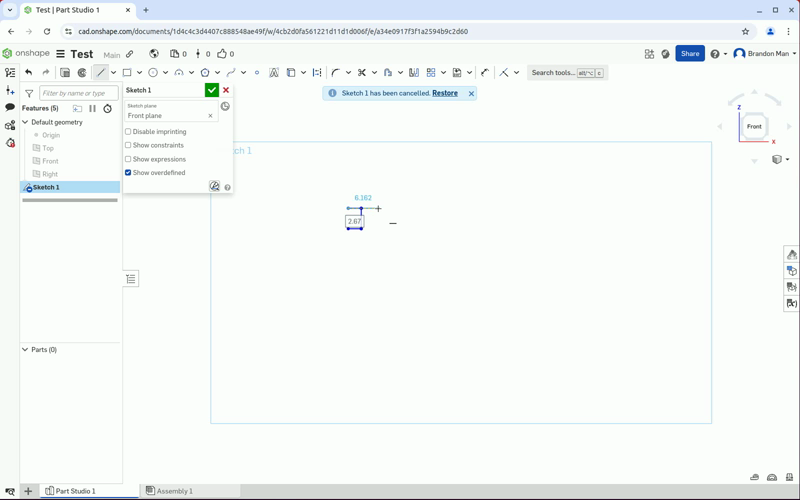
key_down(shift)
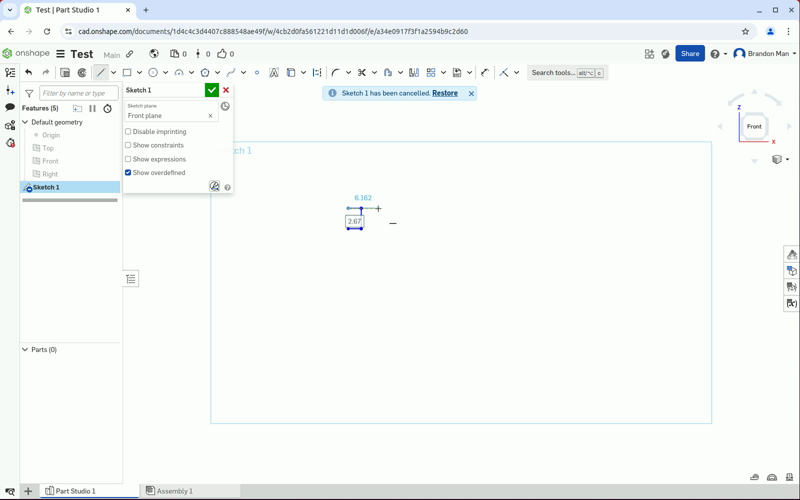
mouse_move(348, 228)
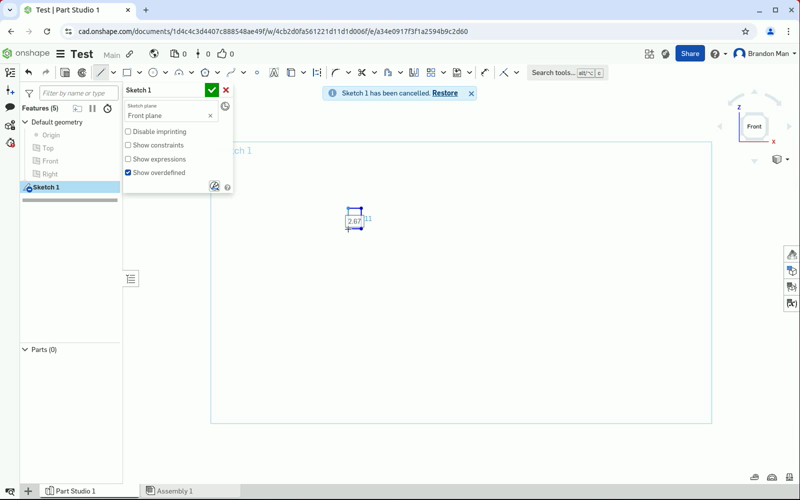
key_up(shift)
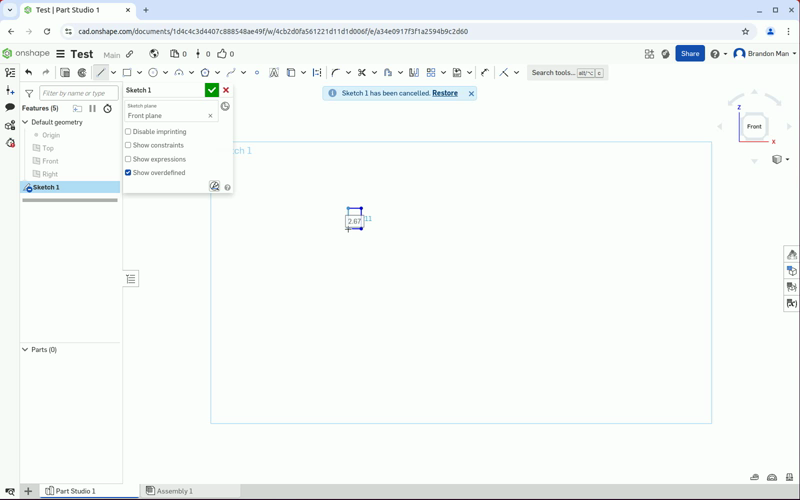
click(348, 228)
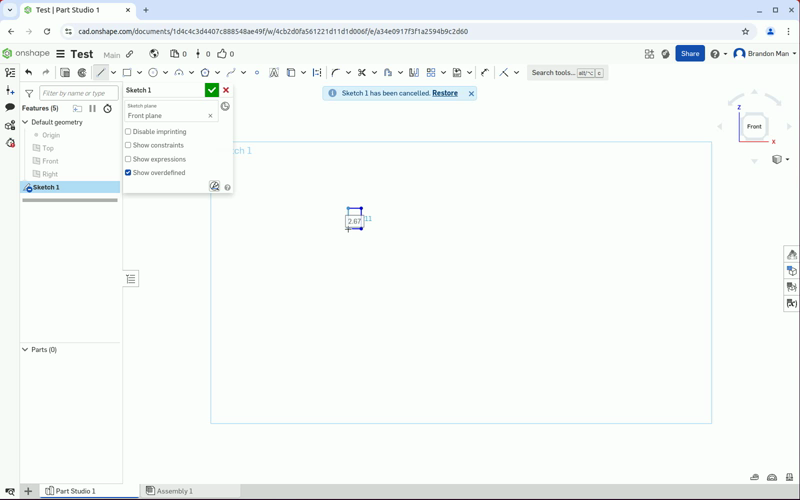
key(esc)
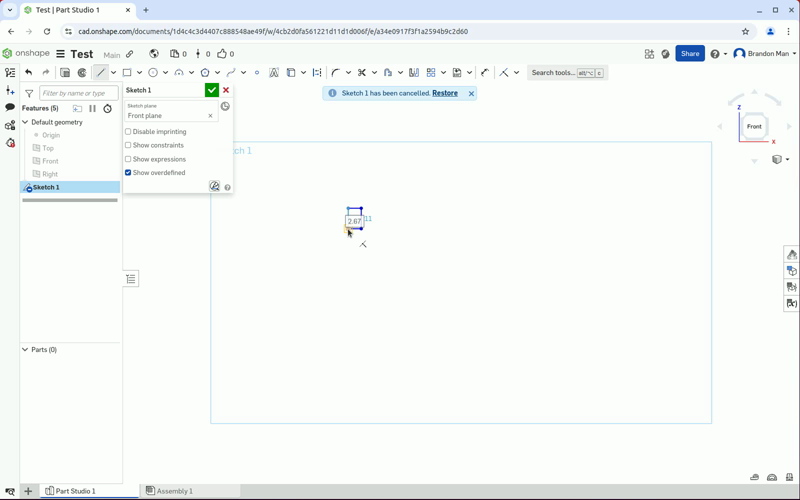
mouse_move(354, 216)
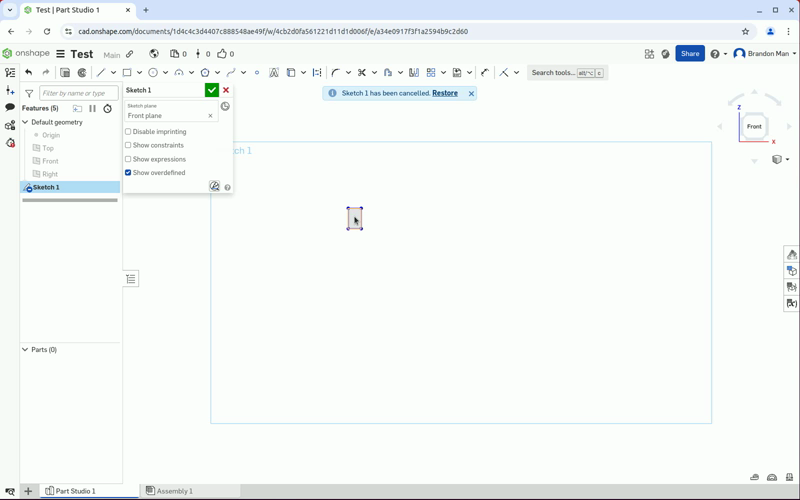
scroll(6)
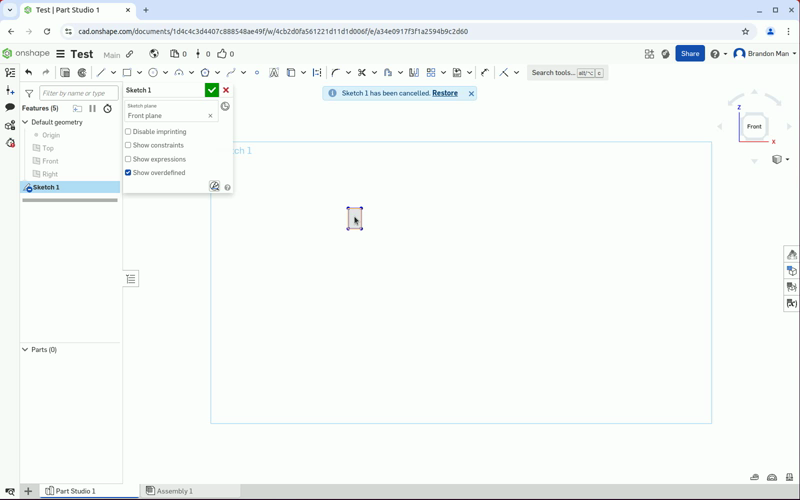
scroll(6)
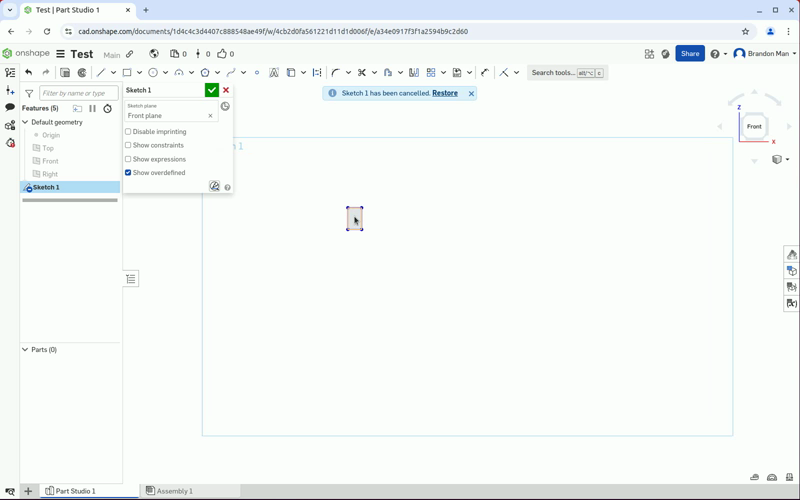
scroll(6)
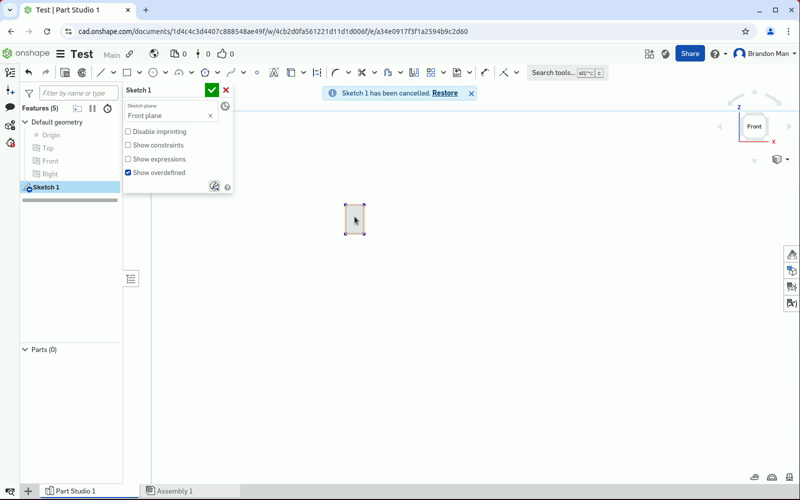
scroll(6)
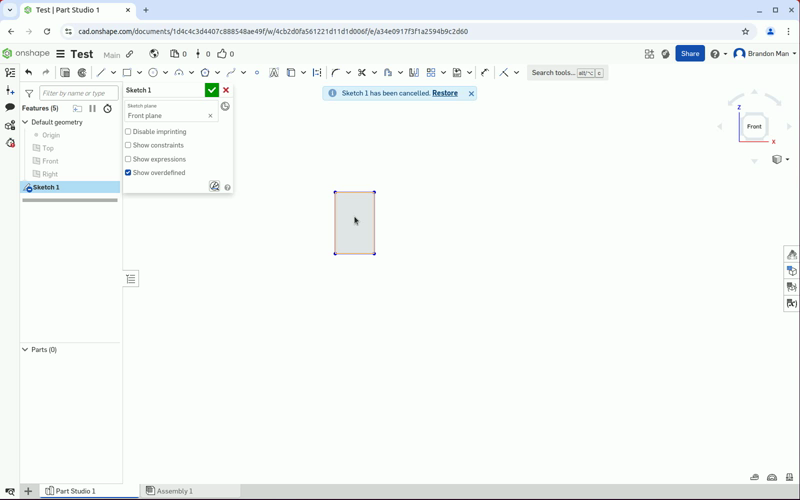
scroll(6)
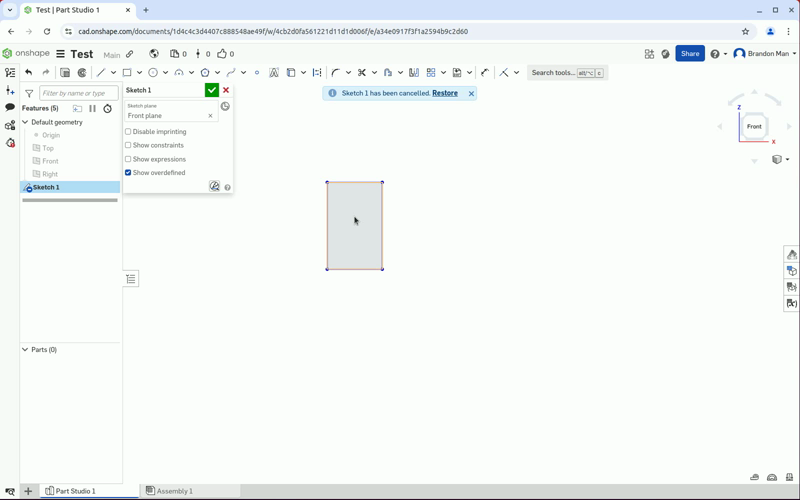
scroll(6)
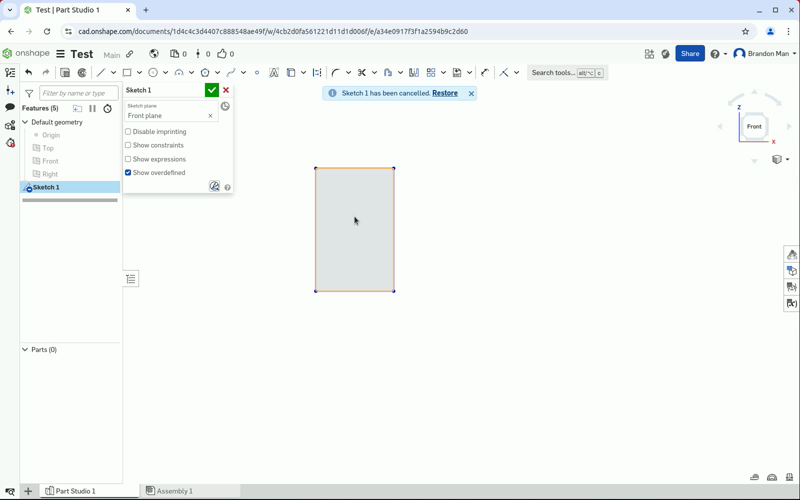
scroll(6)
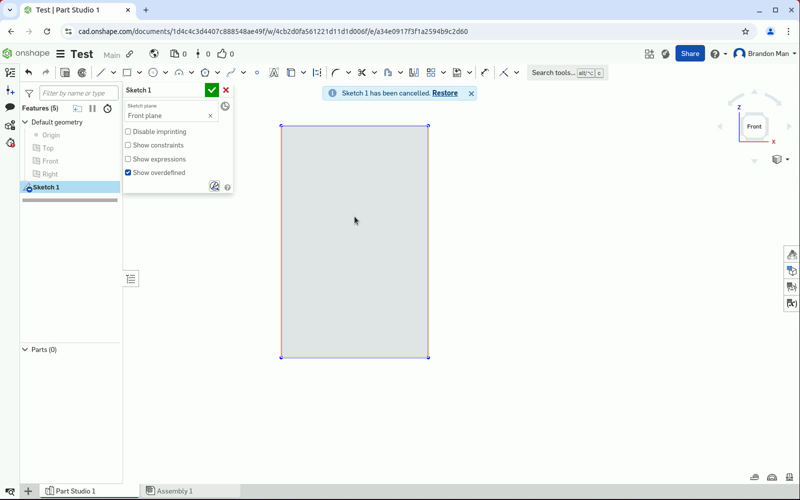
click(354, 216)
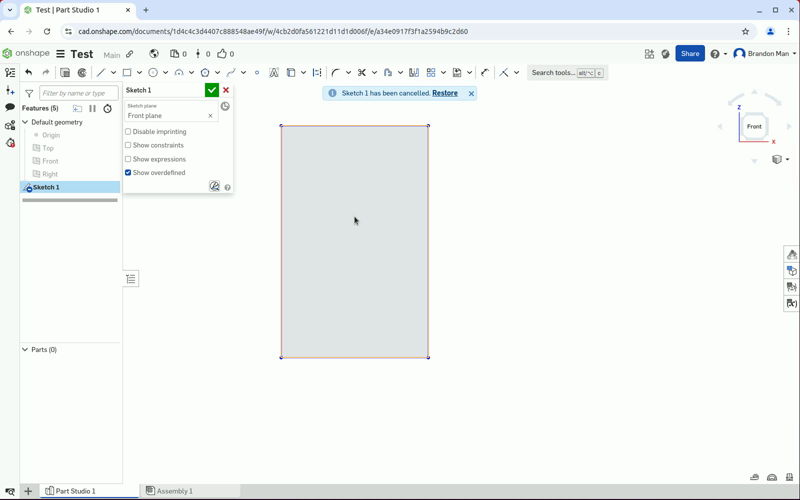
scroll(-6)
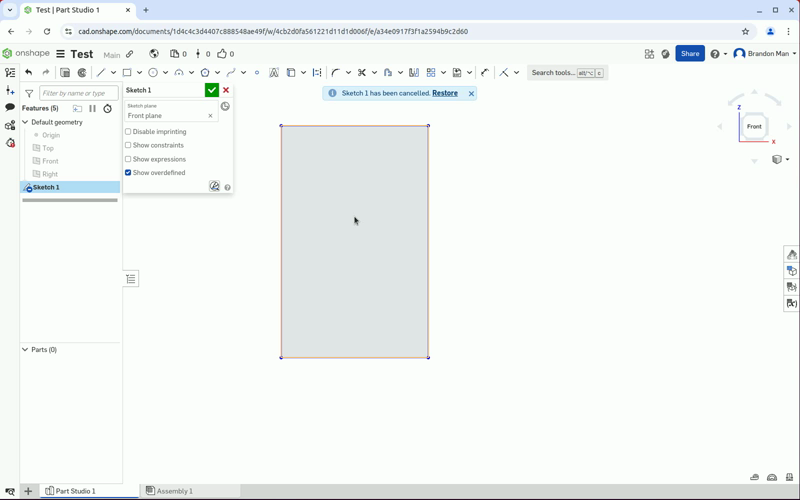
scroll(-6)
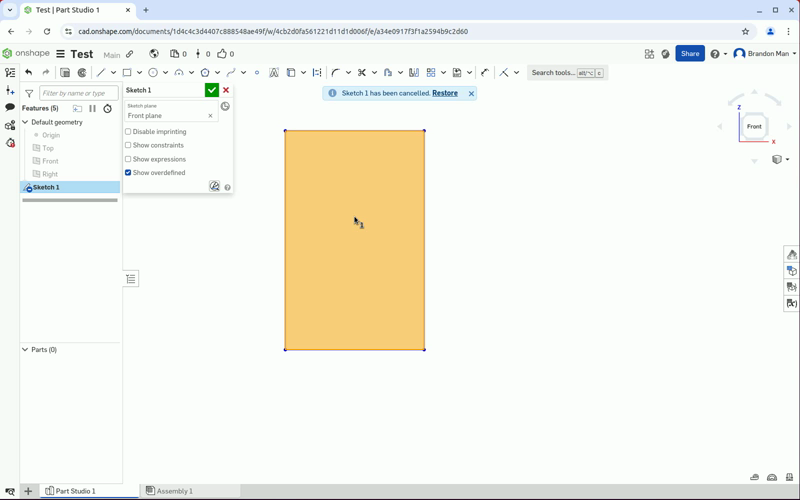
scroll(-6)
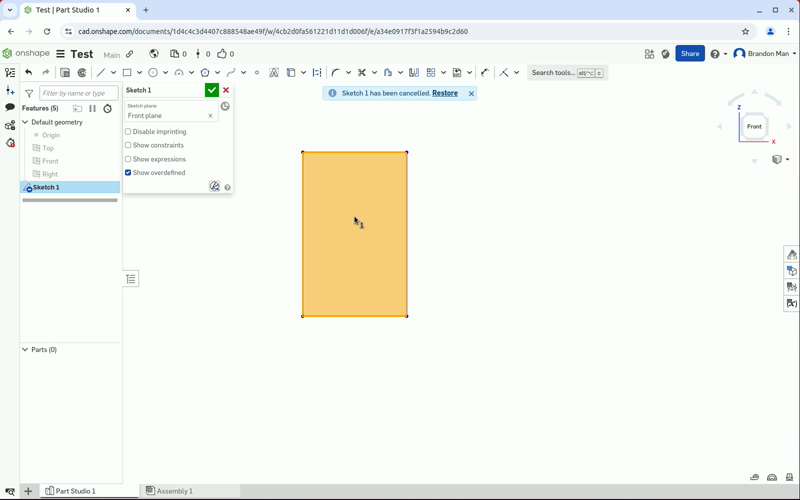
scroll(-6)
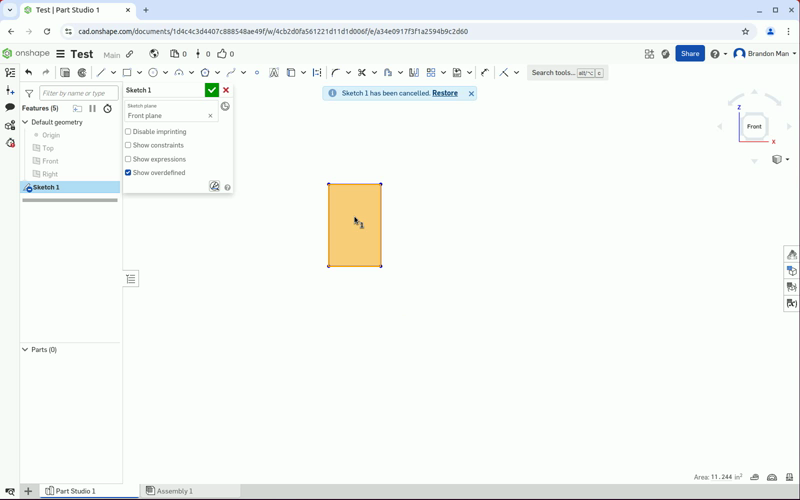
scroll(-6)
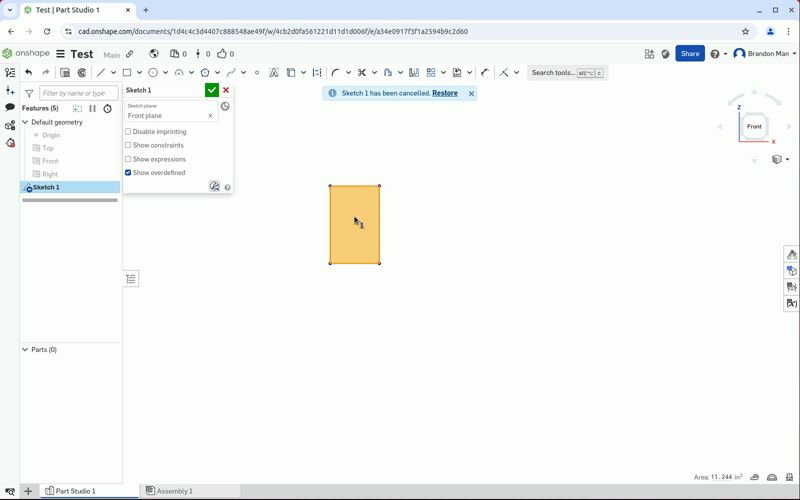
scroll(-6)
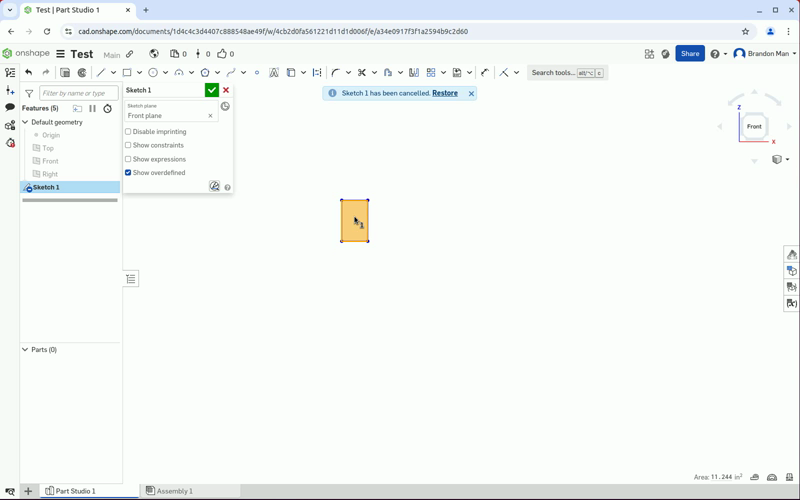
scroll(-6)
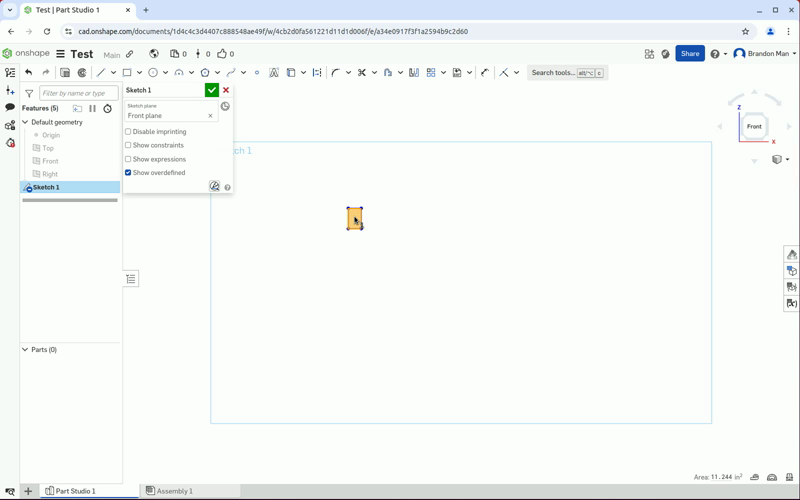
mouse_move(73, 352)
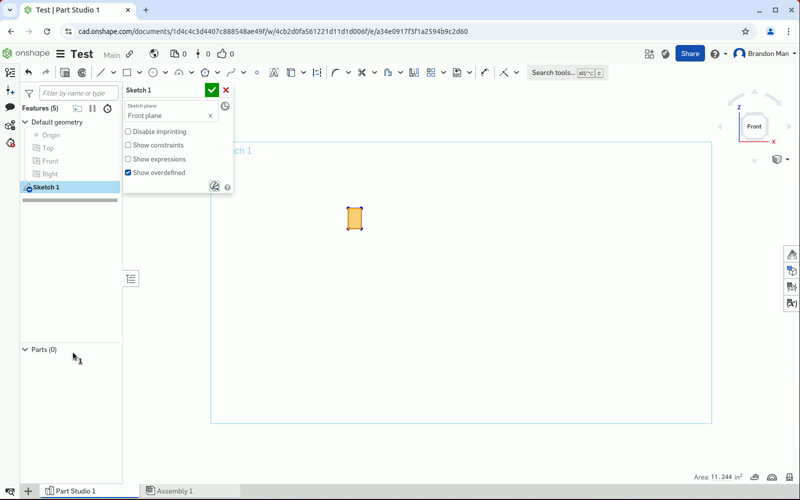
key(shift+y)
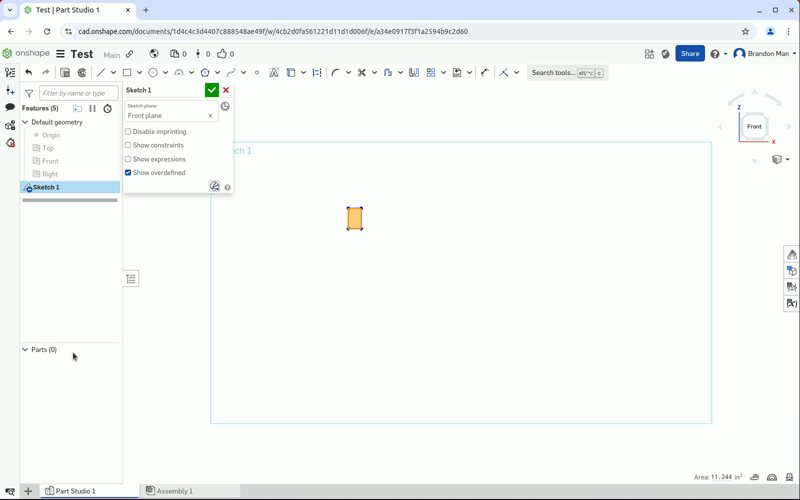
key(shift+e)
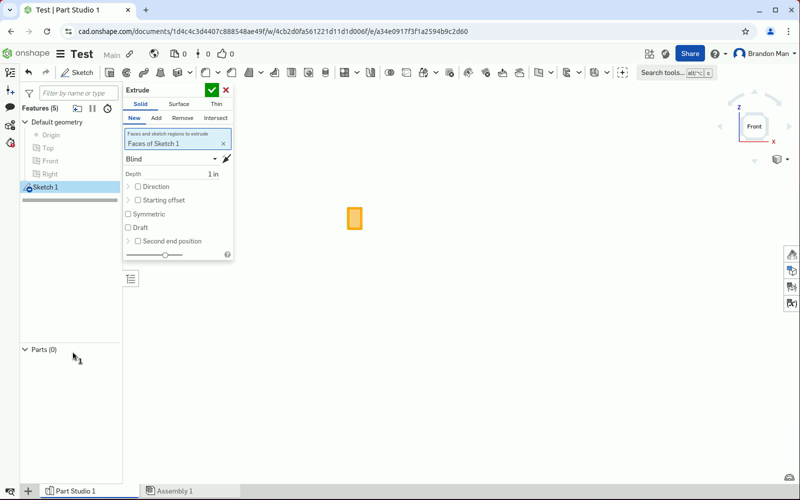
mouse_move(143, 106)
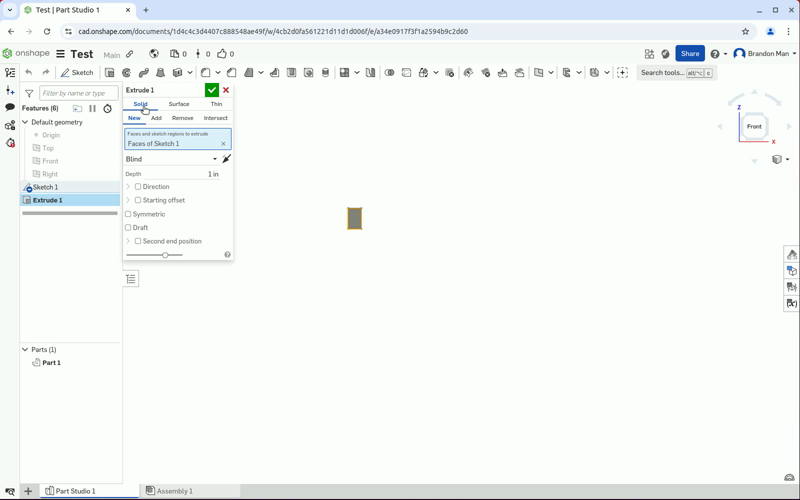
click(143, 106)
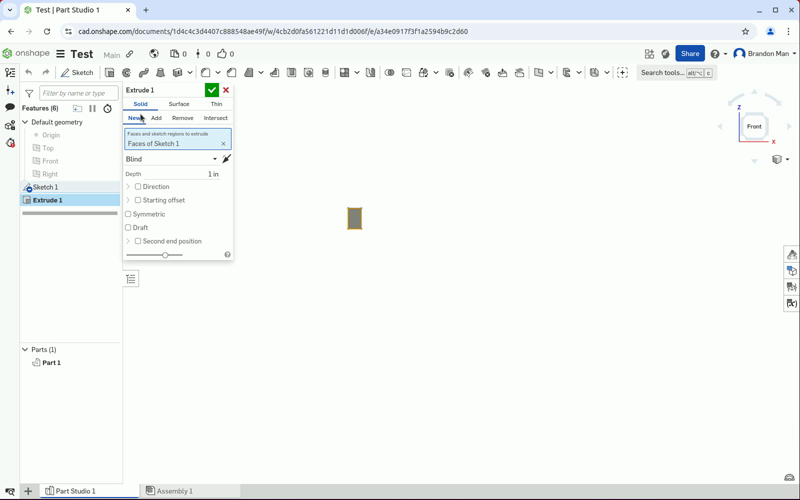
mouse_move(137, 120)
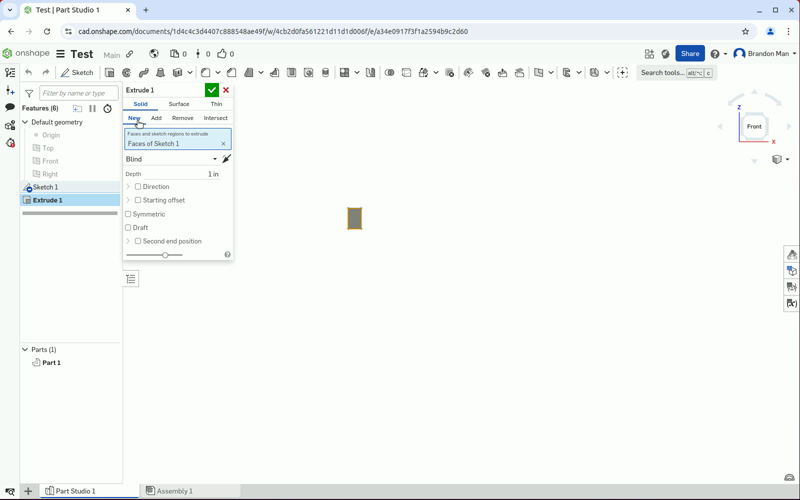
click(137, 120)
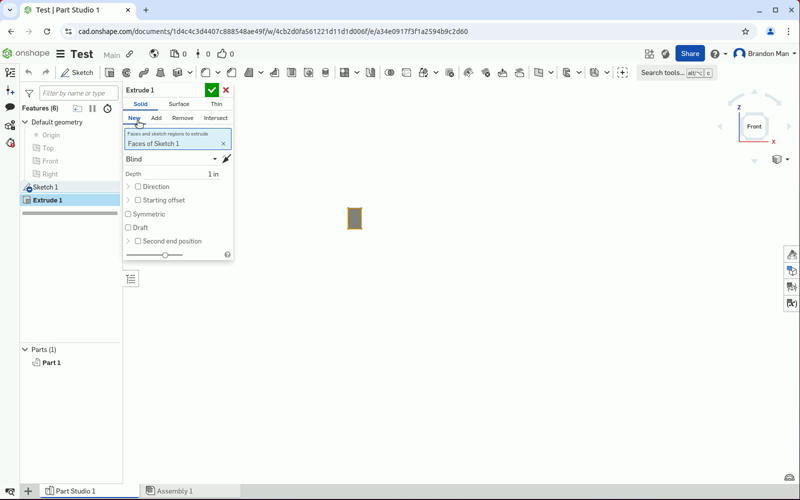
key(tab, 4)
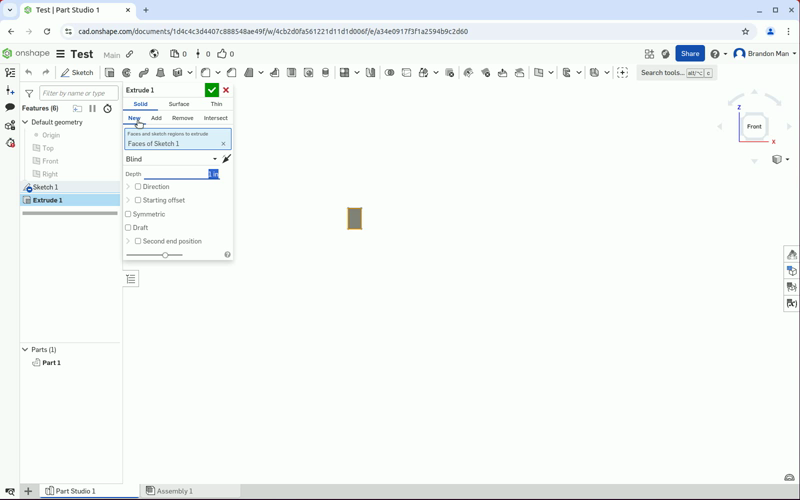
text(2.648)
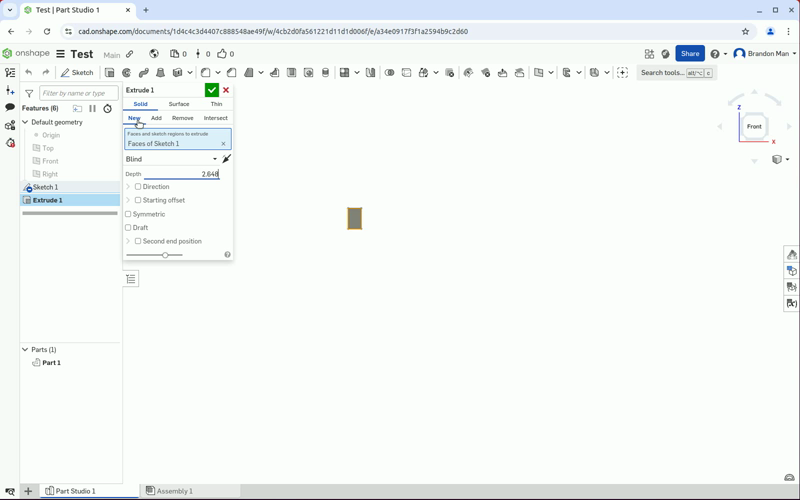
key(enter)
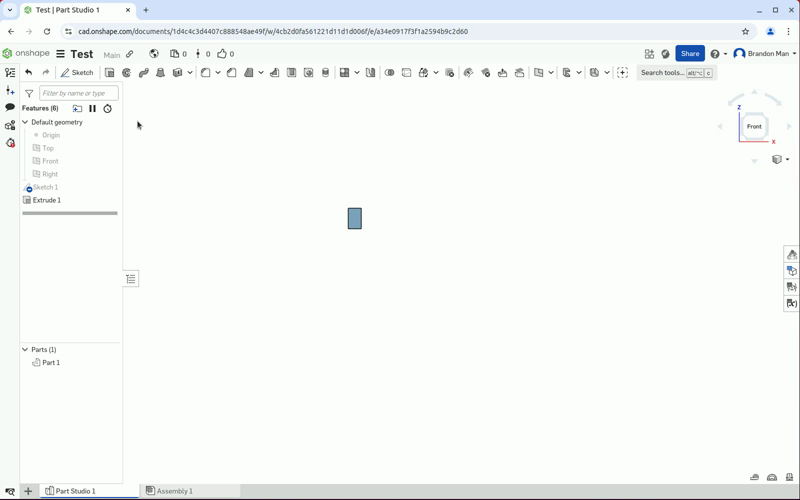
key(shift+h)
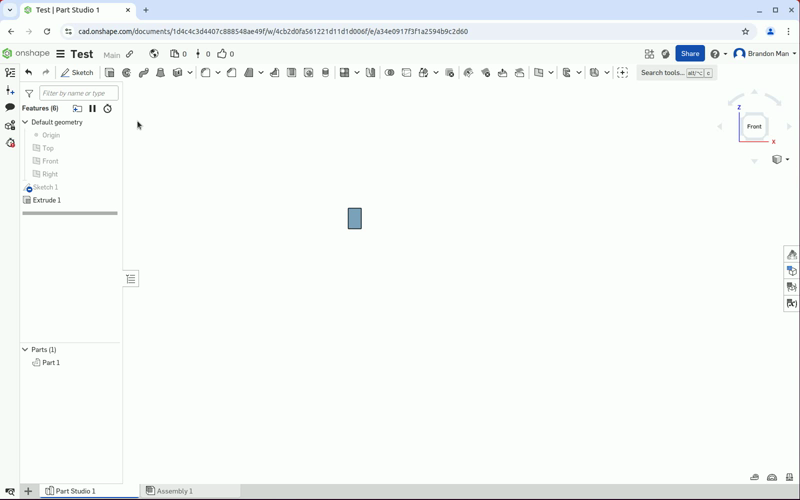
key(shift+h)
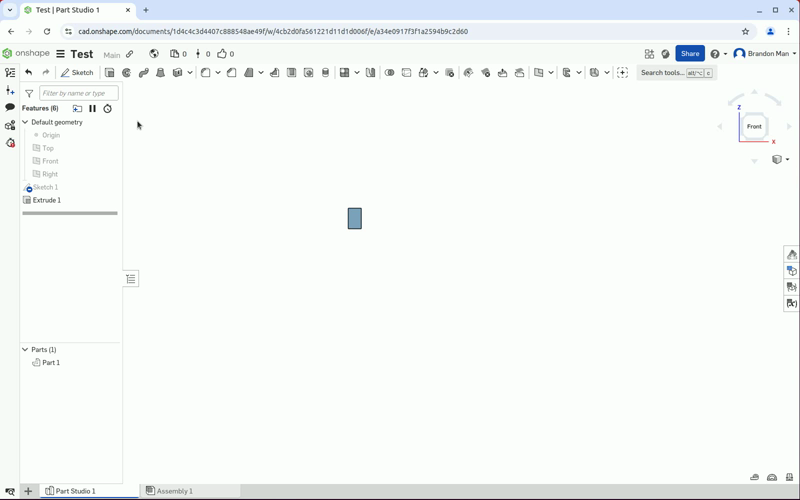
mouse_move(73, 189)
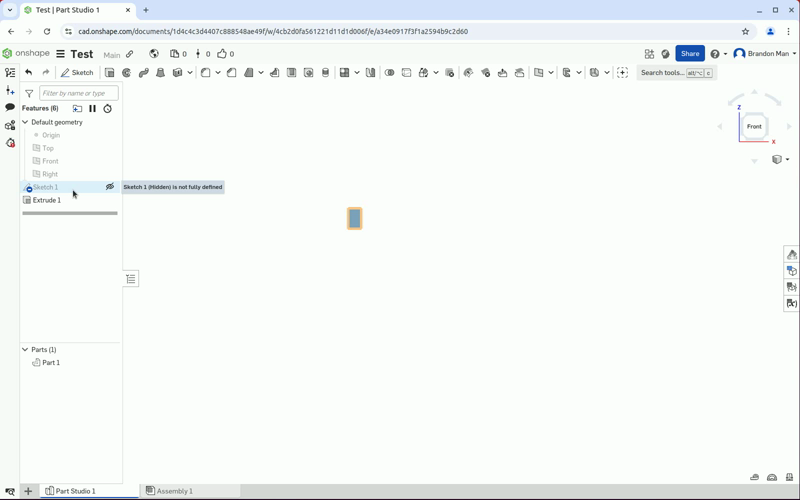
click(73, 189)
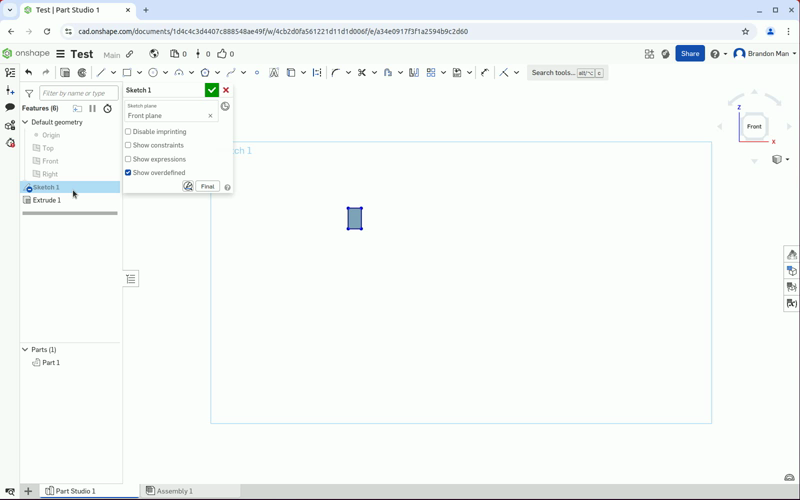
mouse_move(229, 92)
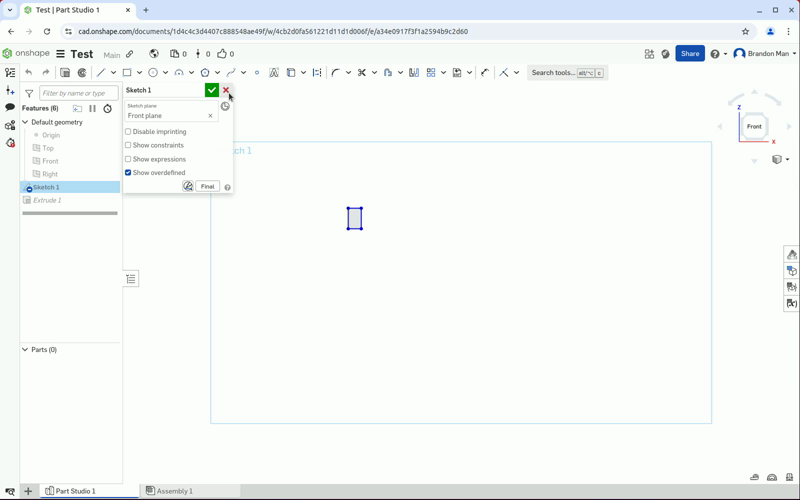
click(229, 92)
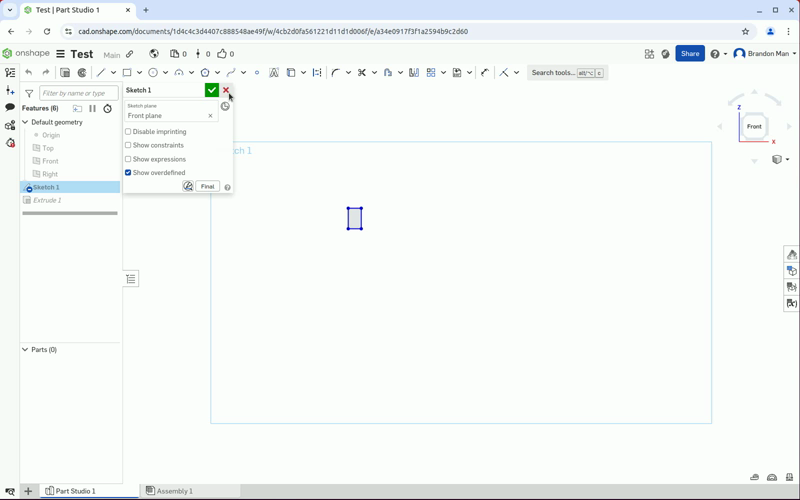
key(shift+s)
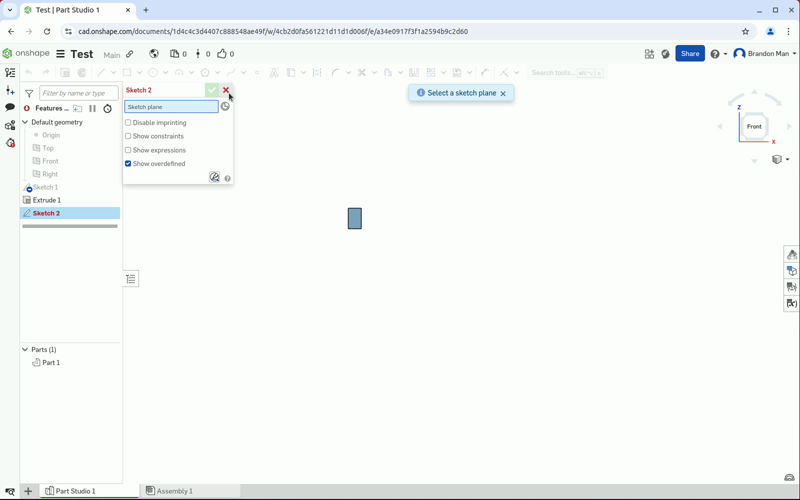
mouse_move(73, 163)
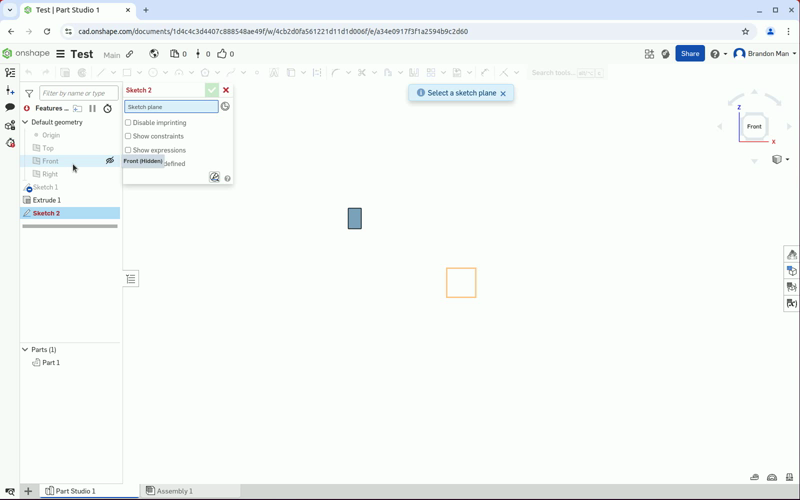
click(73, 163)
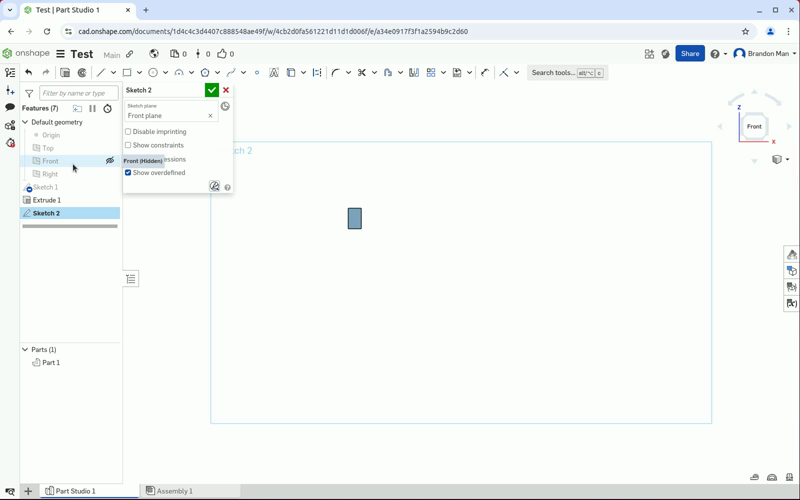
mouse_move(73, 352)
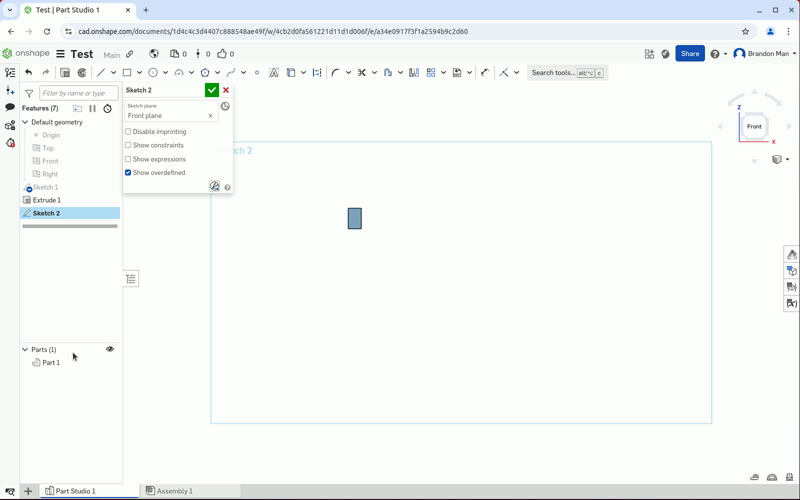
key(y)
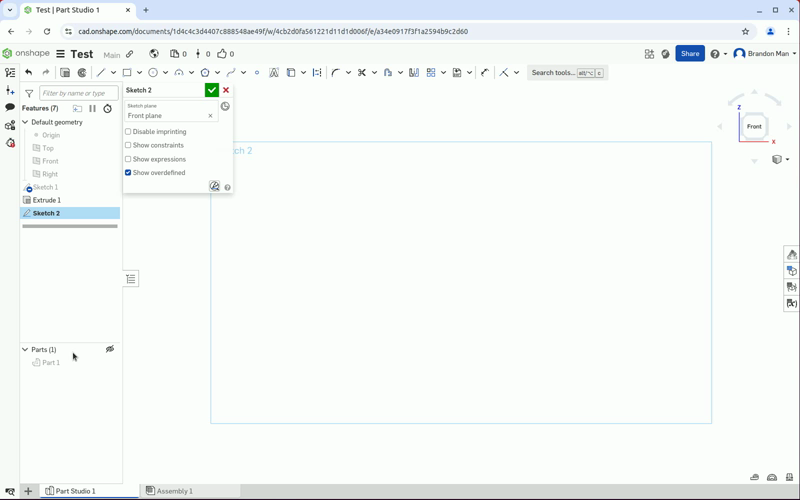
key(l)
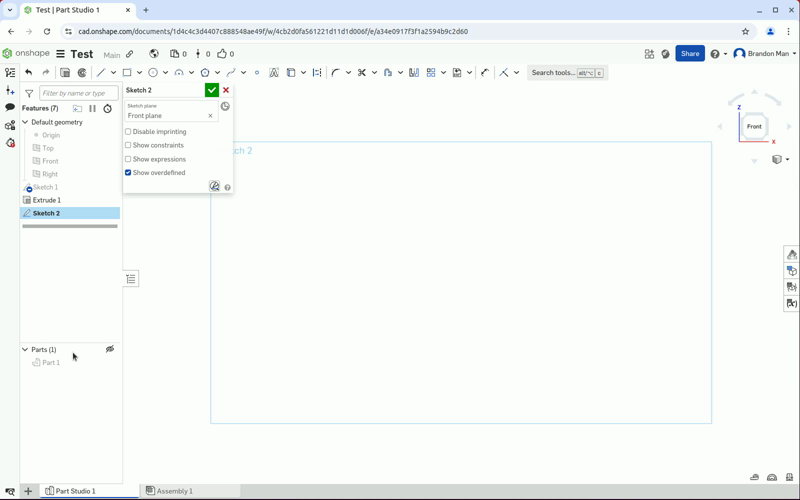
key_down(shift)
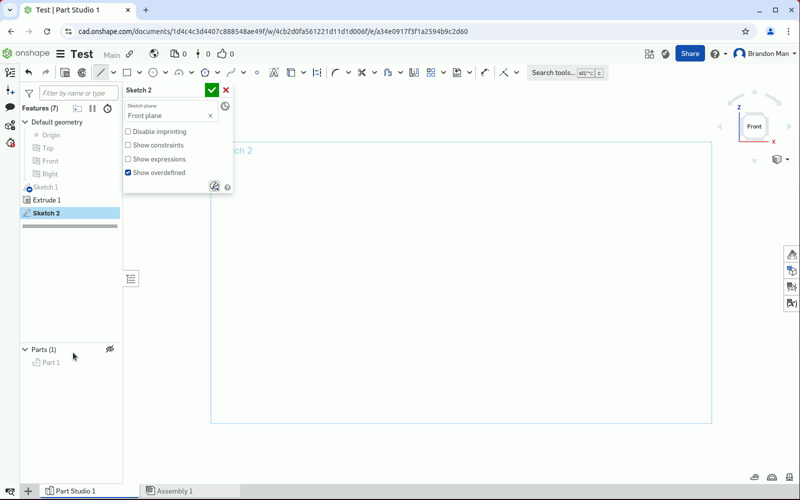
mouse_move(348, 262)
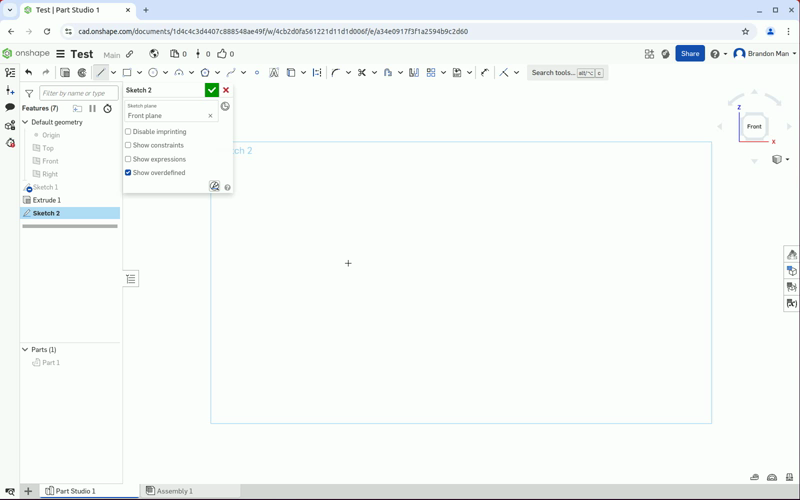
click(348, 262)
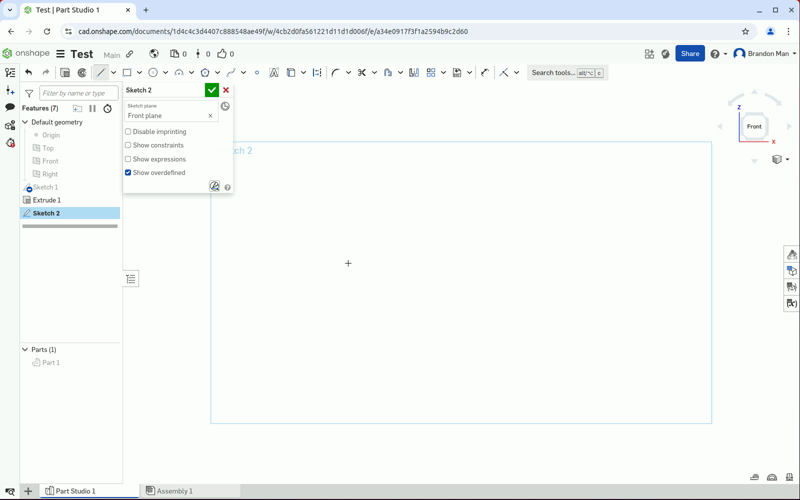
key_up(shift)
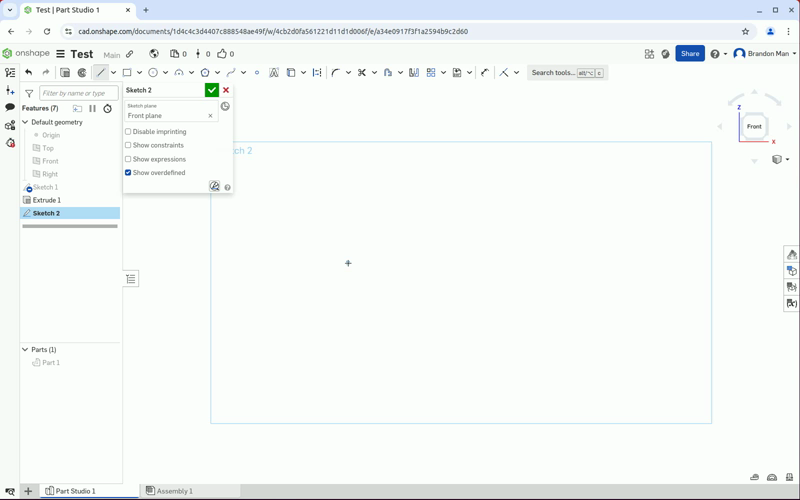
key_down(shift)
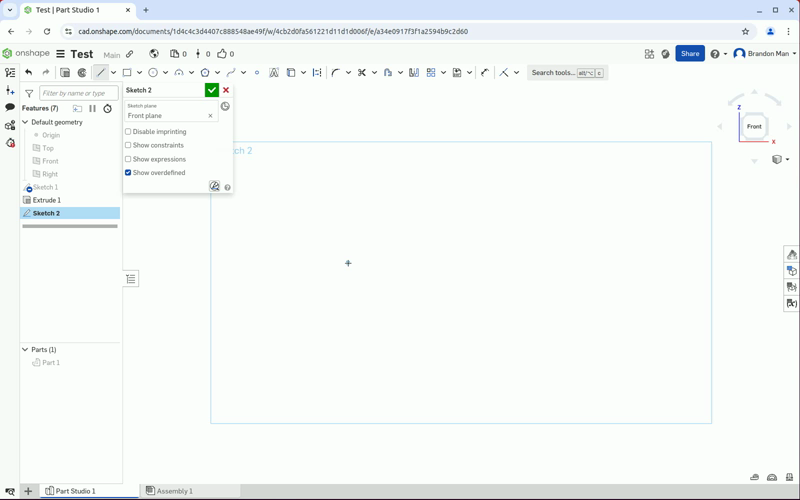
mouse_move(378, 262)
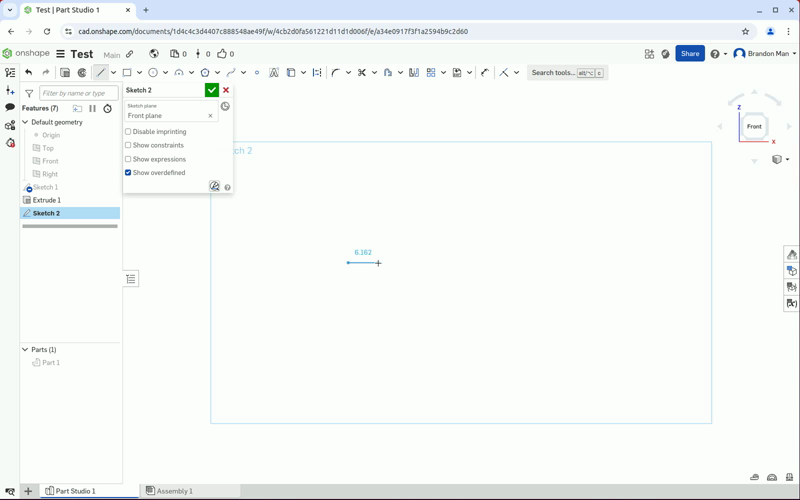
mouse_move(361, 262)
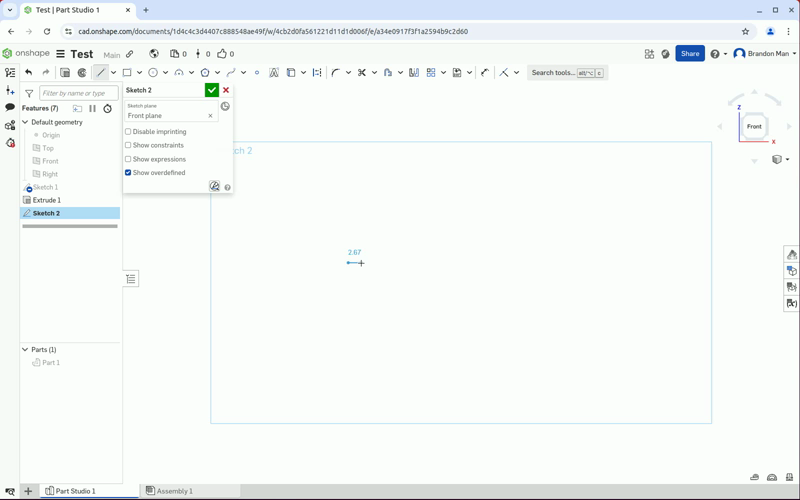
click(361, 262)
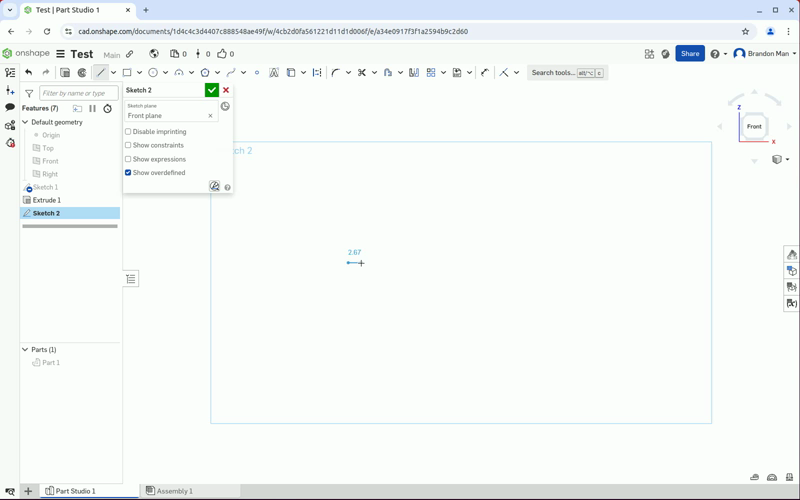
key_up(shift)
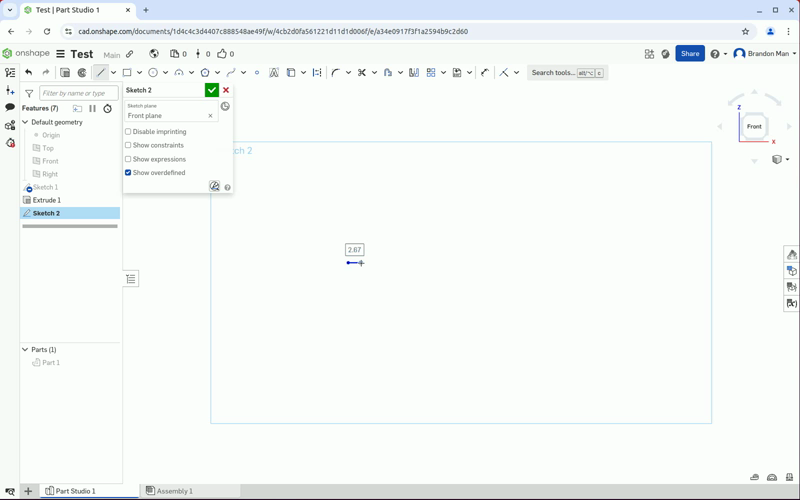
key_down(shift)
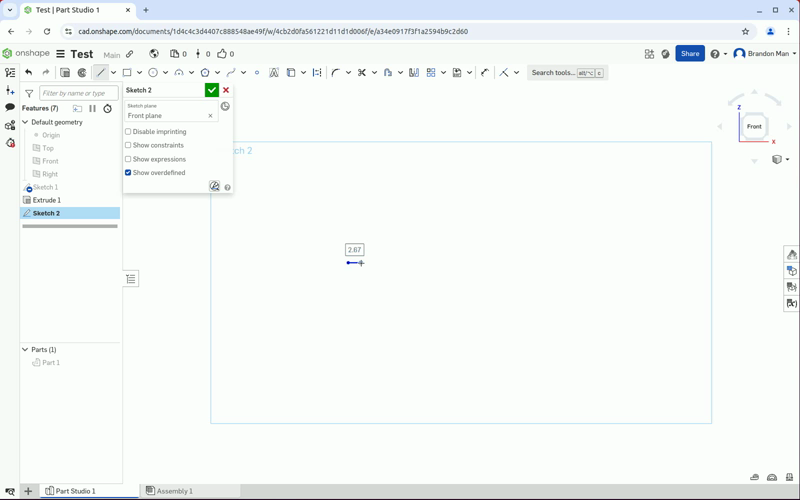
mouse_move(391, 262)
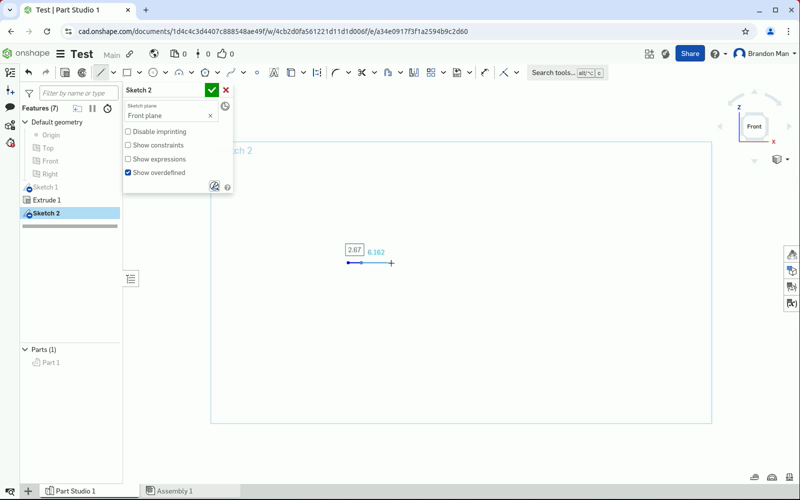
mouse_move(361, 245)
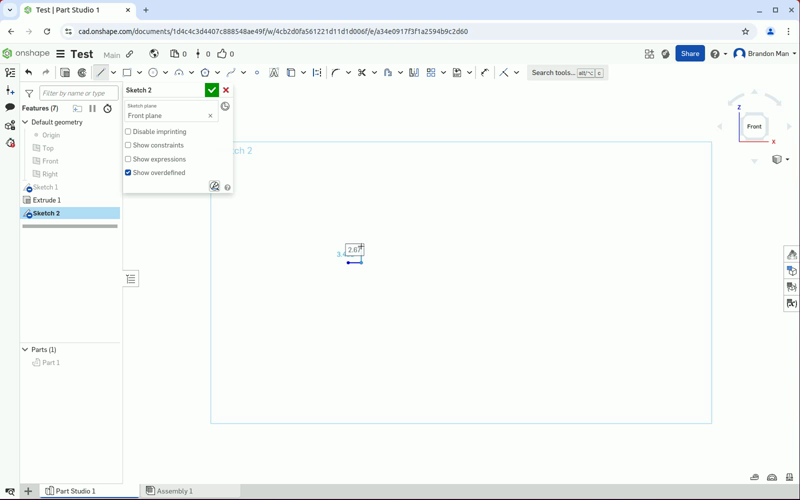
click(361, 245)
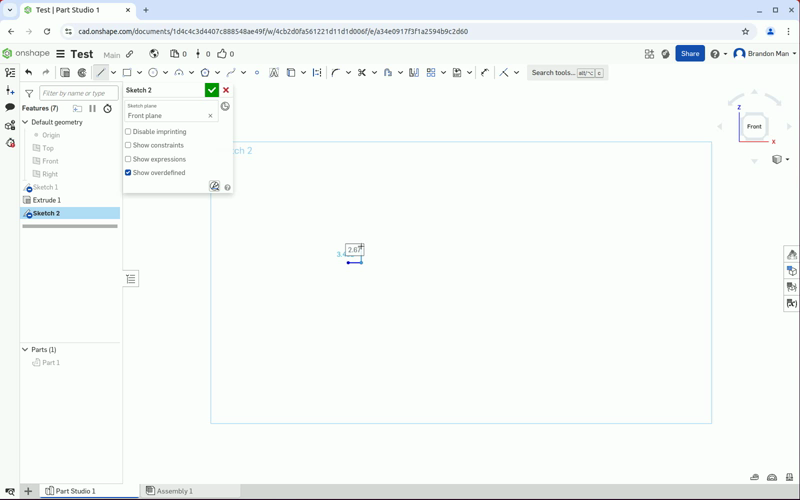
key_up(shift)
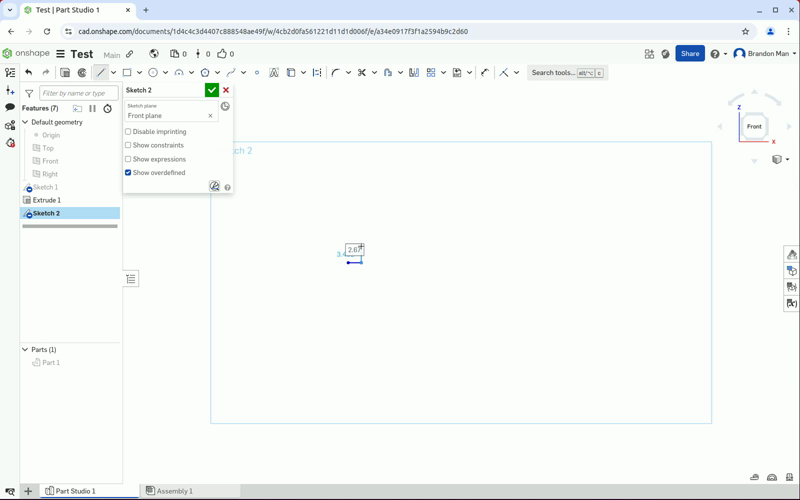
key_down(shift)
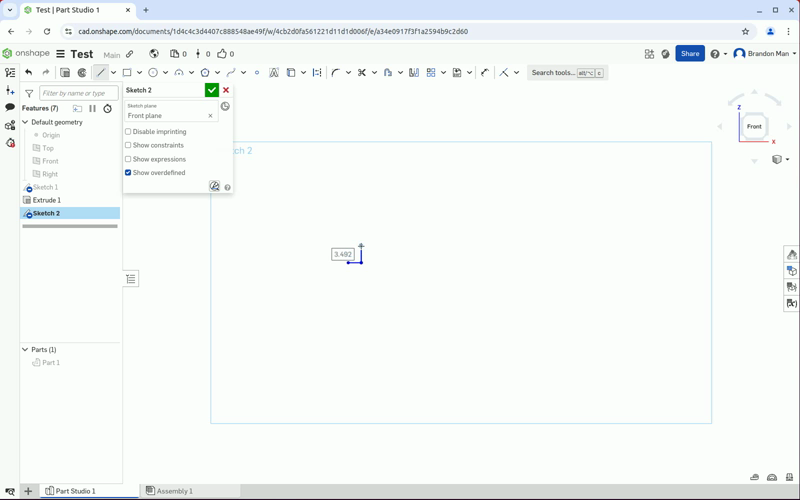
mouse_move(391, 245)
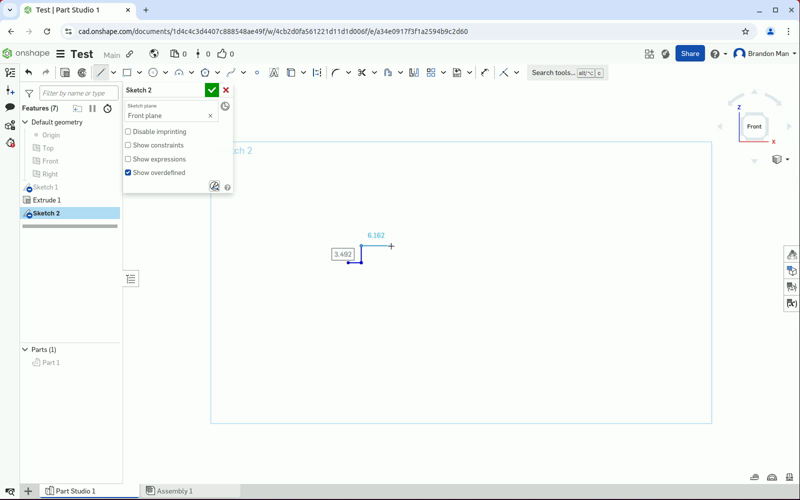
mouse_move(348, 245)
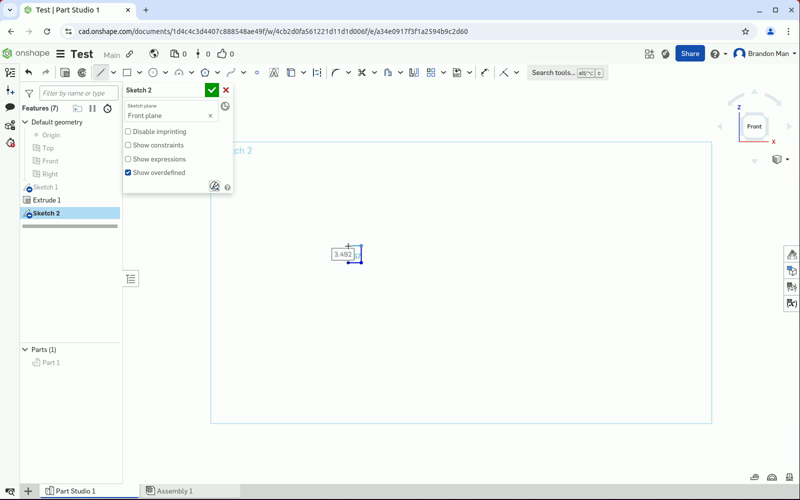
click(348, 245)
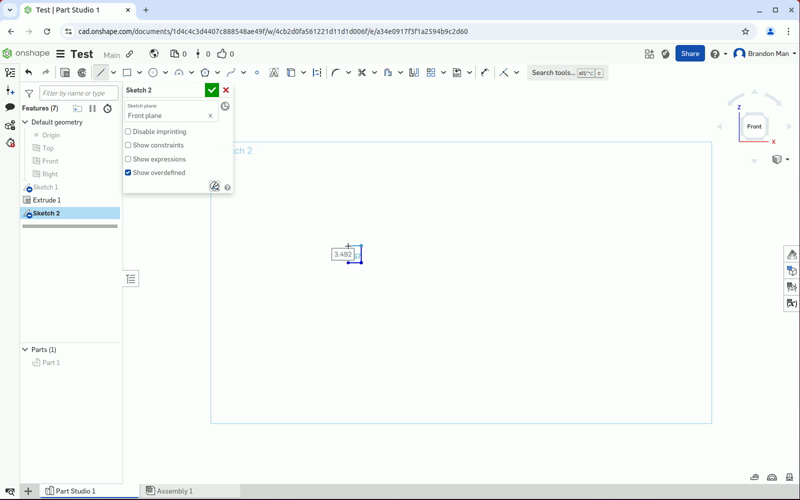
key_up(shift)
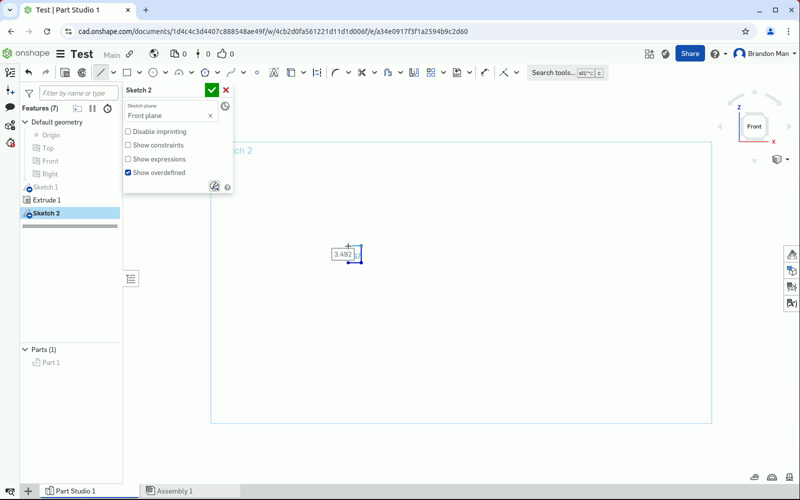
mouse_move(378, 245)
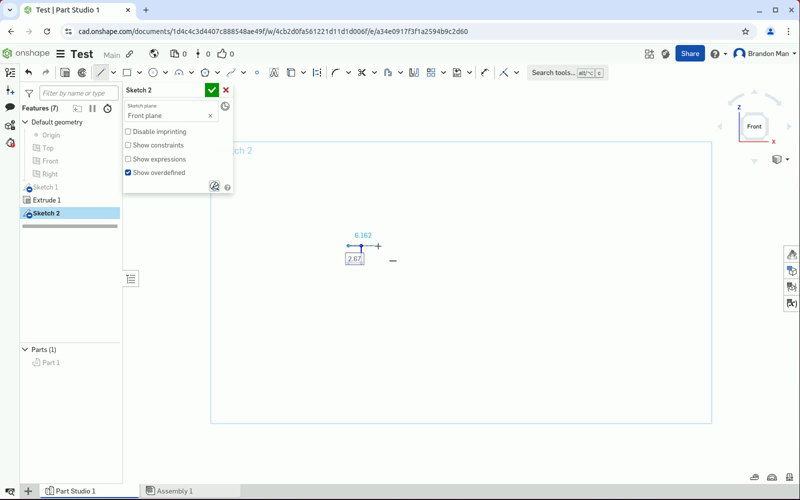
key_down(shift)
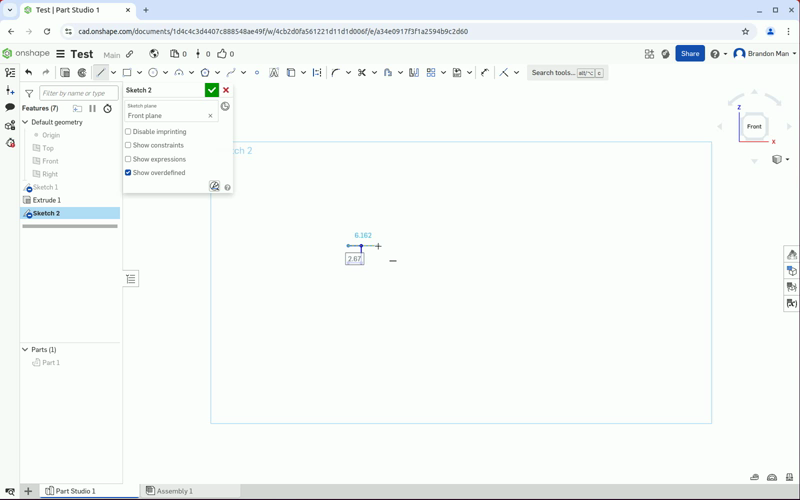
mouse_move(348, 262)
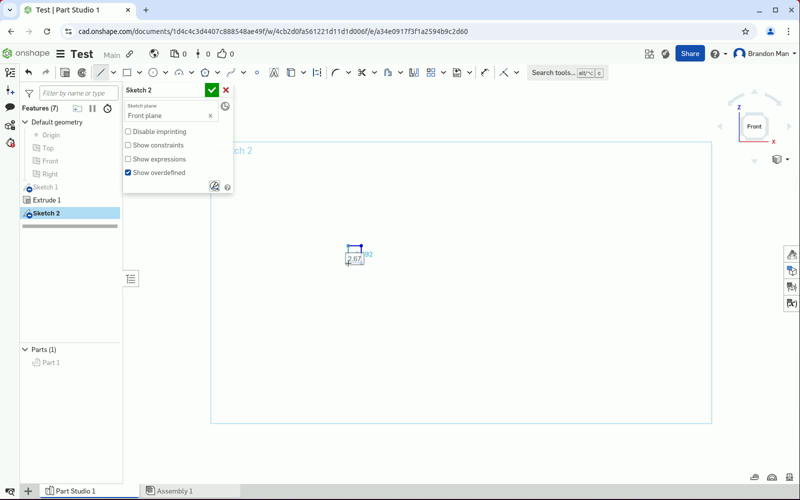
key_up(shift)
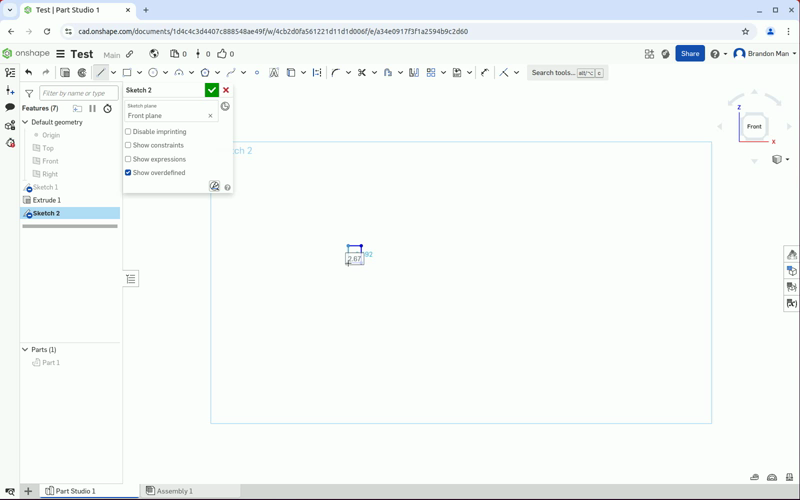
click(348, 262)
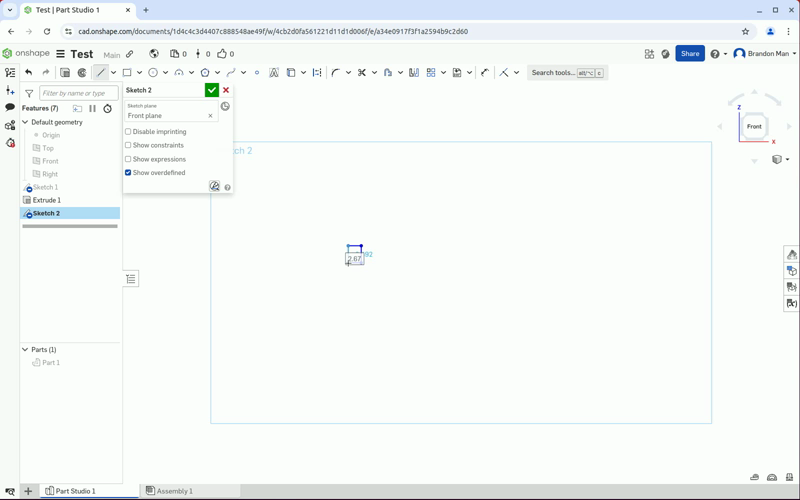
key(esc)
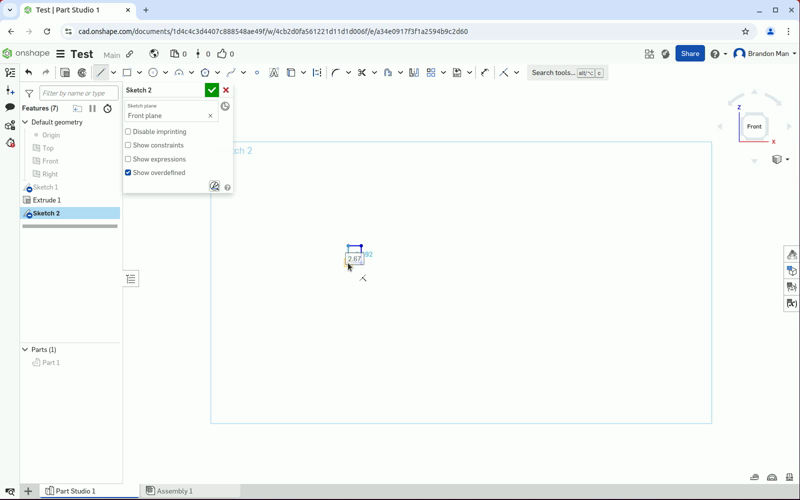
mouse_move(349, 255)
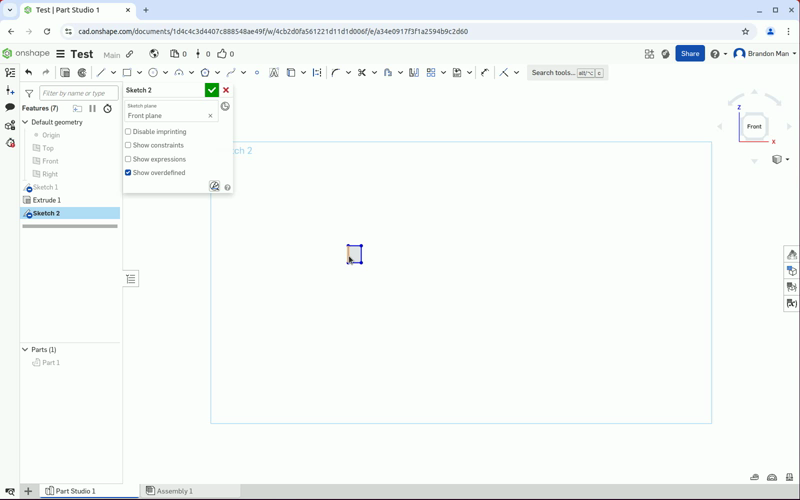
scroll(6)
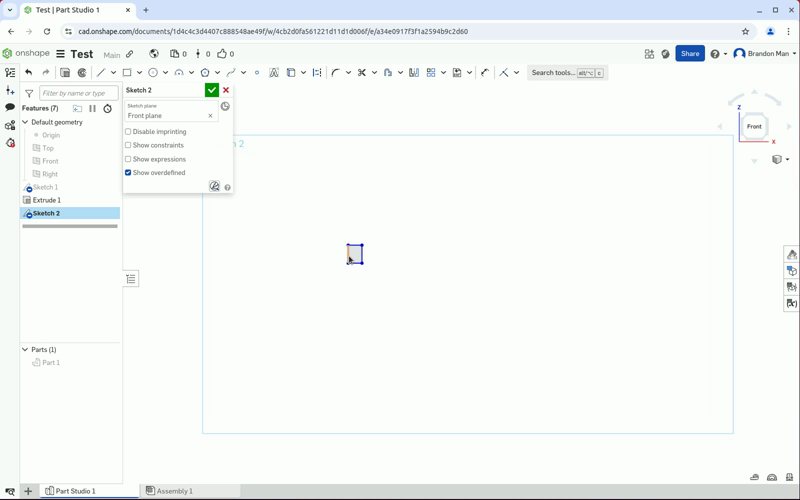
scroll(6)
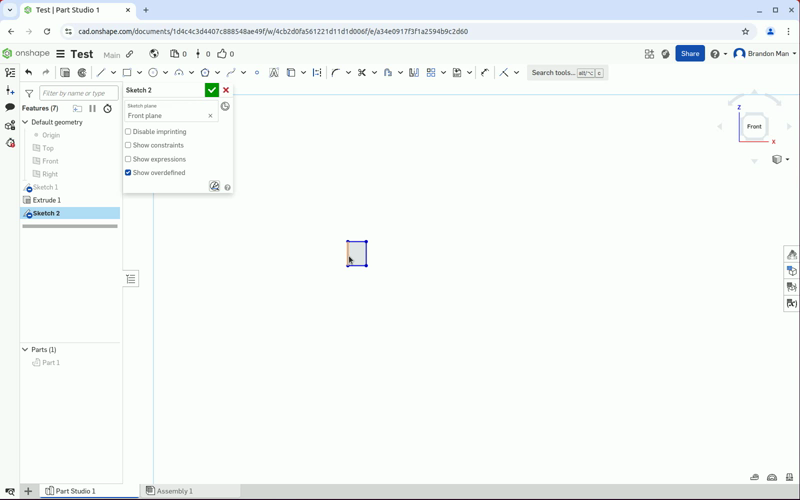
scroll(6)
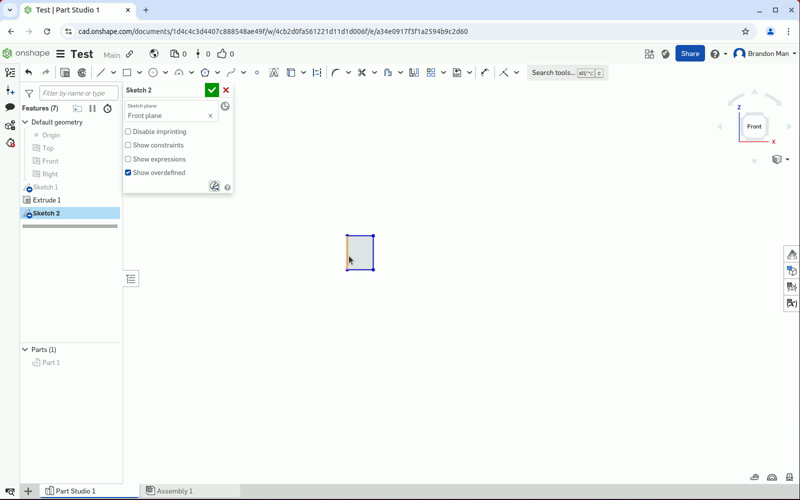
scroll(6)
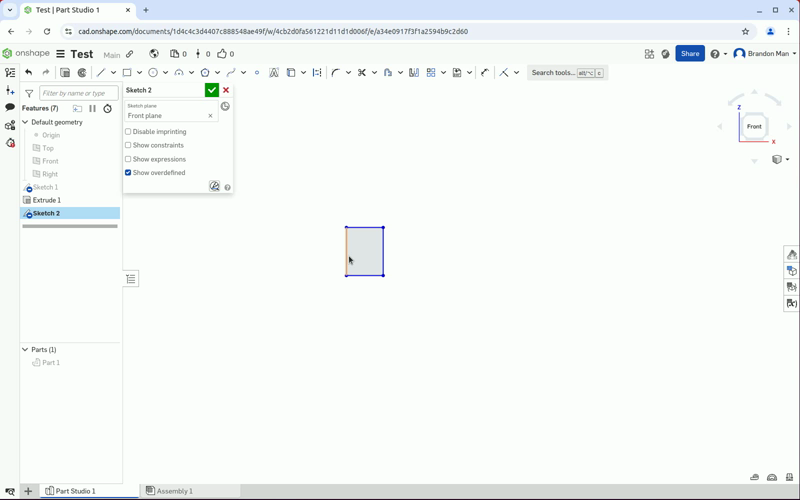
scroll(6)
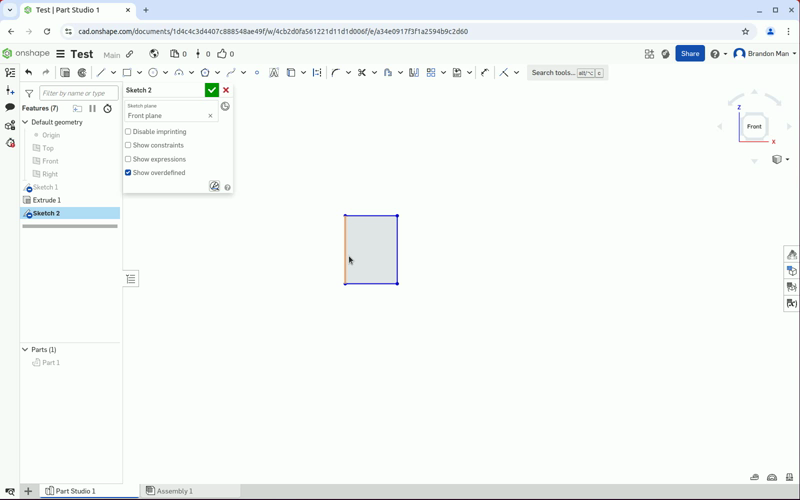
scroll(6)
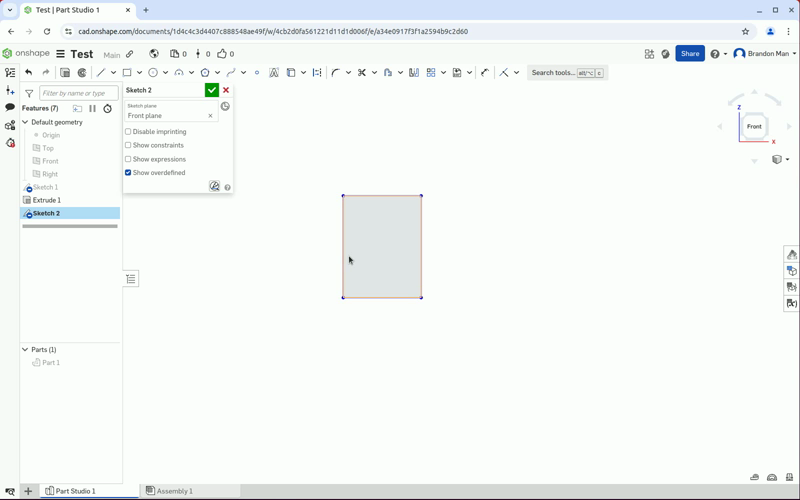
scroll(6)
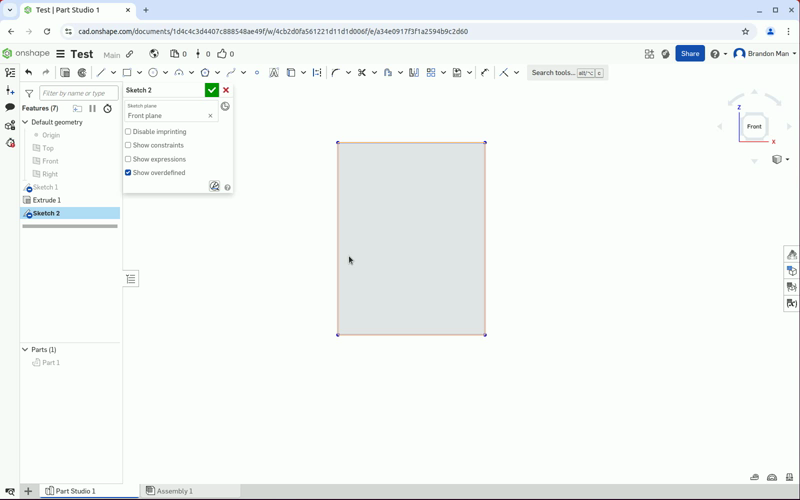
click(349, 255)
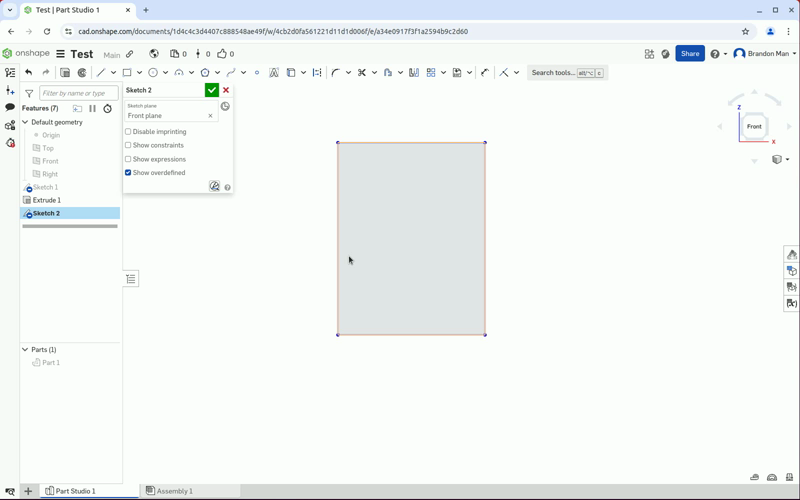
scroll(-6)
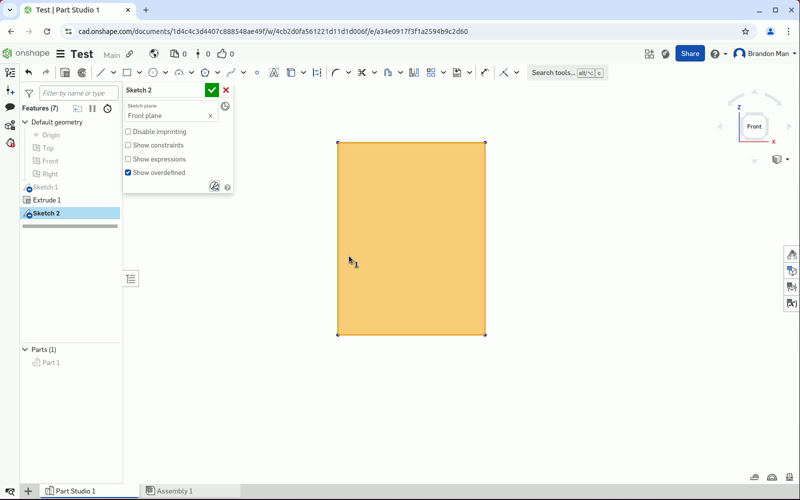
scroll(-6)
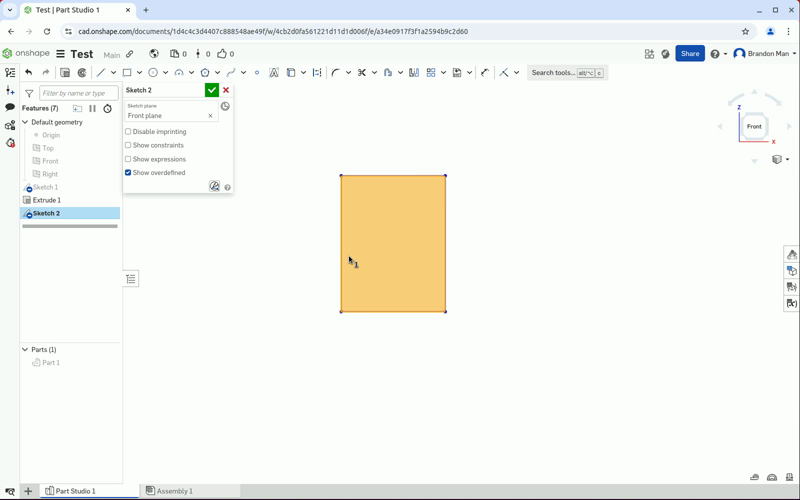
scroll(-6)
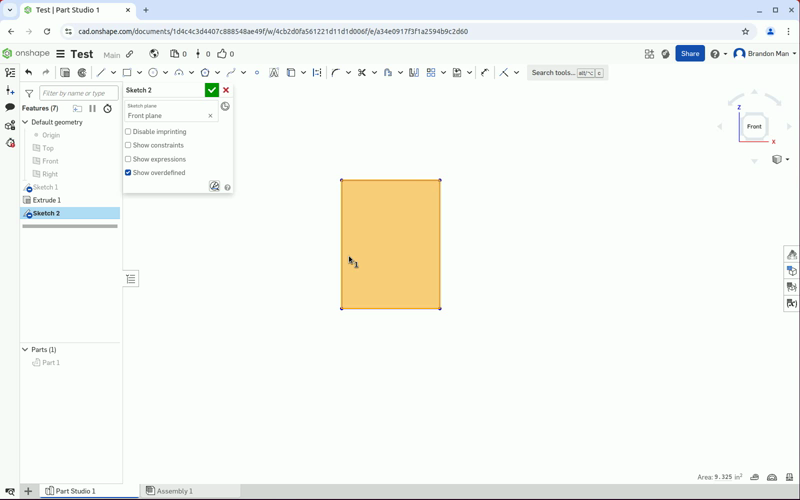
scroll(-6)
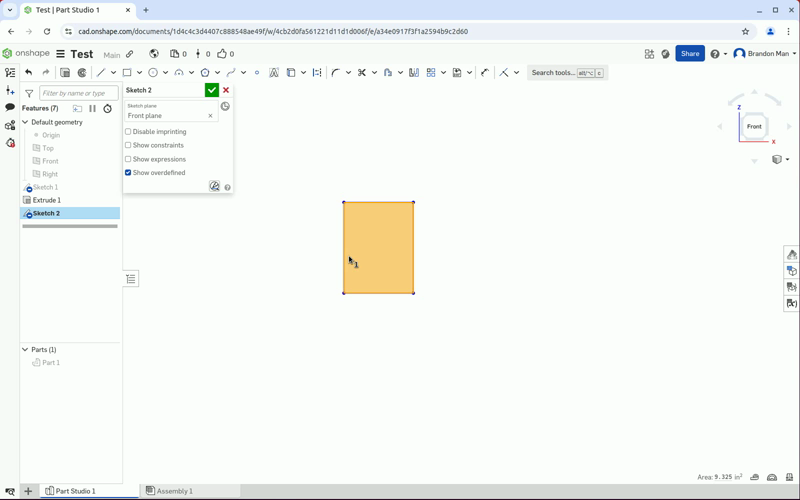
scroll(-6)
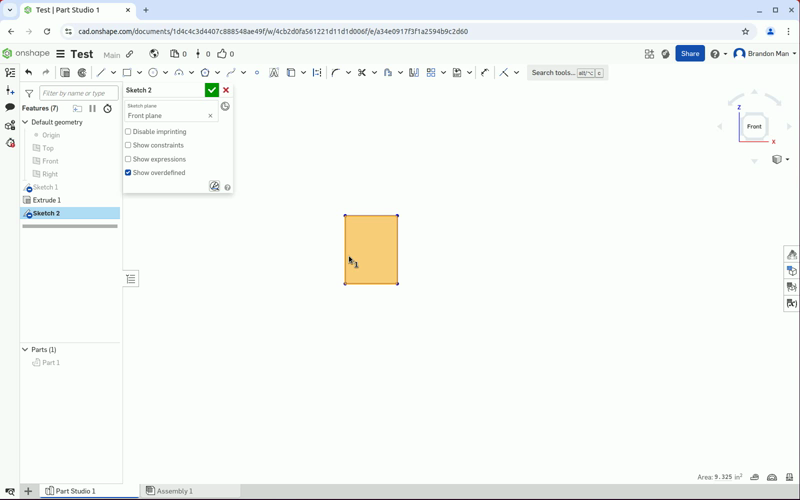
scroll(-6)
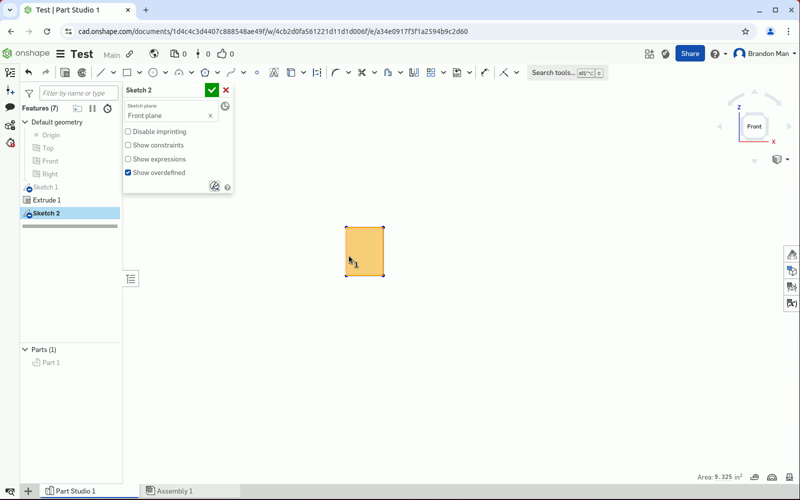
scroll(-6)
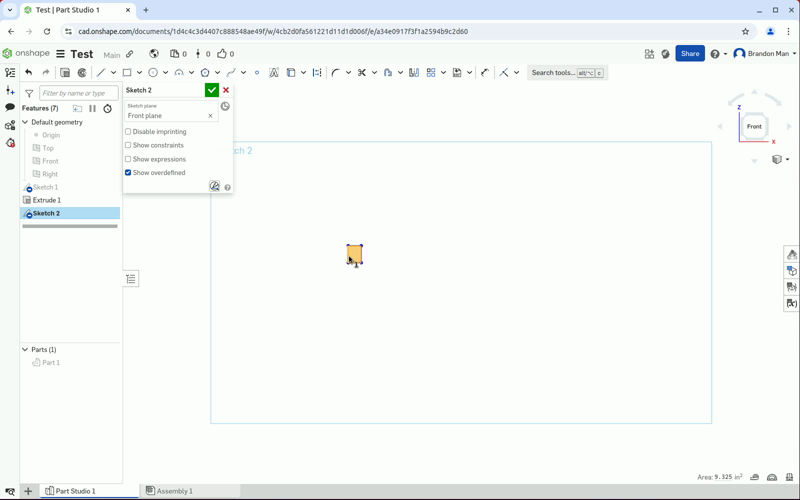
mouse_move(73, 352)
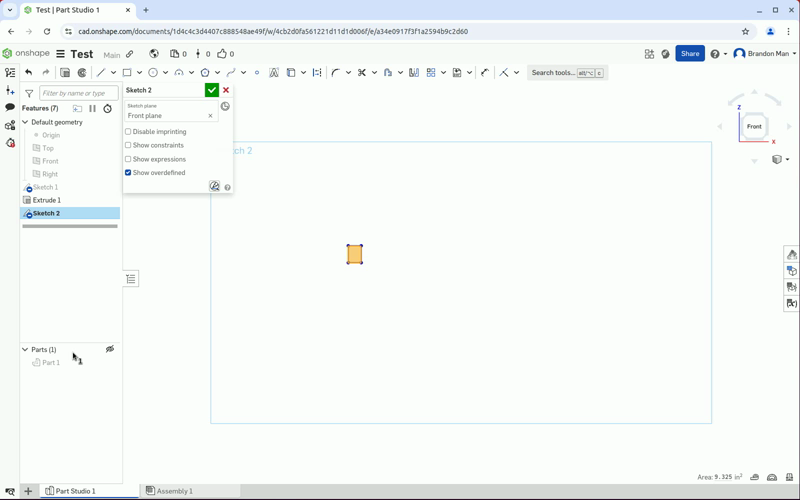
key(shift+y)
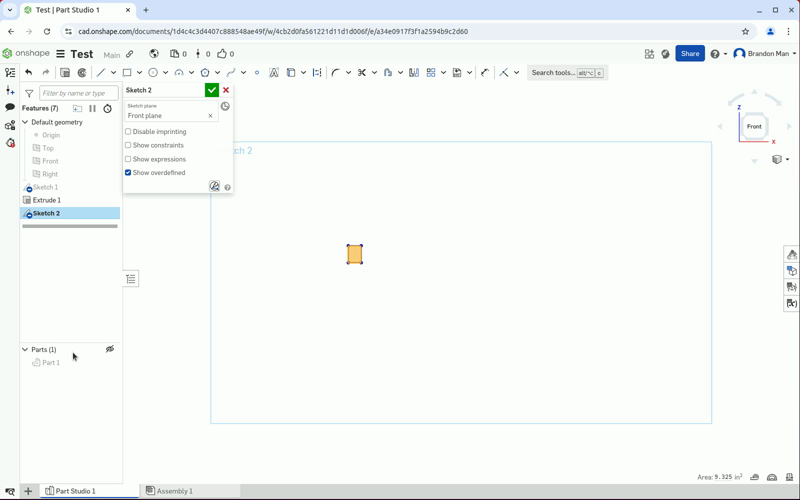
key(shift+e)
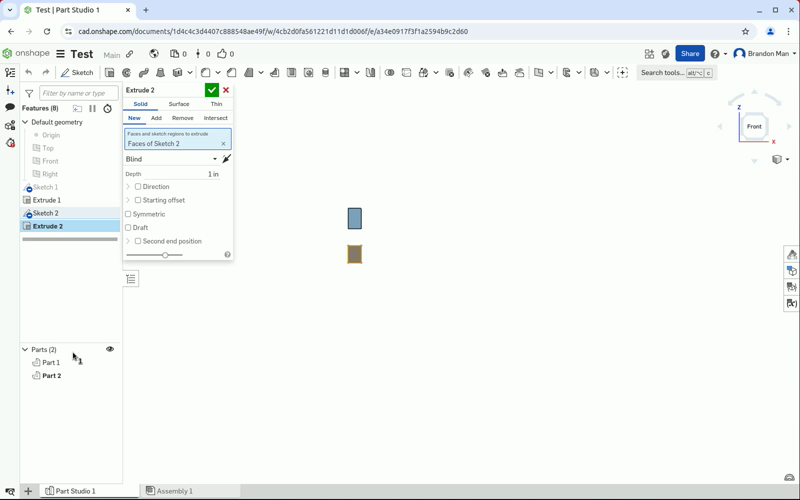
mouse_move(143, 106)
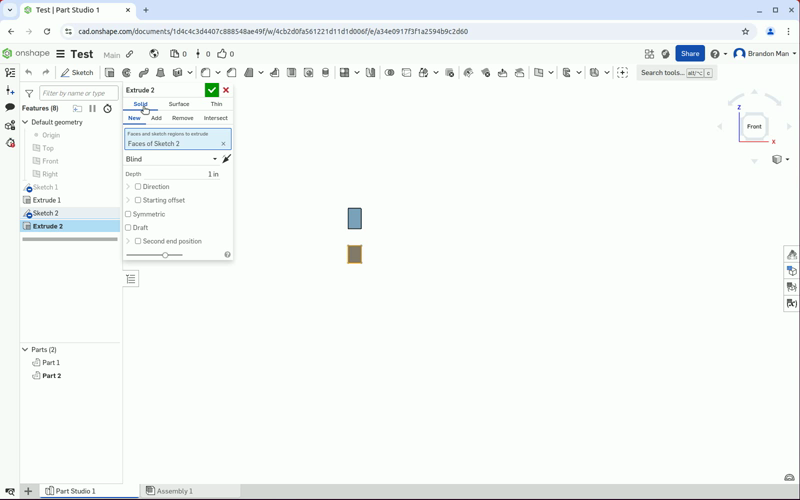
click(143, 106)
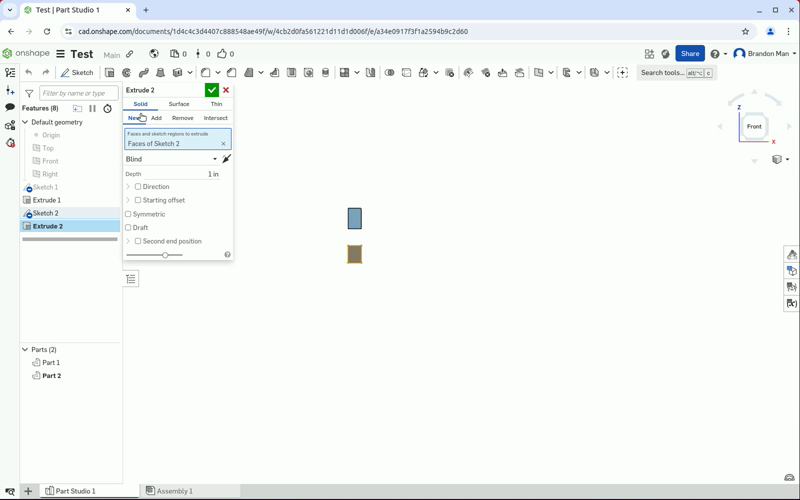
mouse_move(137, 120)
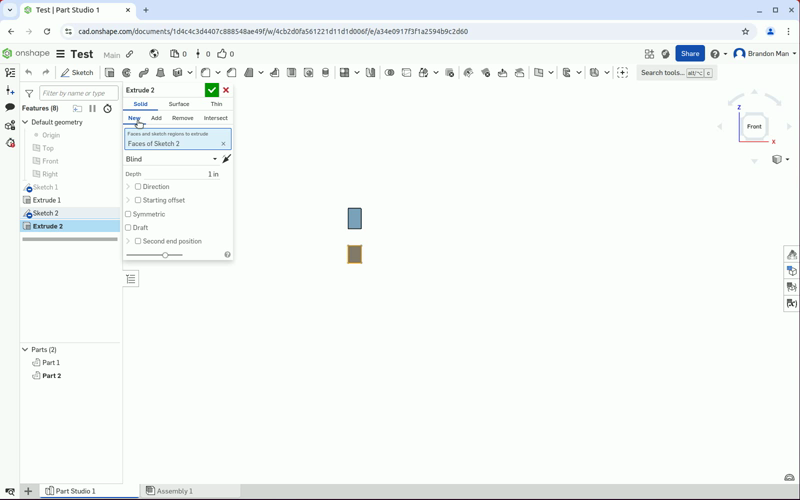
click(137, 120)
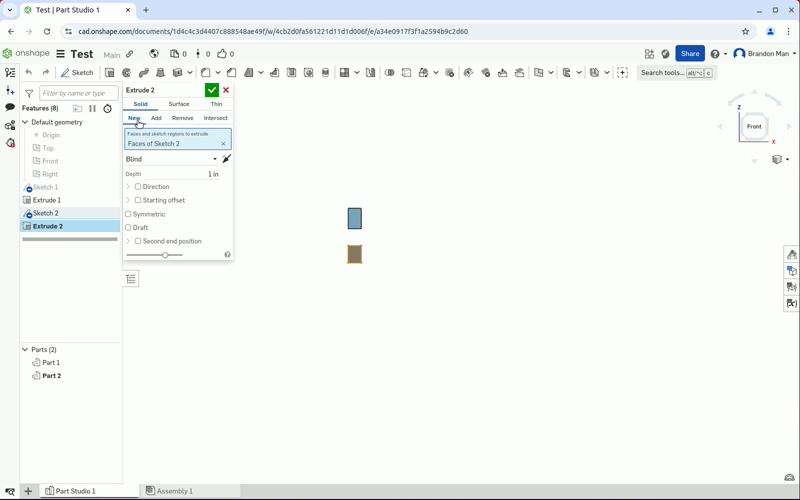
key(tab, 4)
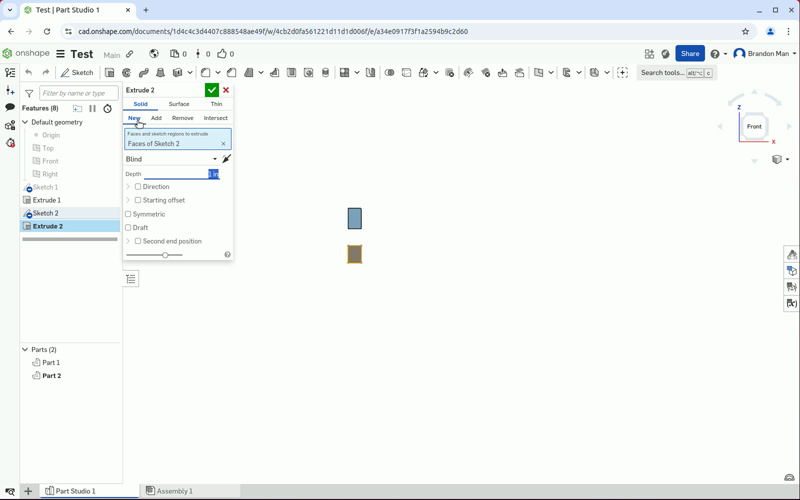
text(2.648)
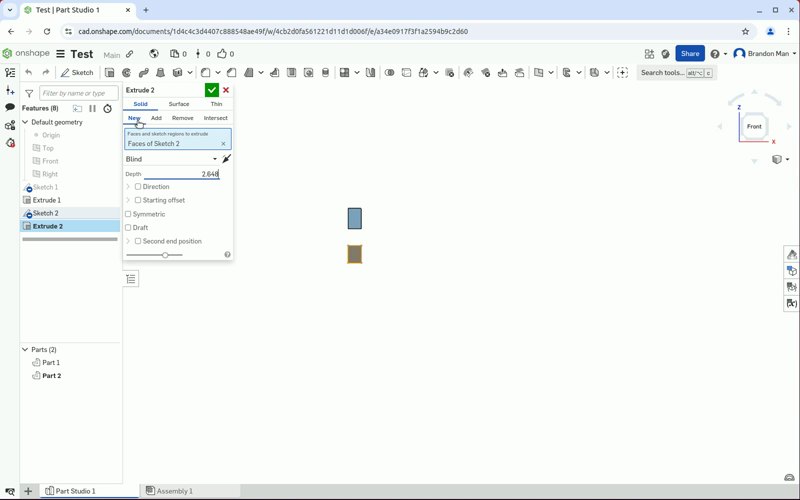
key(enter)
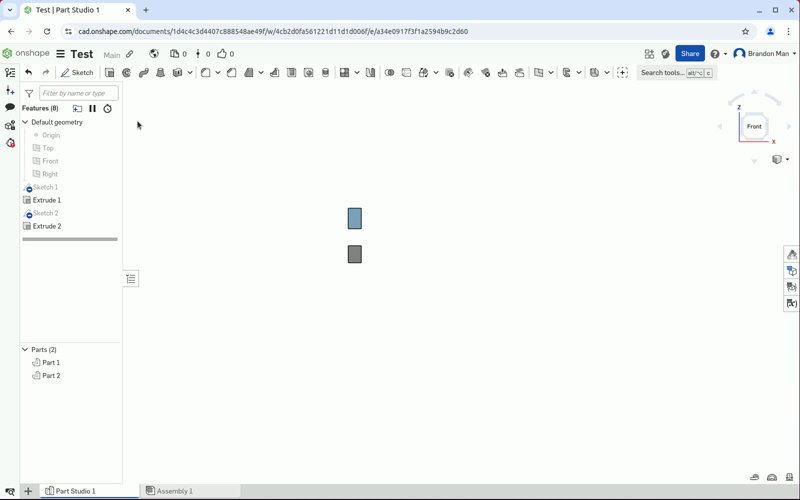
key(shift+h)
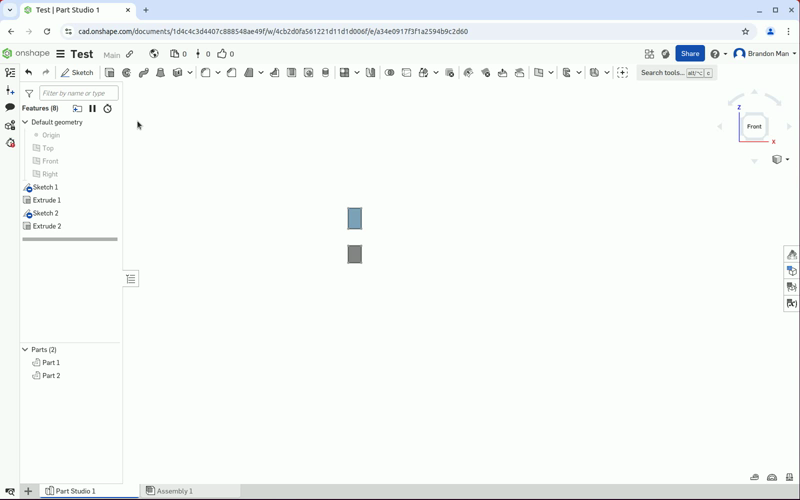
key(shift+h)
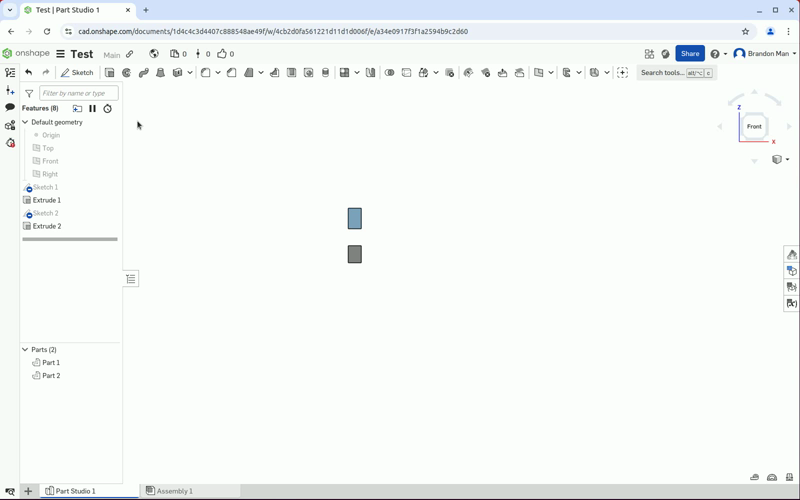
mouse_move(73, 189)
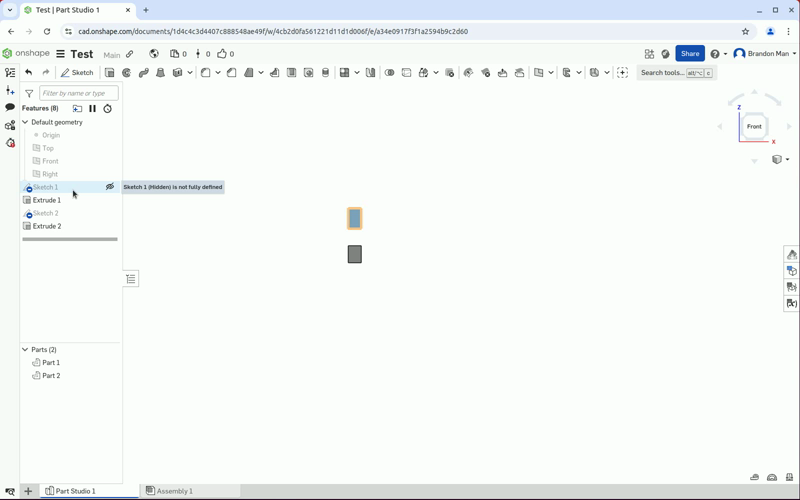
click(73, 189)
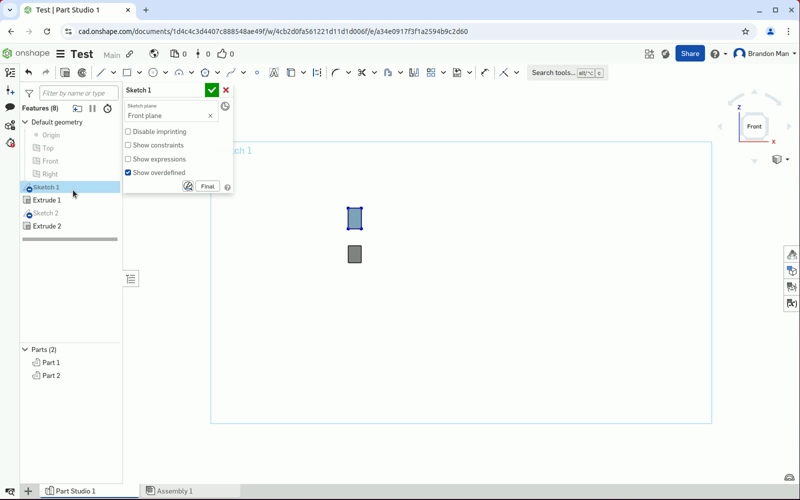
mouse_move(229, 92)
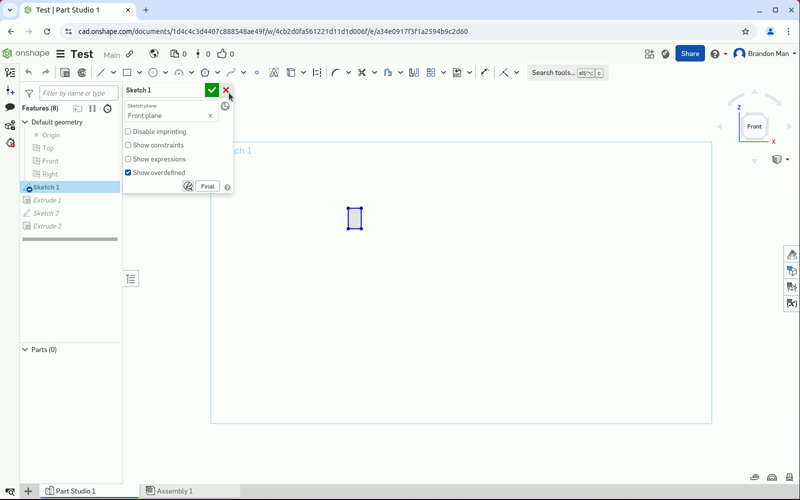
click(229, 92)
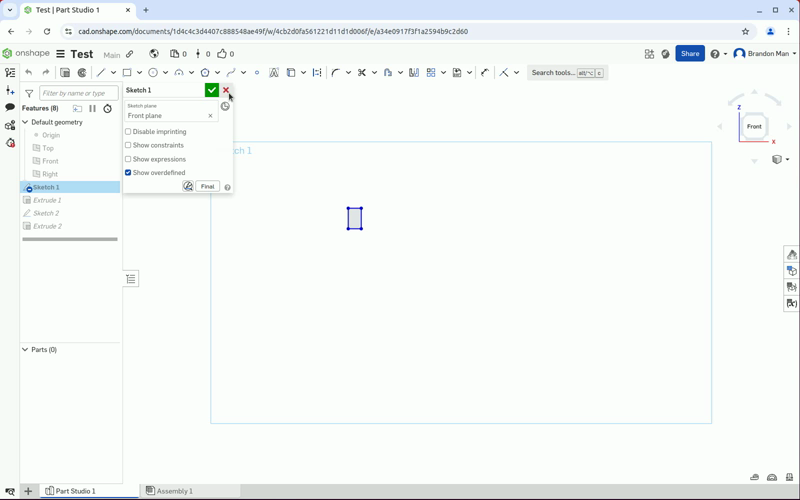
key(shift+s)
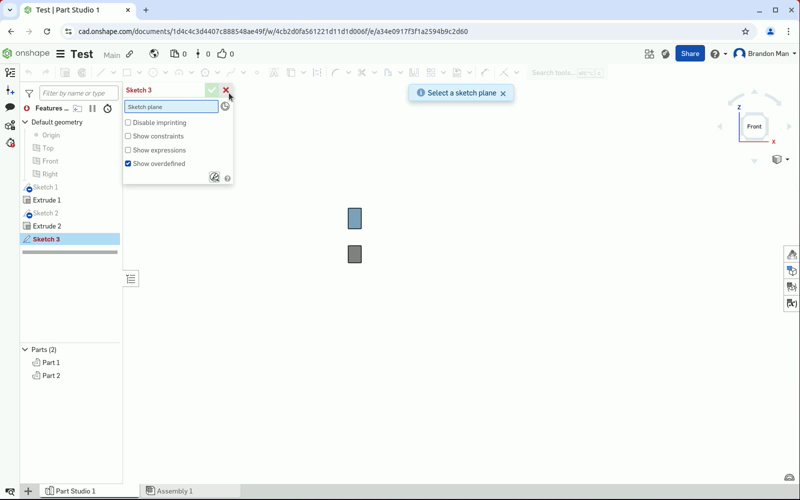
mouse_move(73, 163)
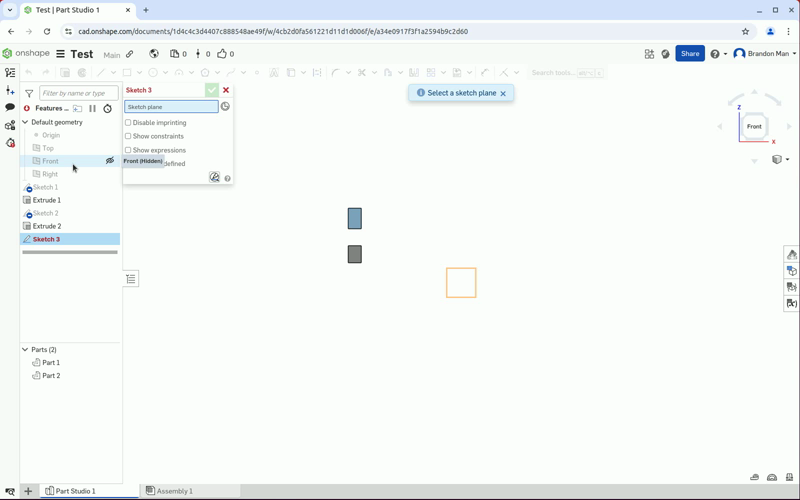
click(73, 163)
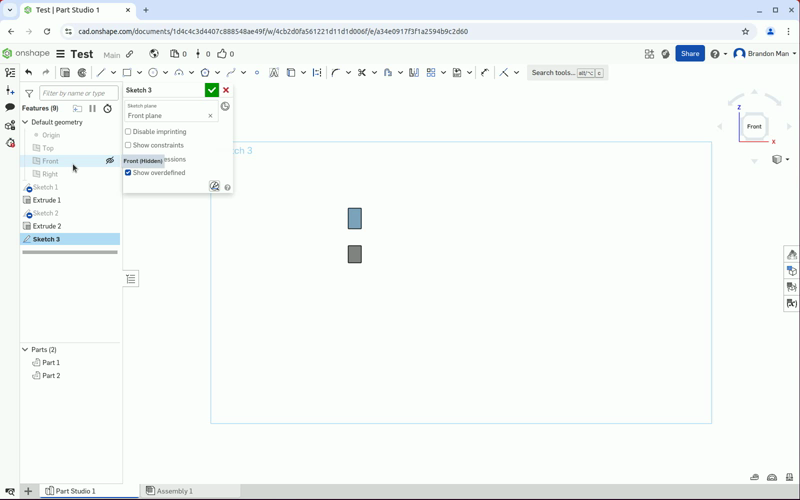
mouse_move(73, 352)
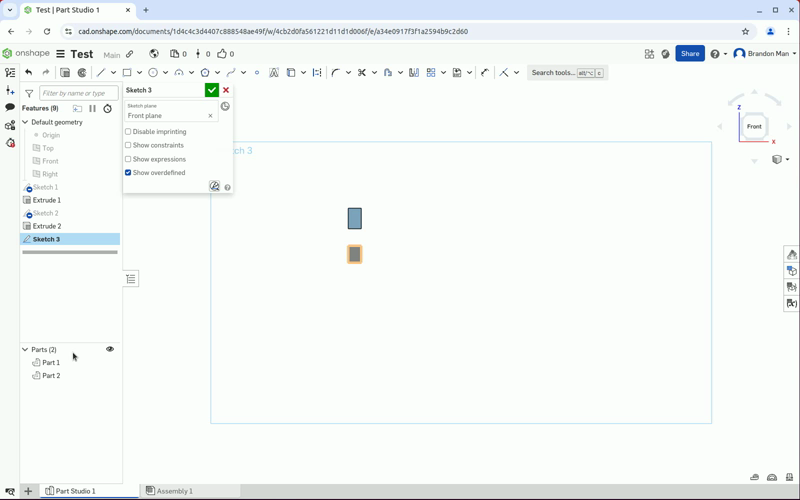
key(y)
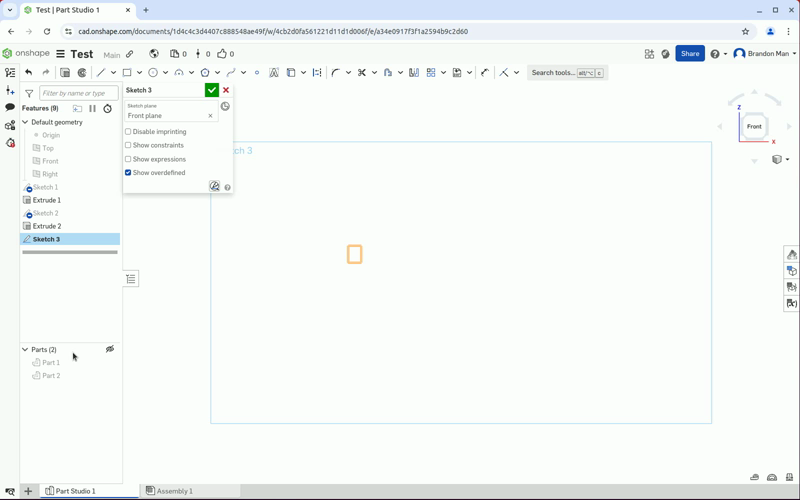
key(l)
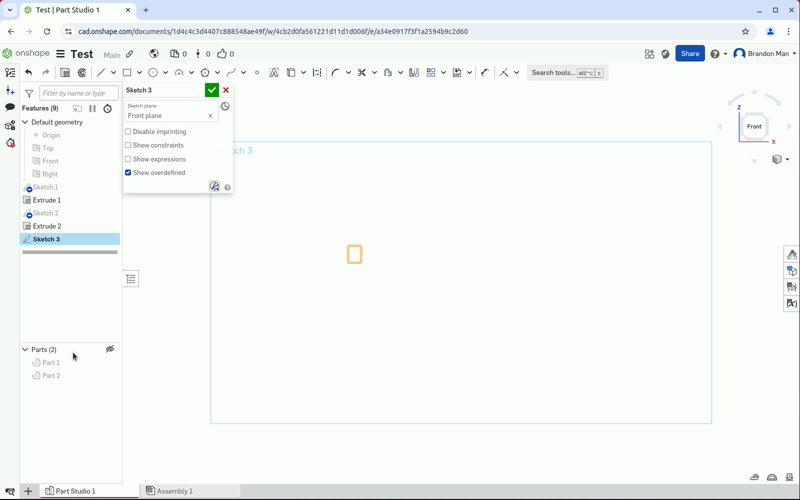
key_down(shift)
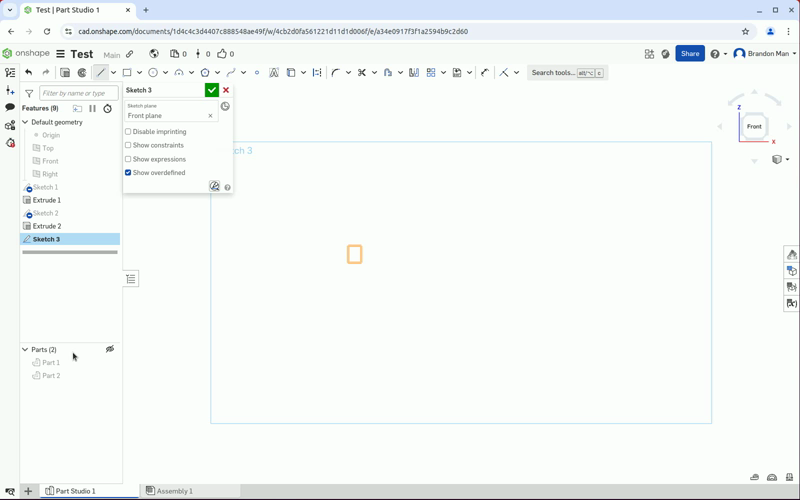
mouse_move(361, 282)
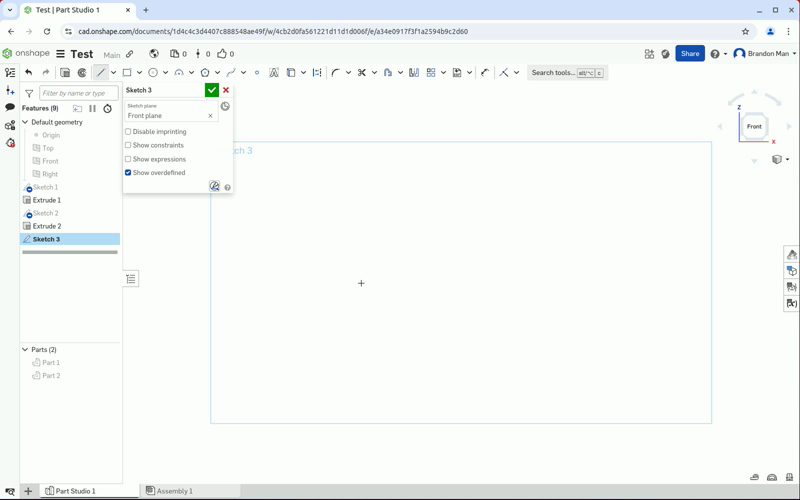
click(361, 282)
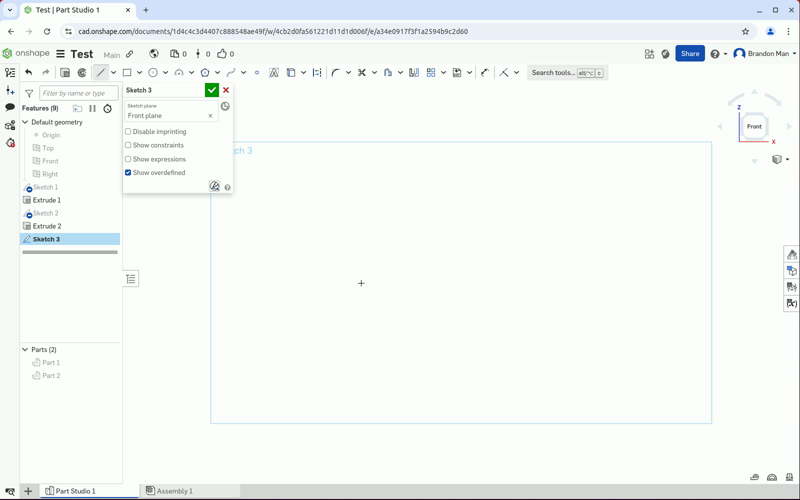
key_up(shift)
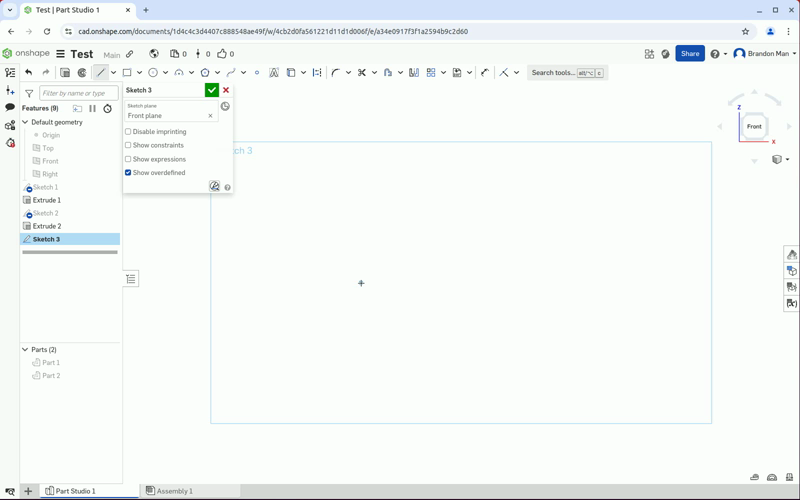
key_down(shift)
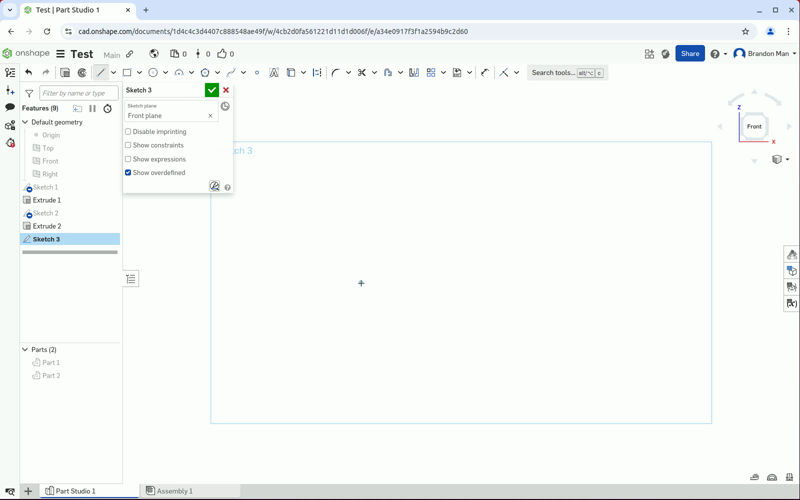
mouse_move(460, 282)
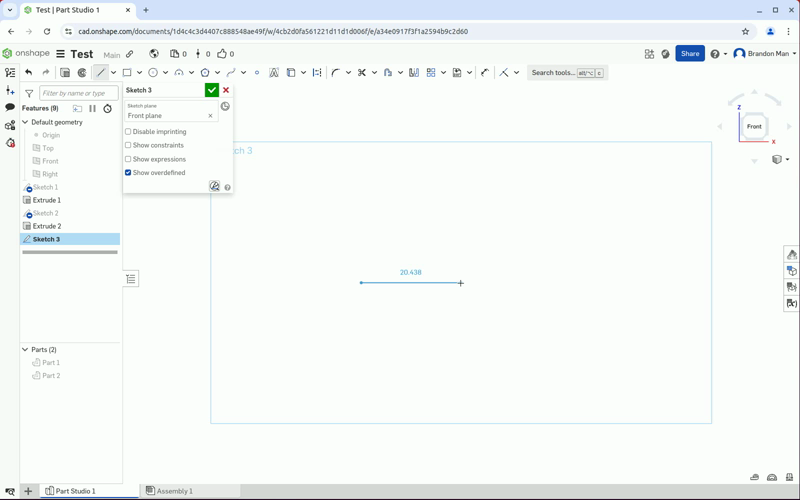
click(460, 282)
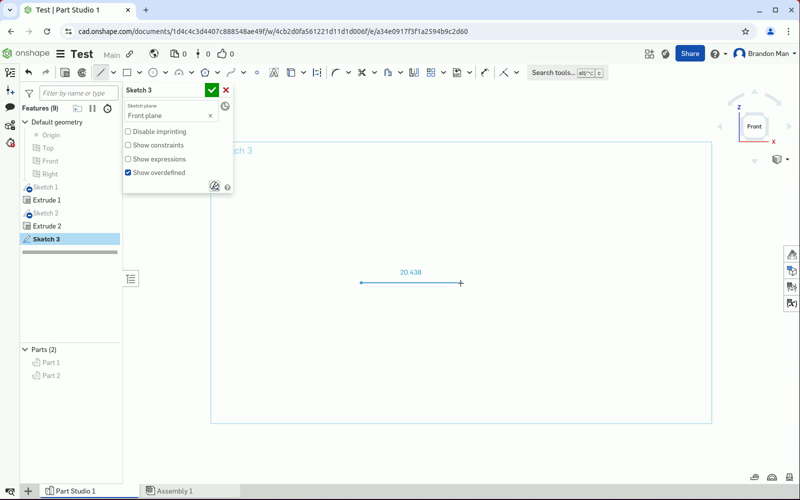
key_up(shift)
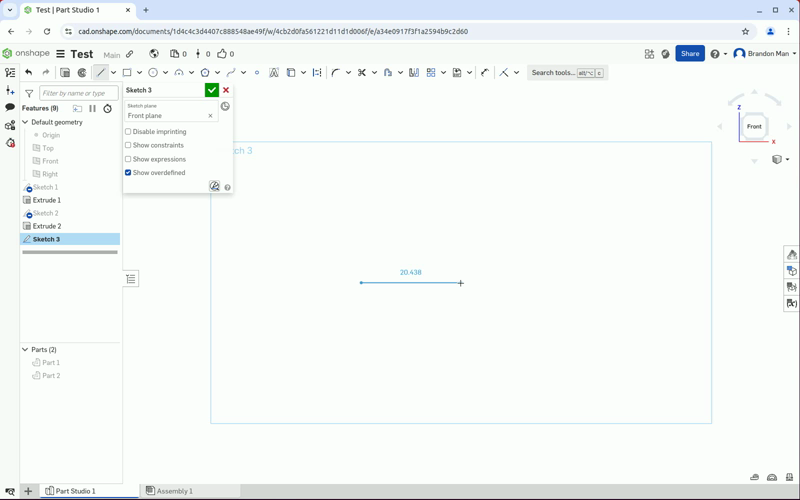
key_down(shift)
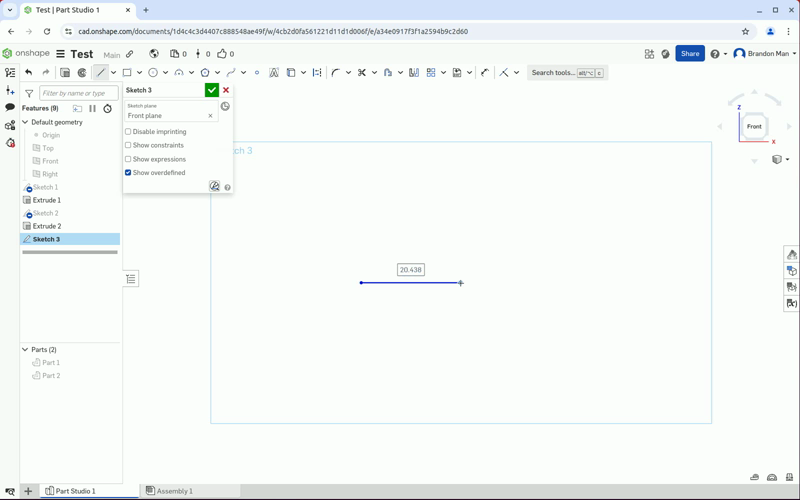
mouse_move(460, 209)
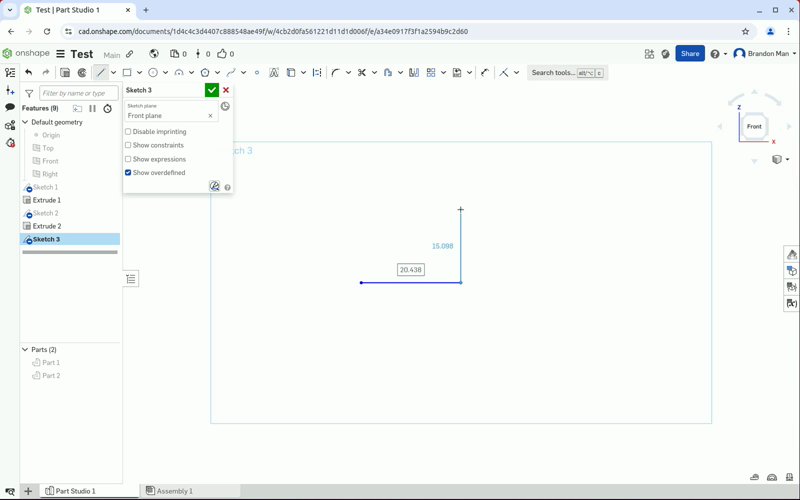
click(460, 209)
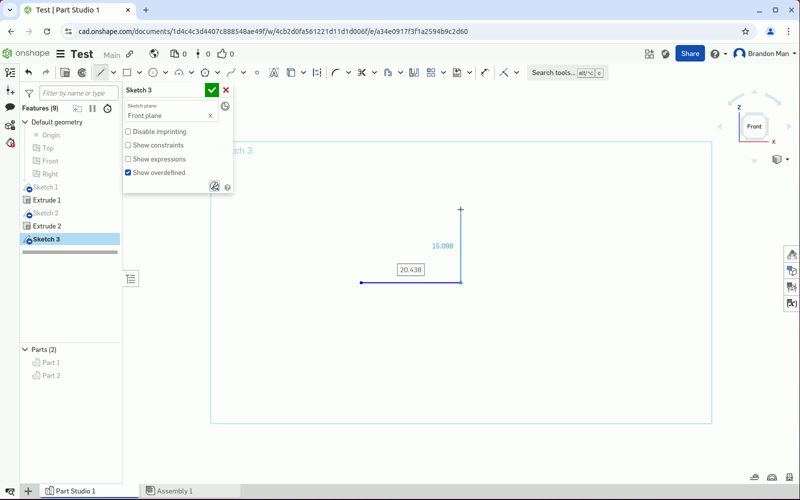
key_up(shift)
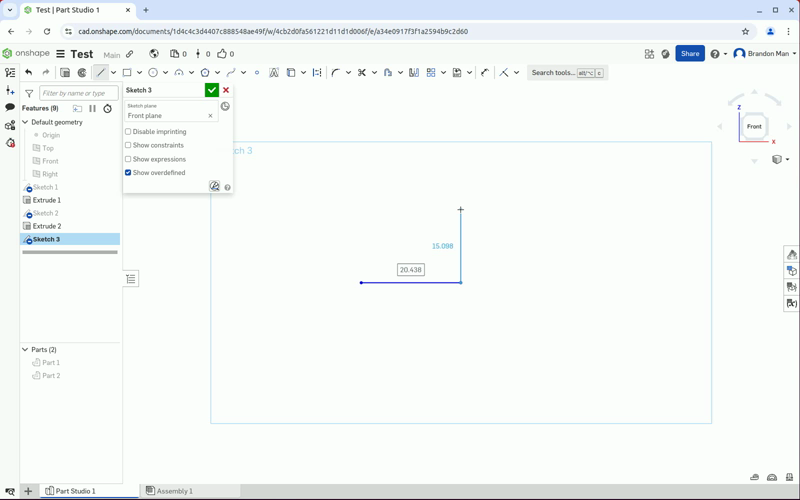
key_down(shift)
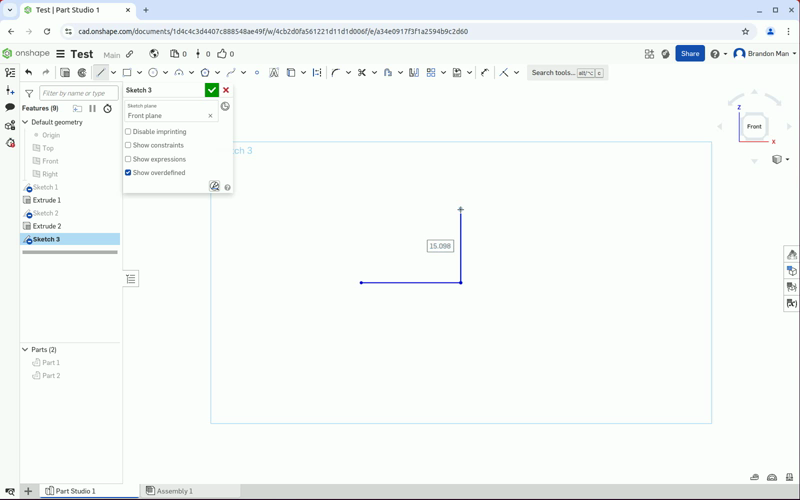
mouse_move(361, 209)
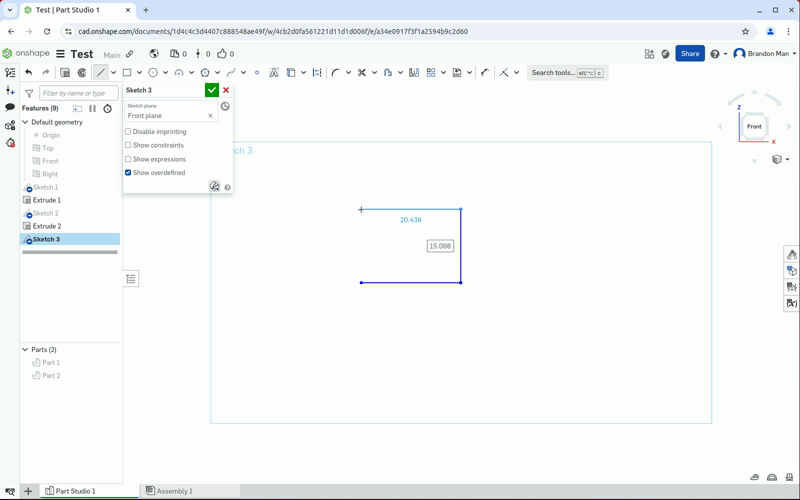
click(361, 209)
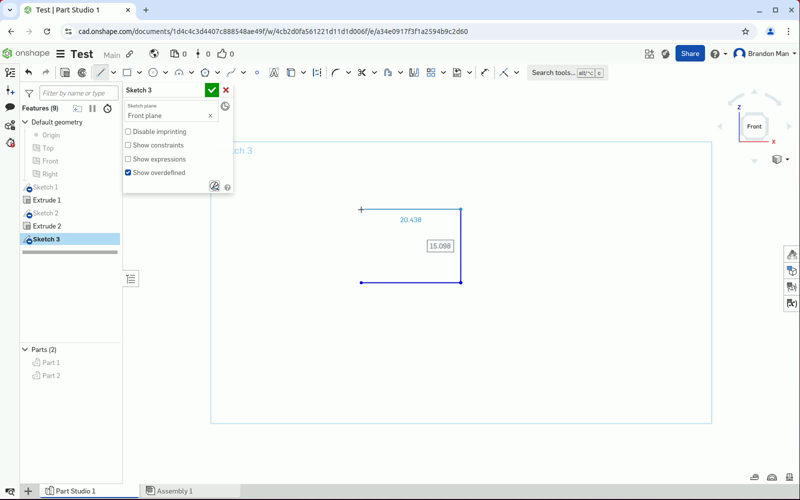
key_up(shift)
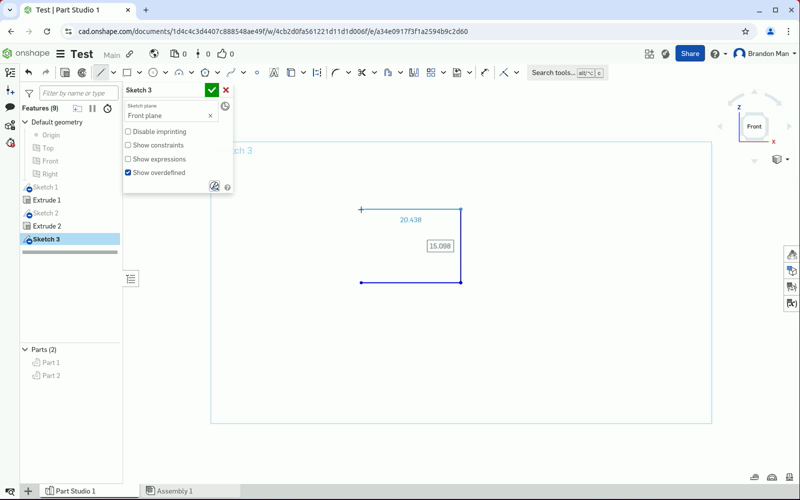
key_down(shift)
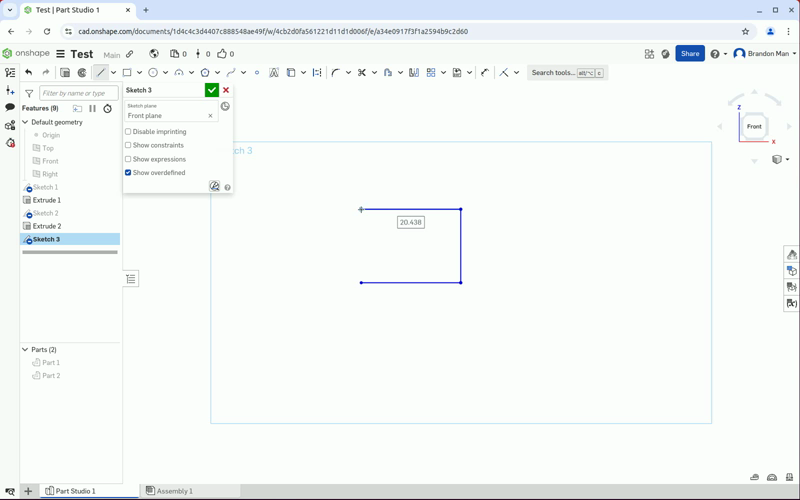
mouse_move(391, 209)
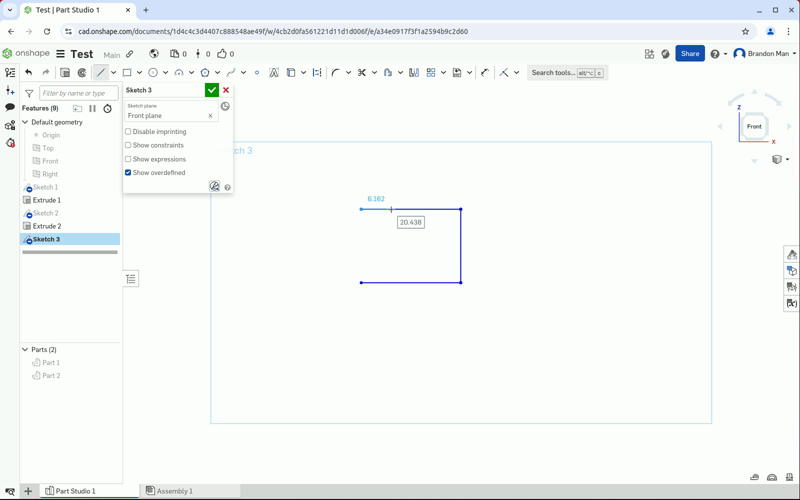
mouse_move(361, 229)
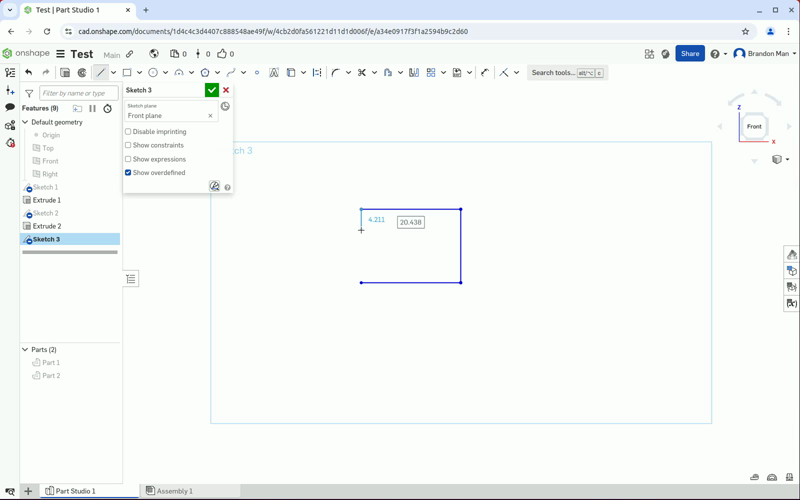
click(361, 229)
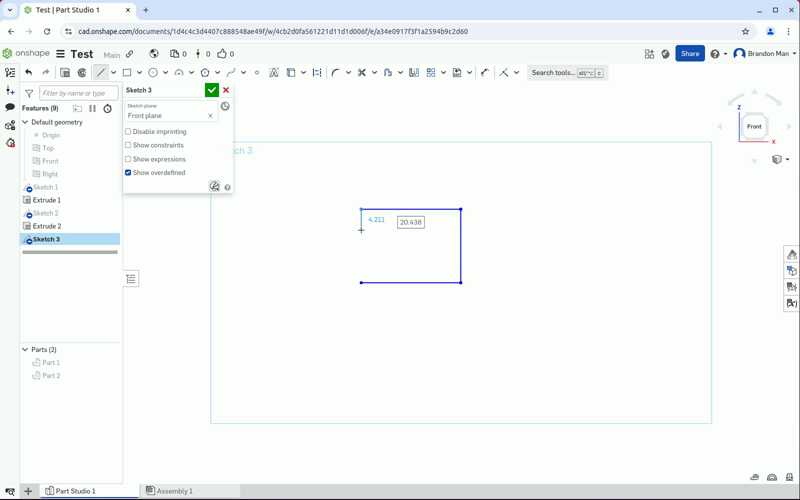
key_up(shift)
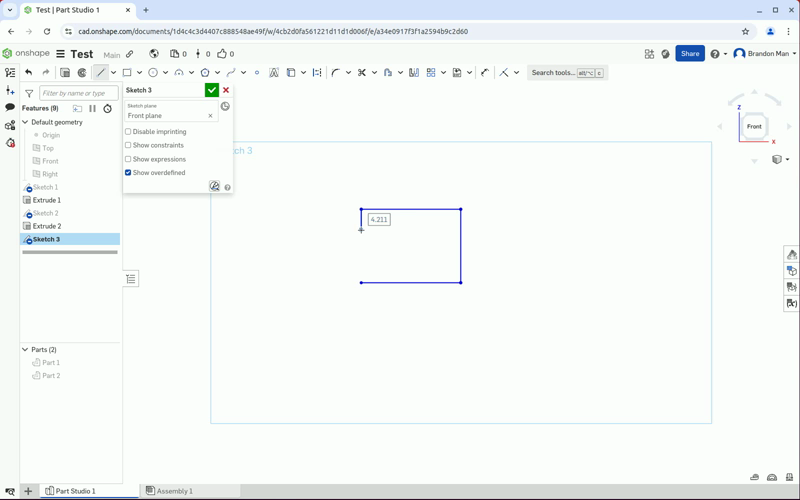
key_down(shift)
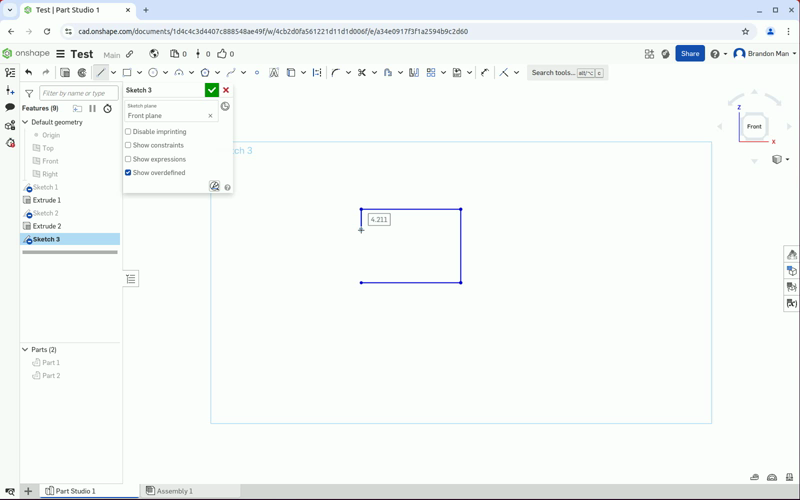
mouse_move(391, 229)
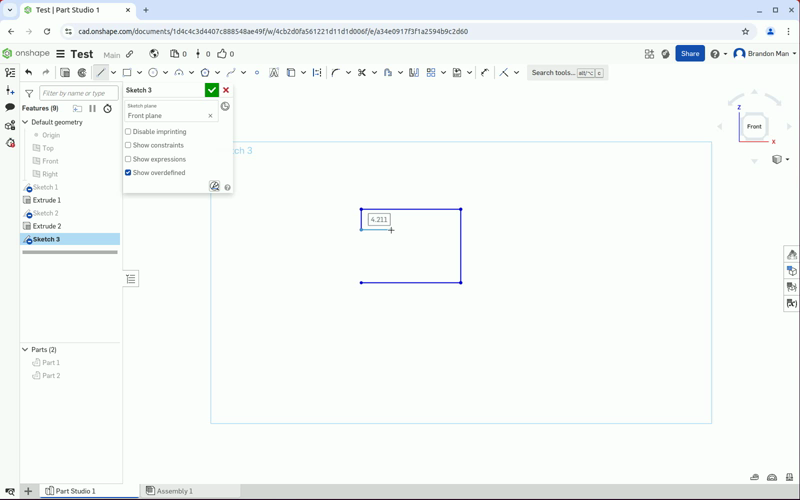
mouse_move(361, 246)
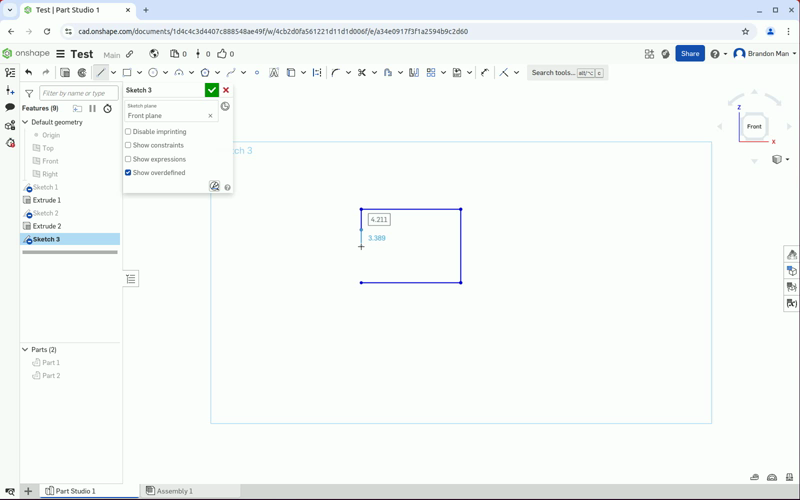
click(361, 246)
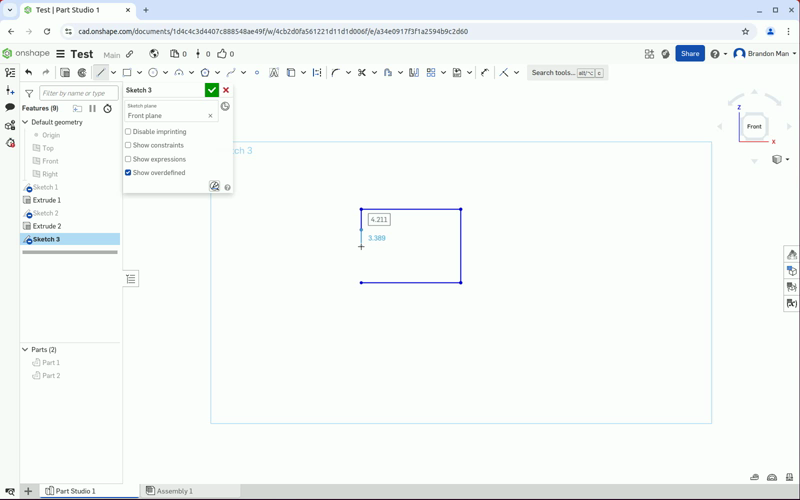
key_up(shift)
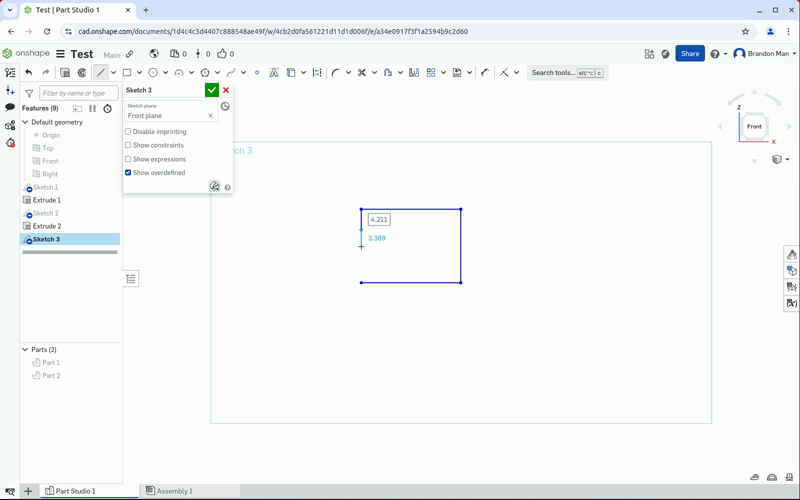
key_down(shift)
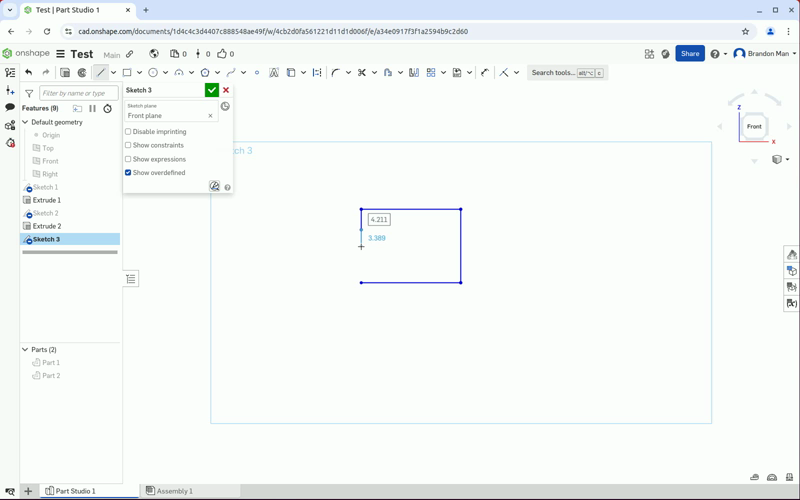
mouse_move(391, 246)
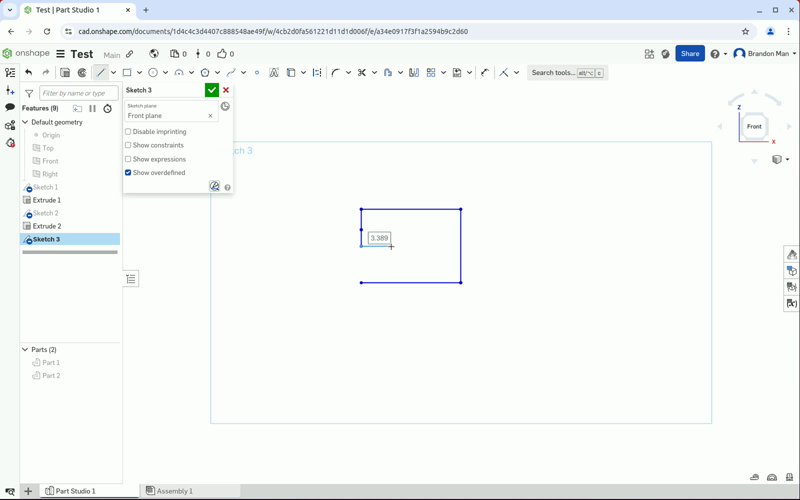
mouse_move(361, 263)
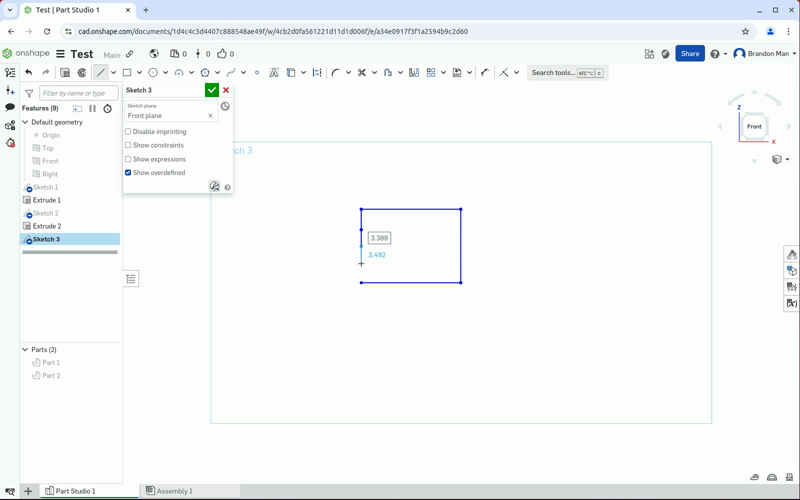
click(361, 263)
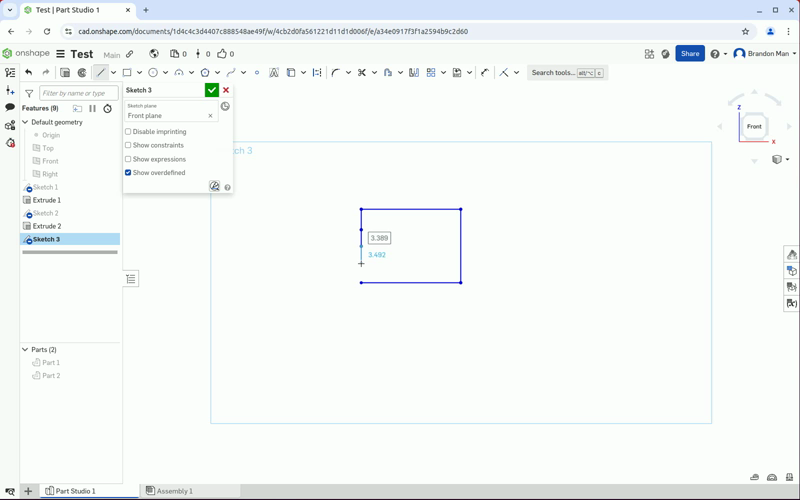
key_up(shift)
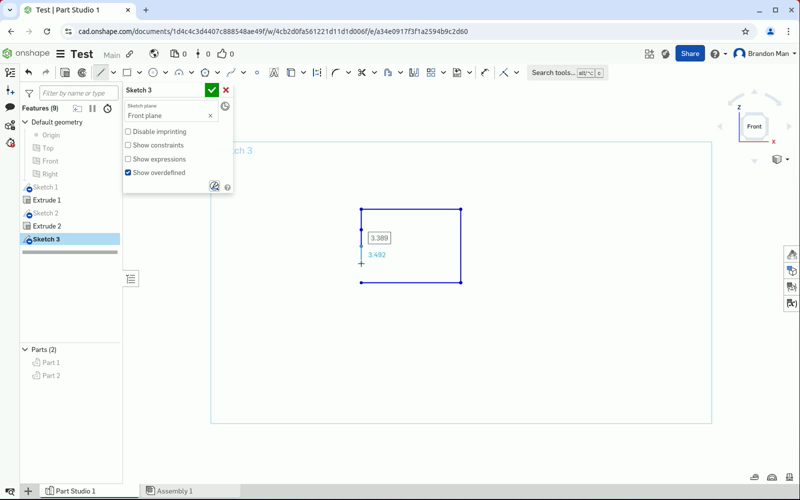
mouse_move(391, 263)
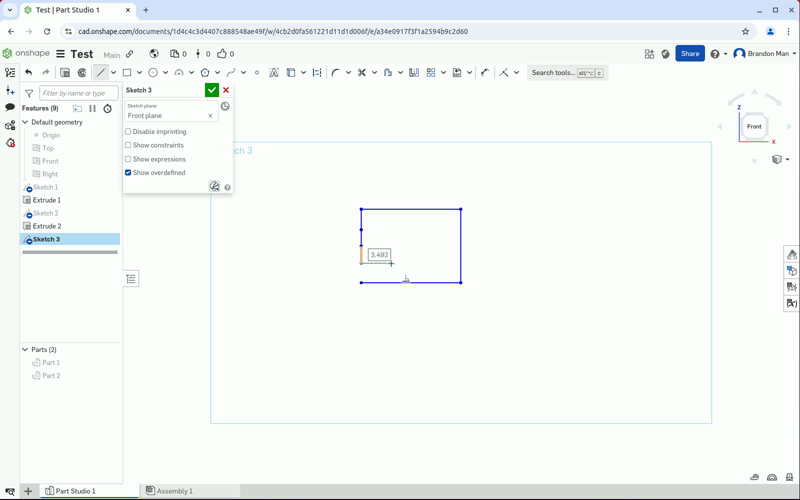
key_down(shift)
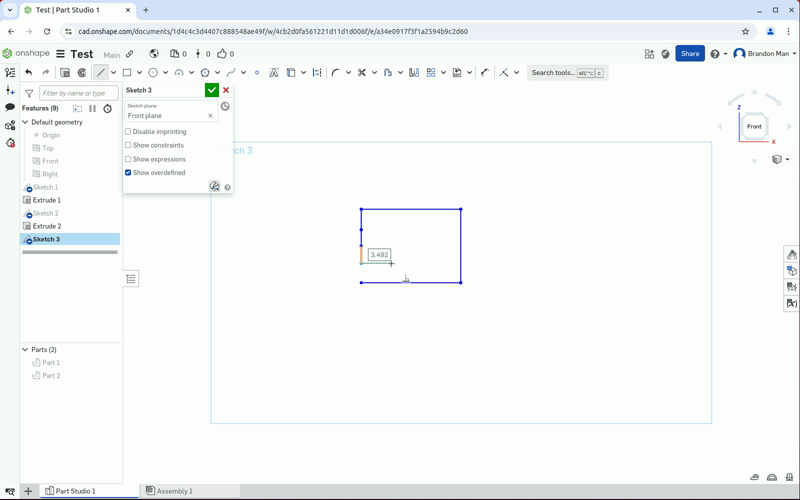
mouse_move(361, 282)
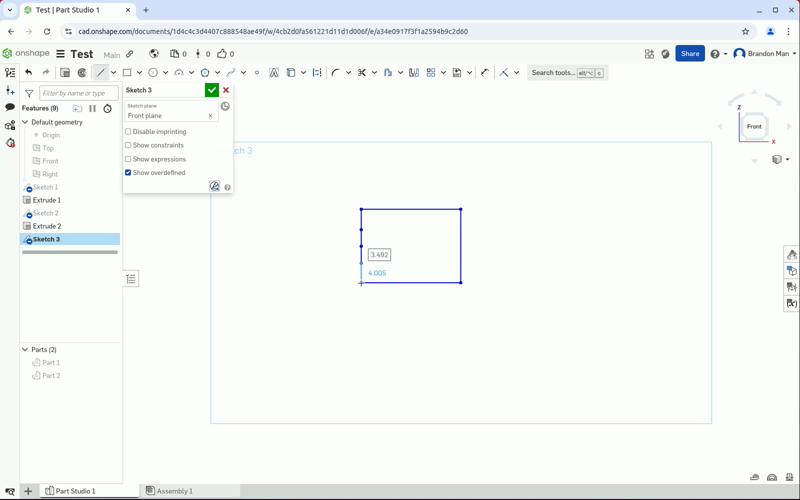
key_up(shift)
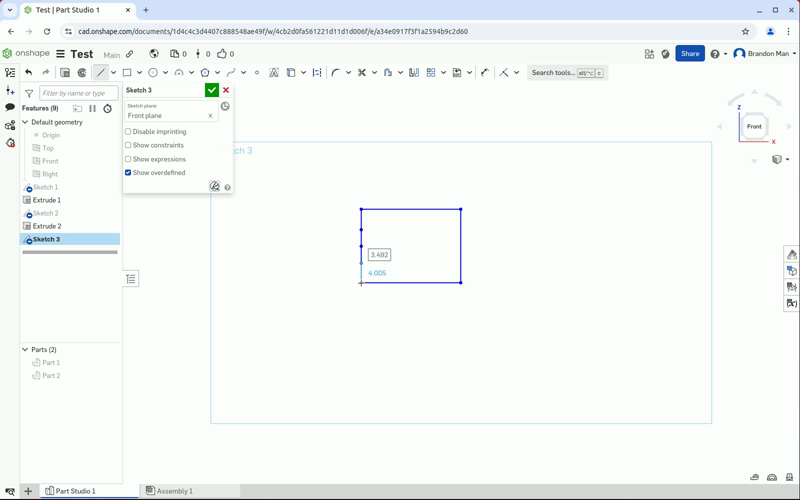
click(361, 282)
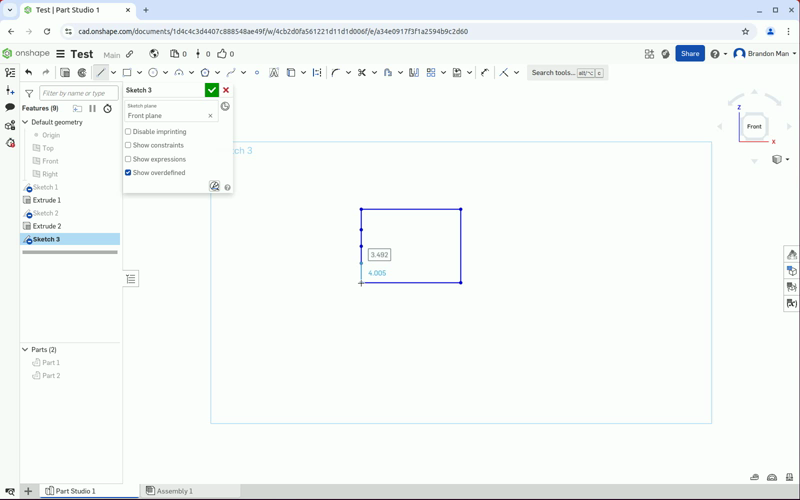
key(esc)
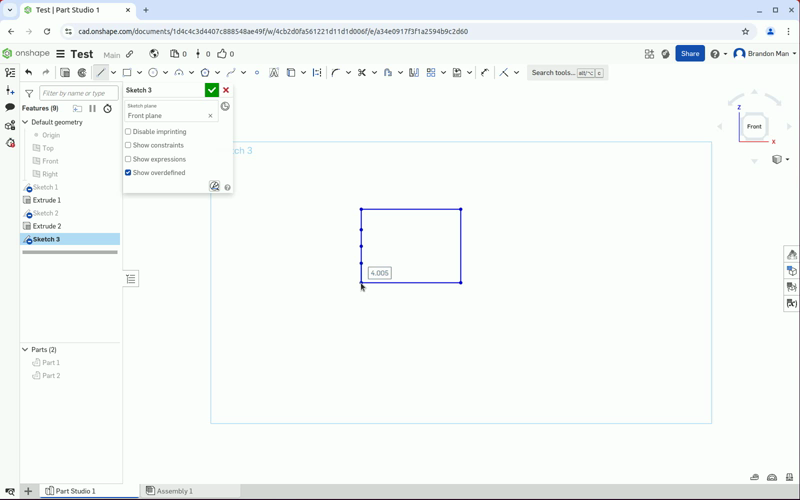
mouse_move(402, 259)
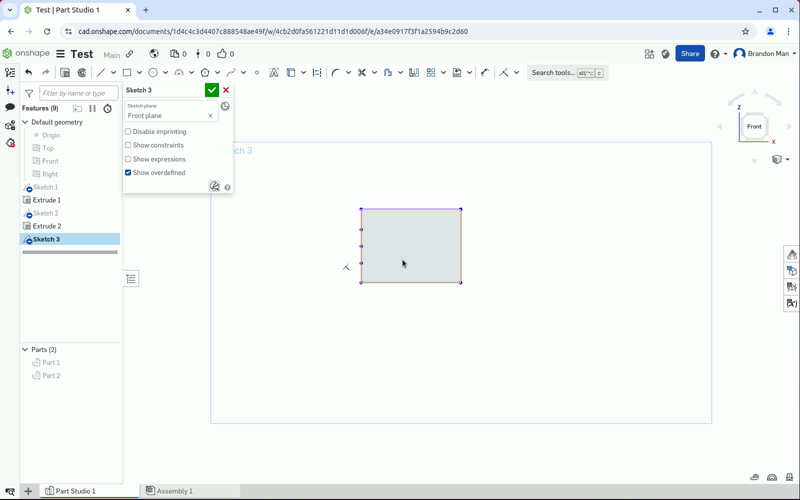
click(402, 259)
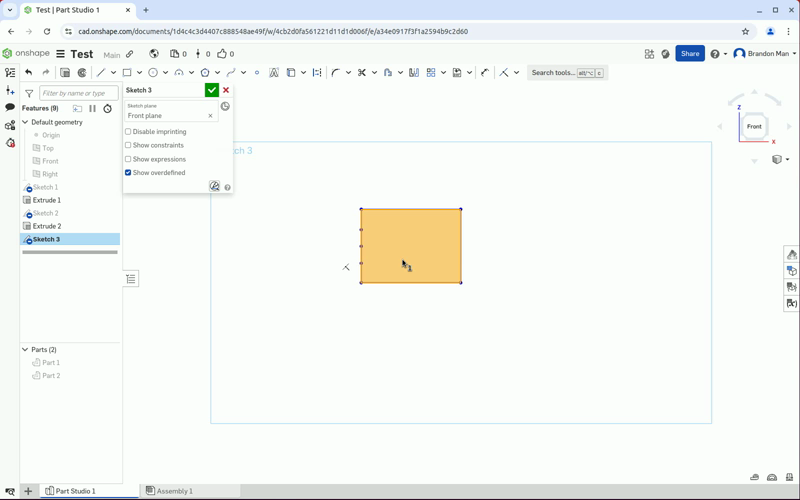
mouse_move(73, 352)
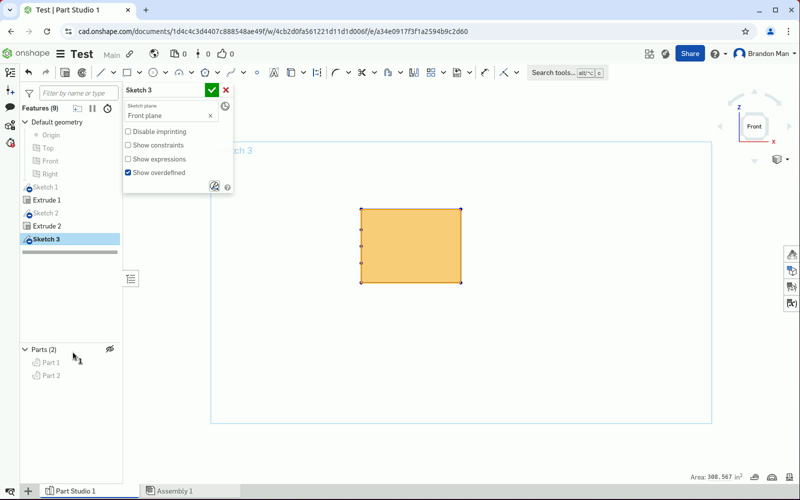
key(shift+y)
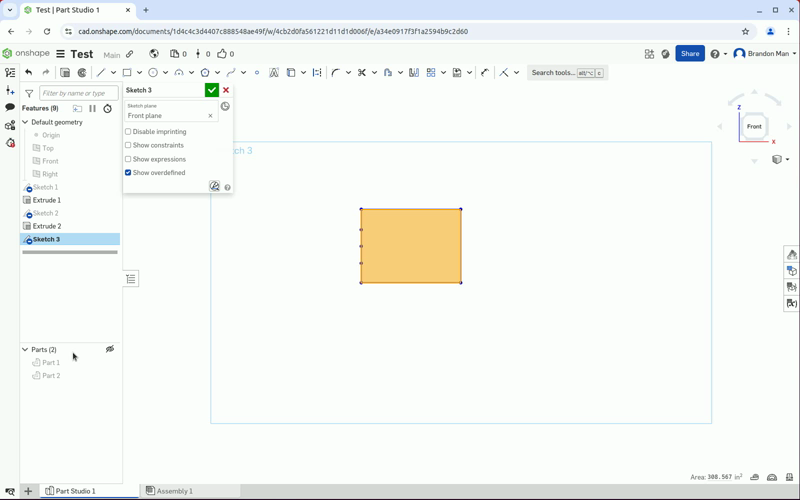
key(shift+e)
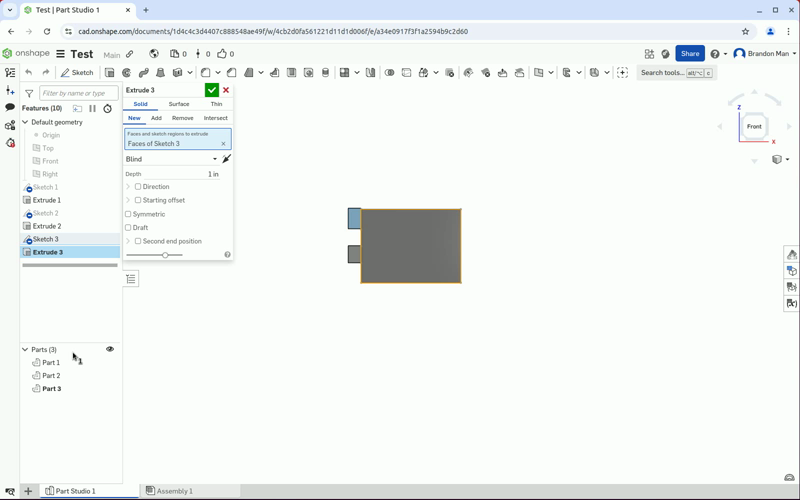
mouse_move(143, 106)
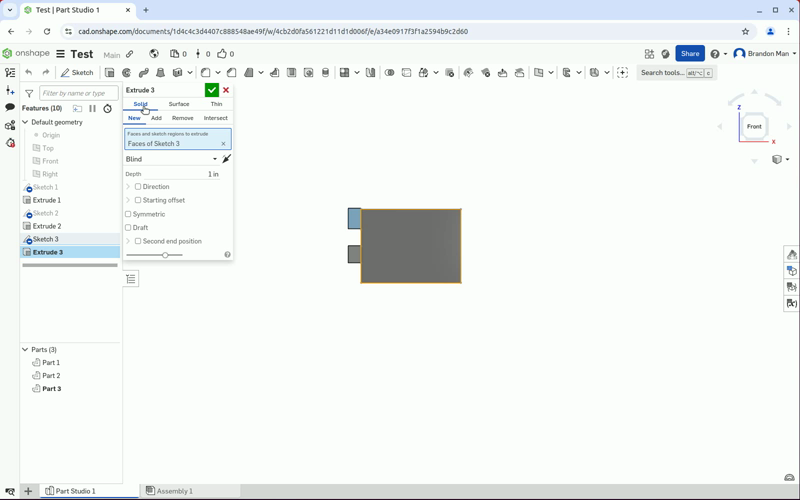
click(143, 106)
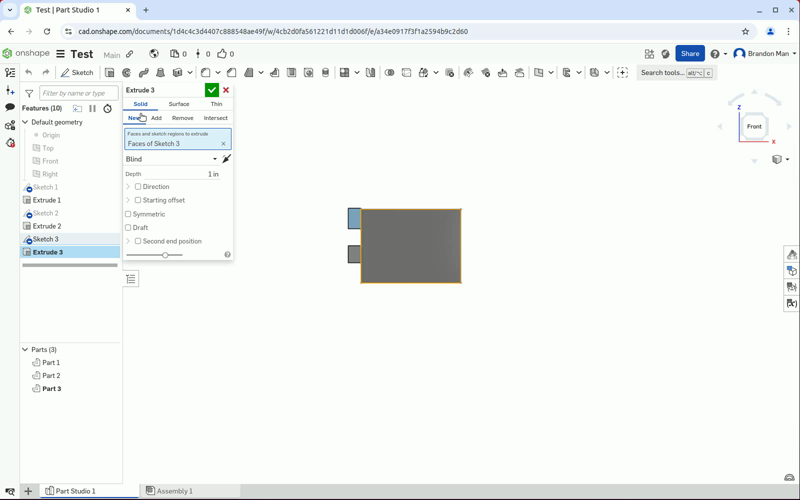
mouse_move(137, 120)
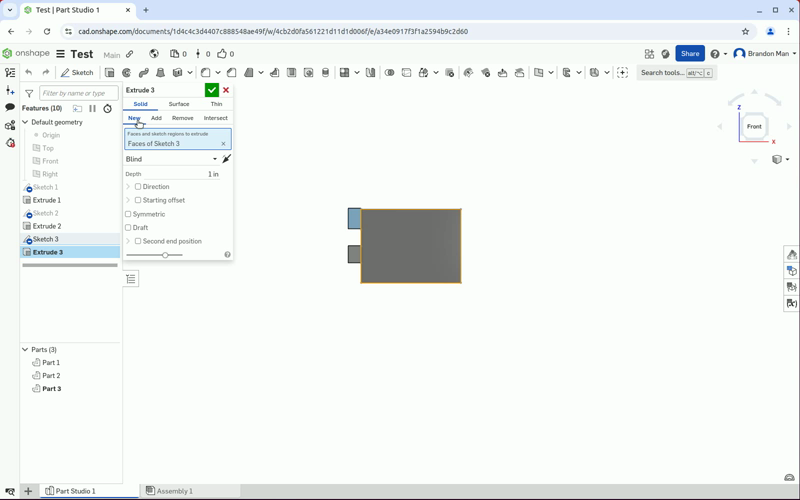
click(137, 120)
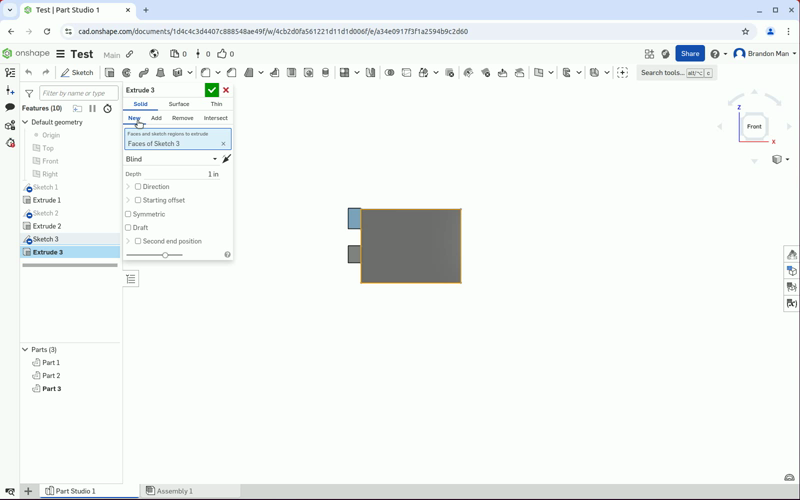
key(tab, 4)
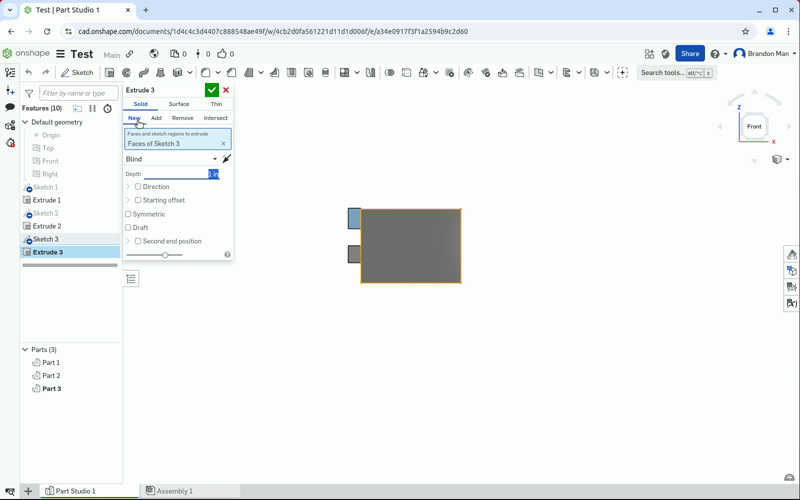
text(2.648)
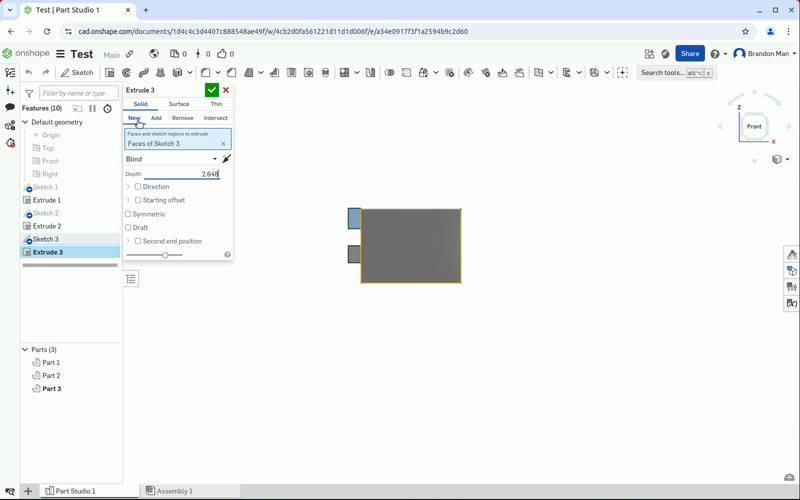
key(enter)
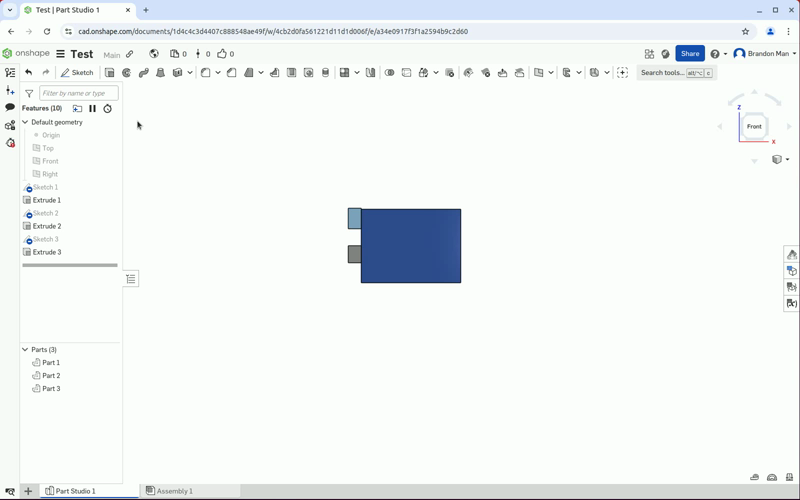
key(shift+h)
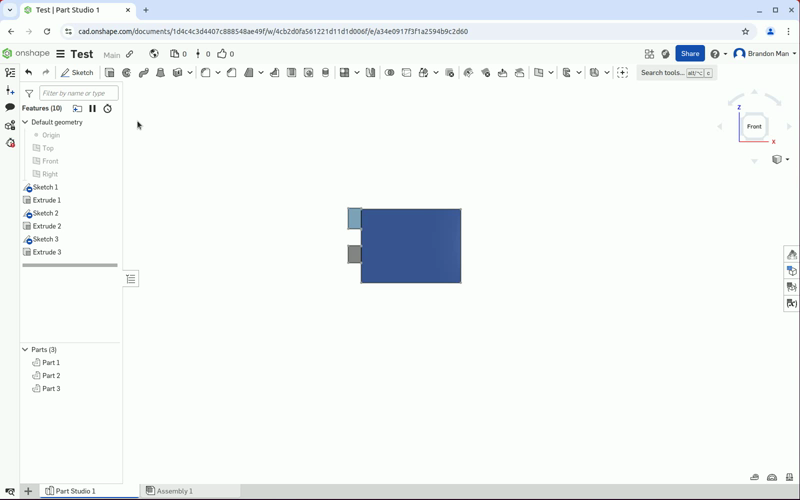
key(shift+h)
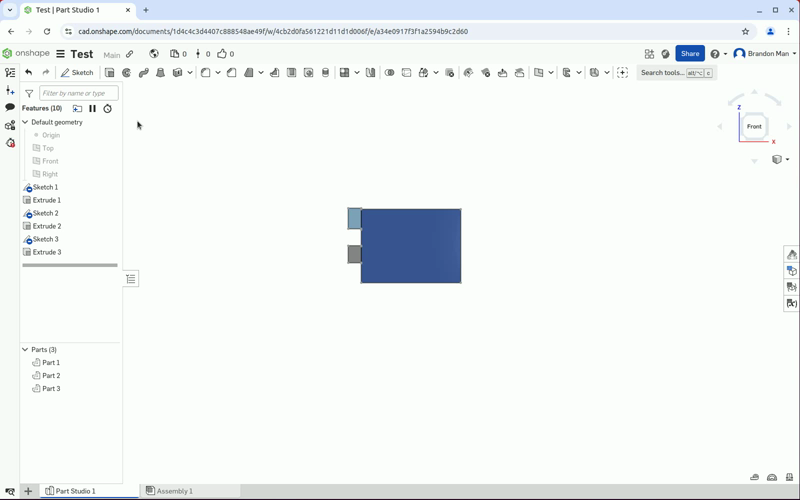
key(shift+7)
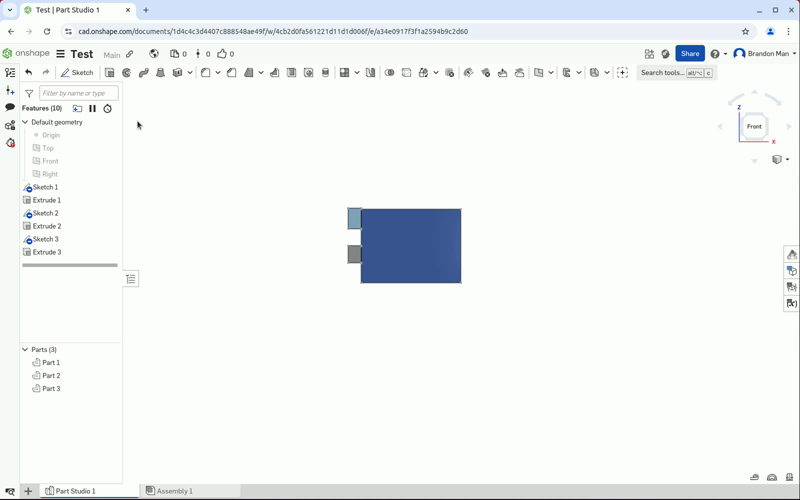
key(left, 2)
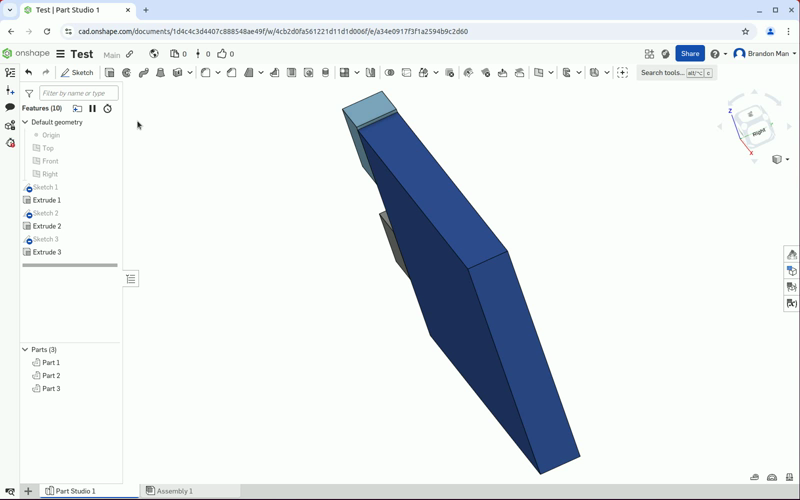
key(down, 2)
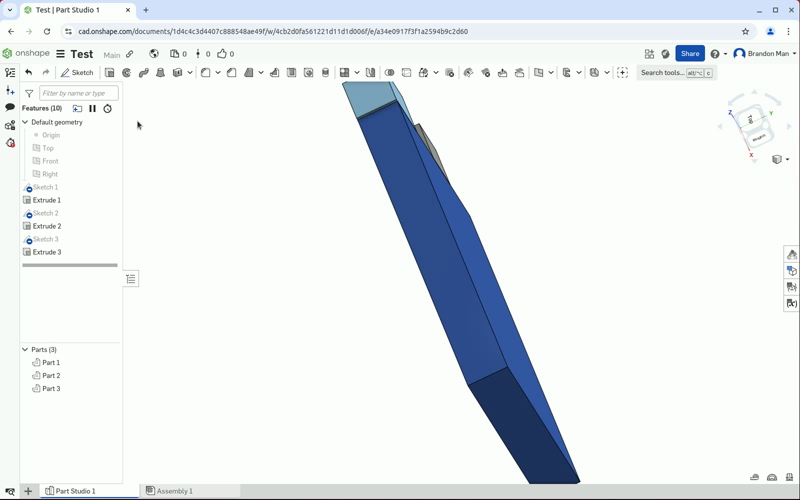
key(up, 2)
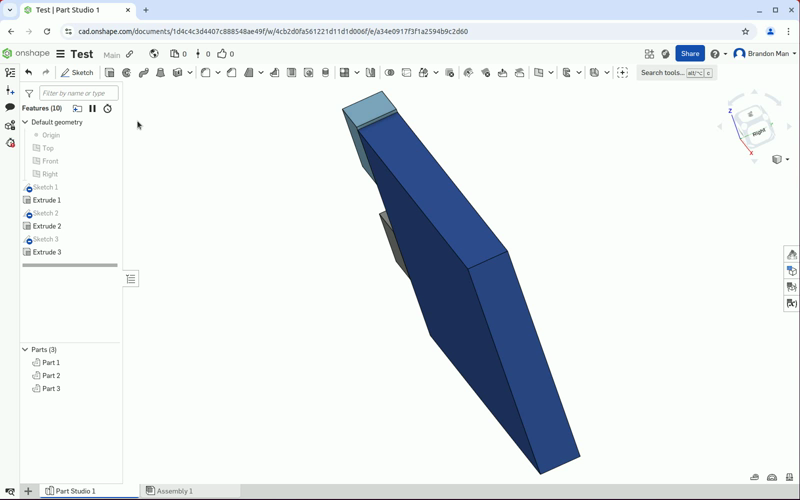
key(right, 2)
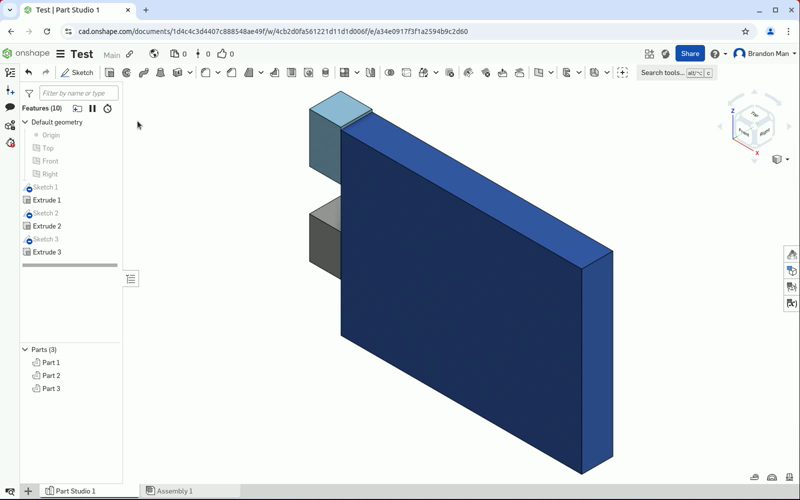
mouse_move(73, 189)
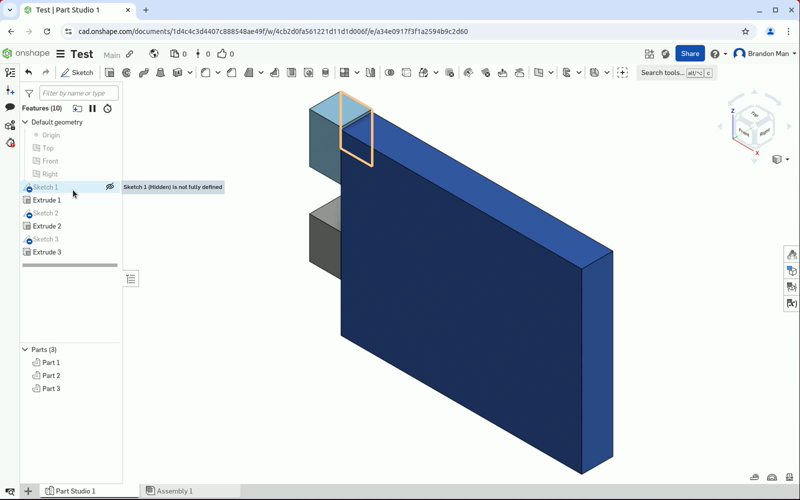
click(73, 189)